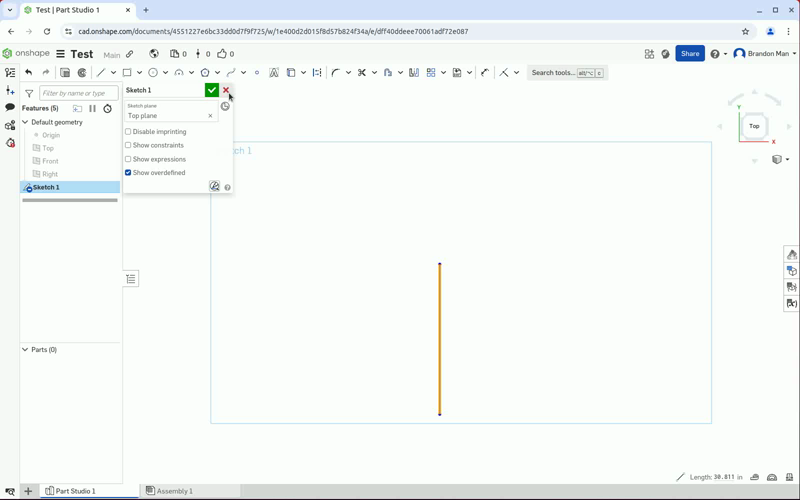
key(shift+h)
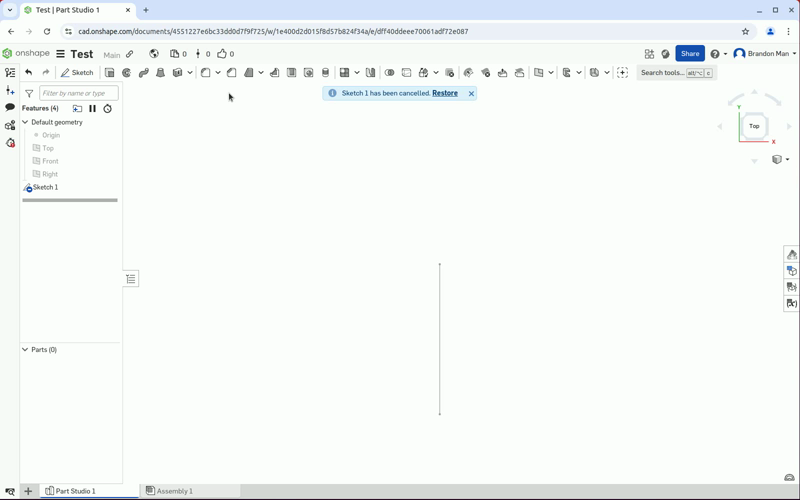
mouse_move(73, 352)
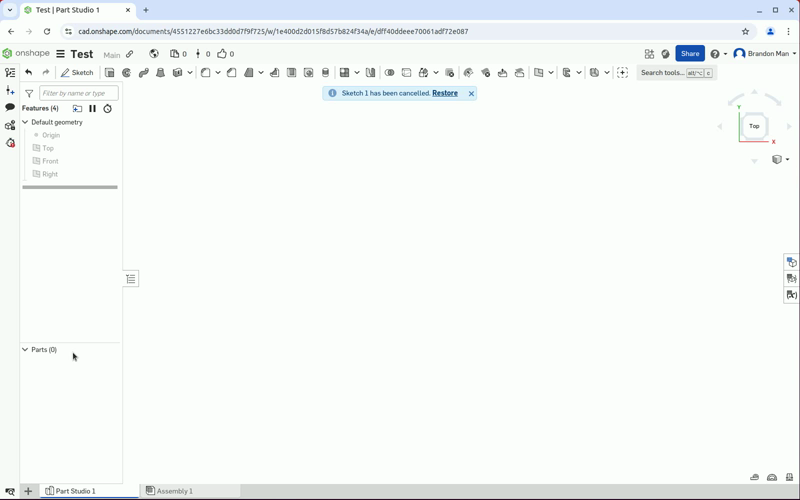
key(y)
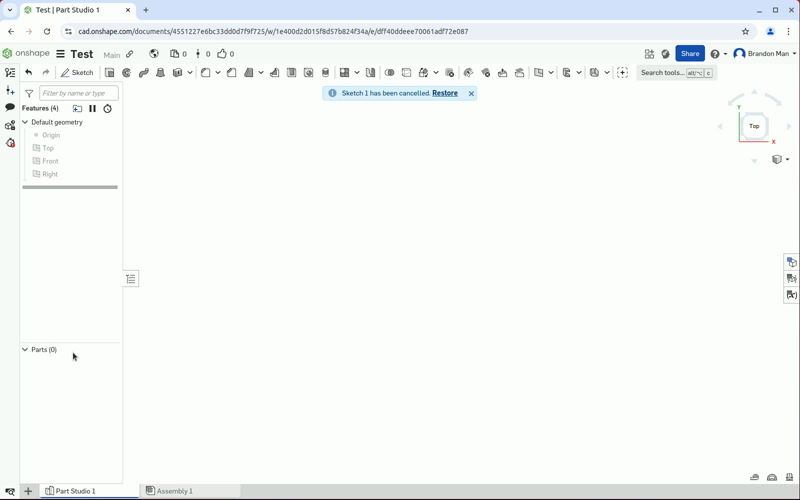
key(shift+p)
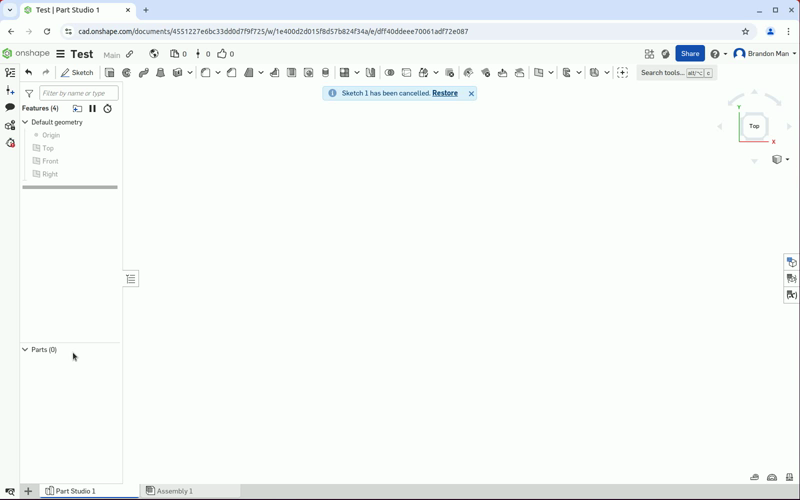
key(space)
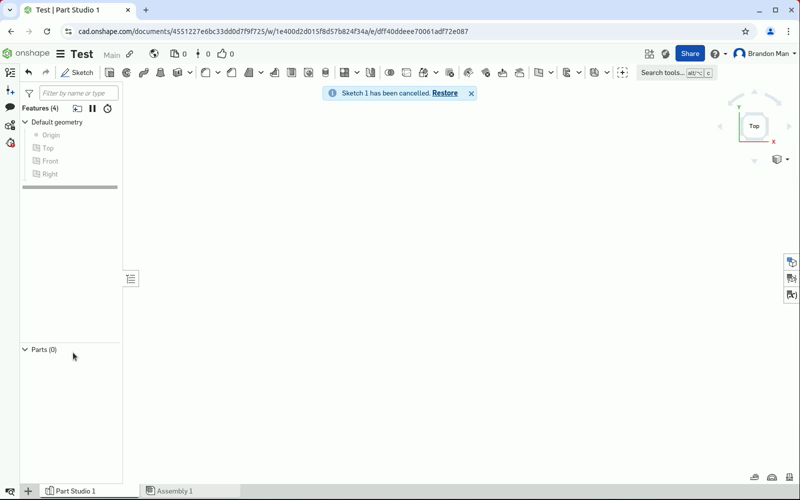
key_down(shift)
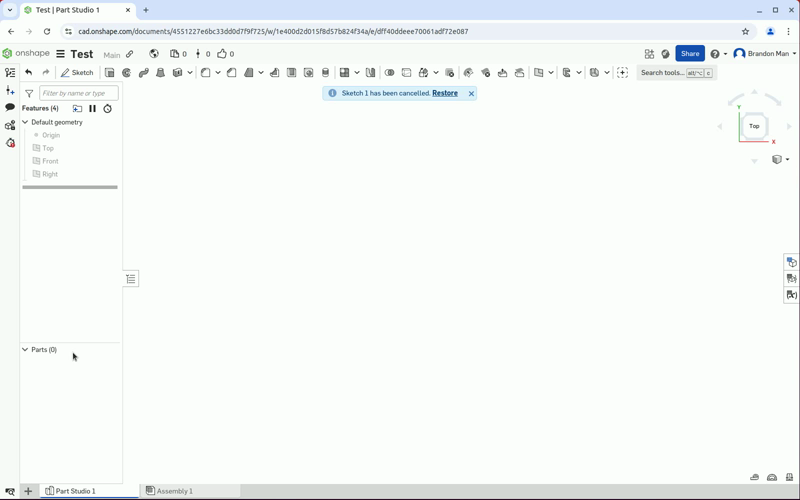
key(up)
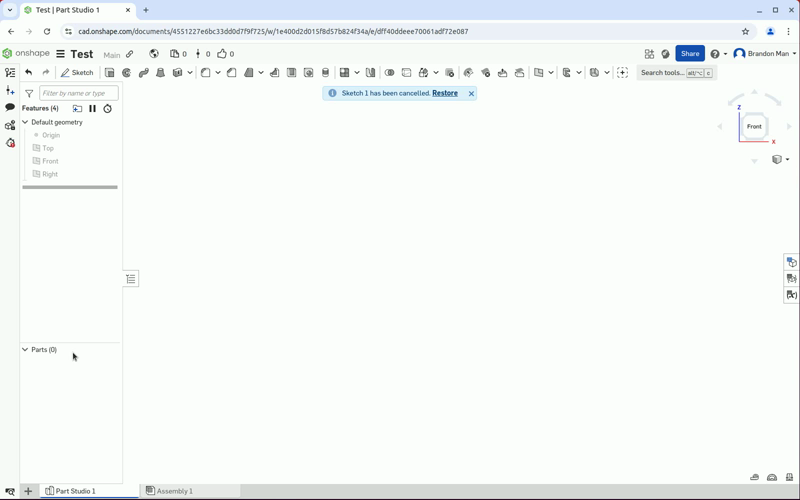
key_up(shift)
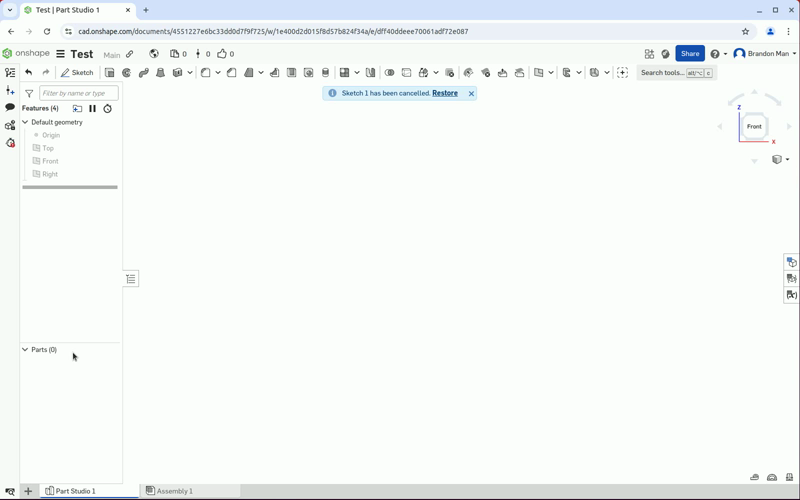
key(space)
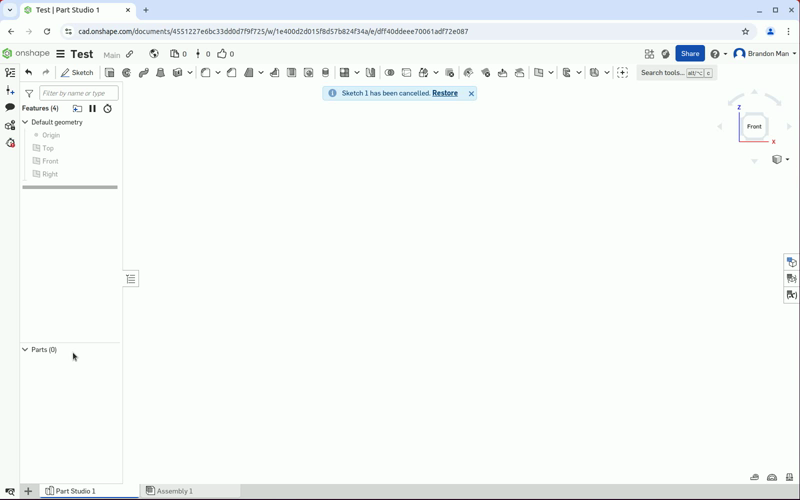
key_down(shift)
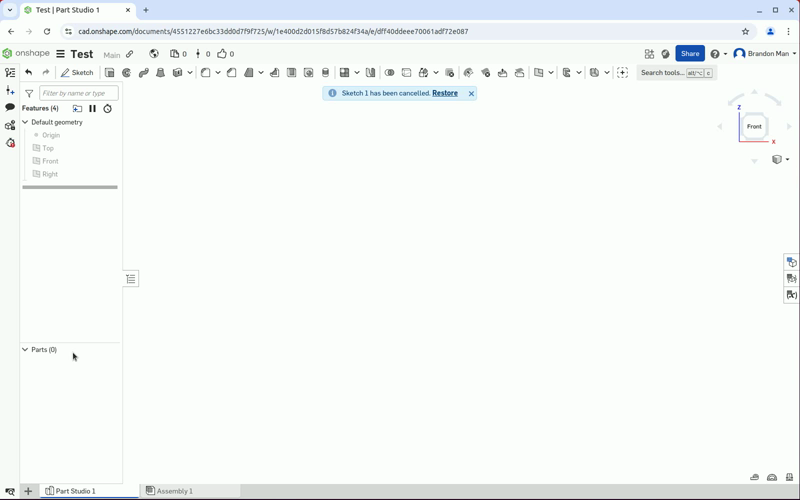
key(left)
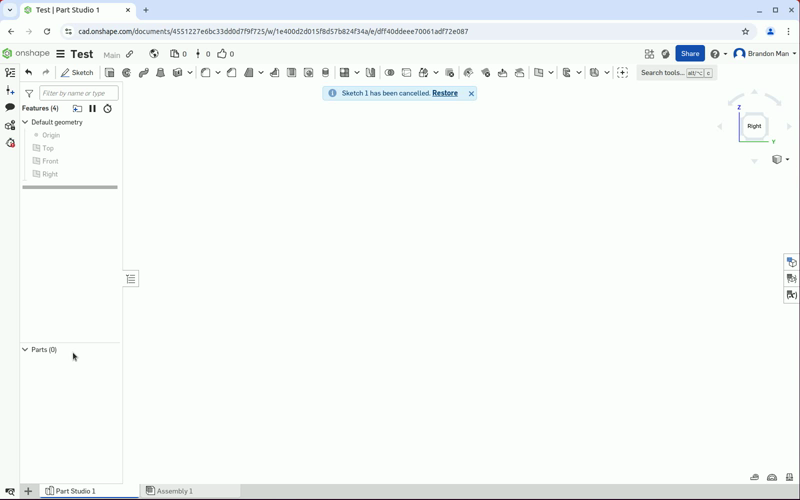
key_up(shift)
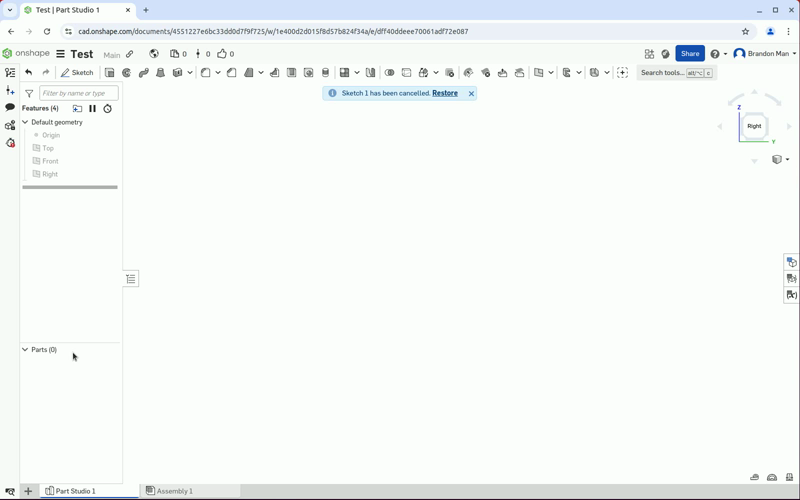
mouse_move(73, 352)
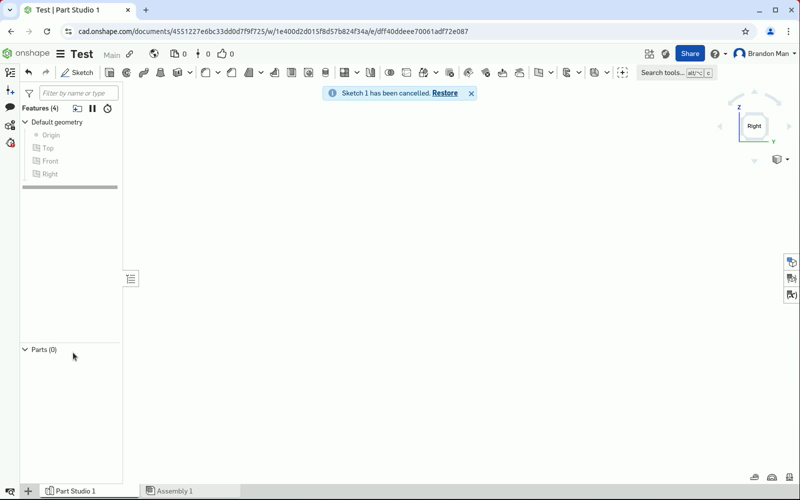
key(shift+y)
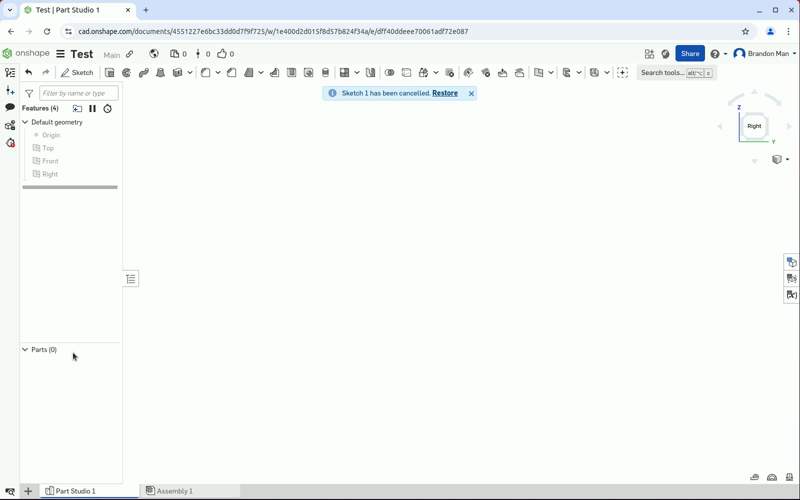
key(shift+s)
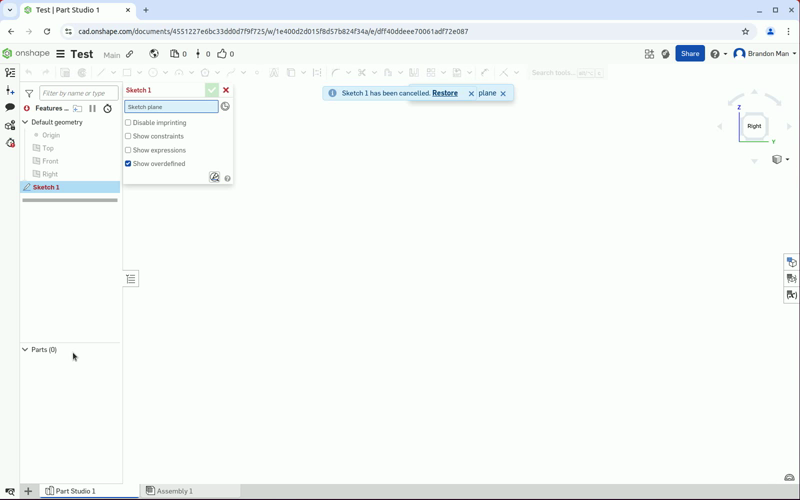
mouse_move(73, 176)
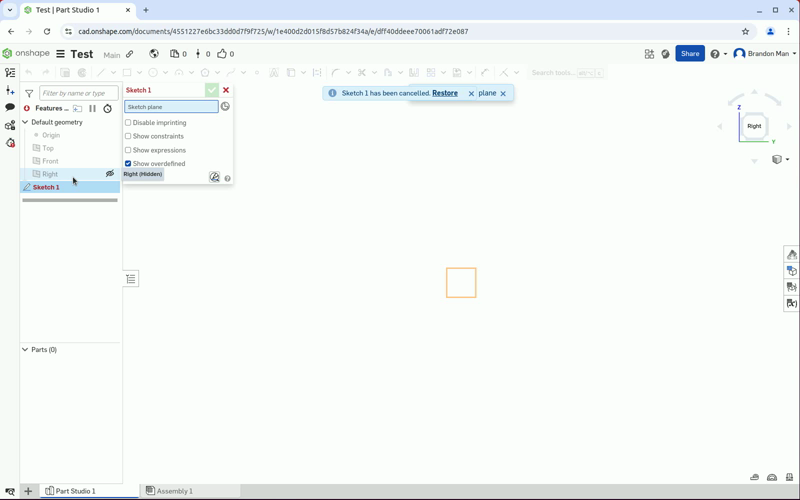
click(73, 176)
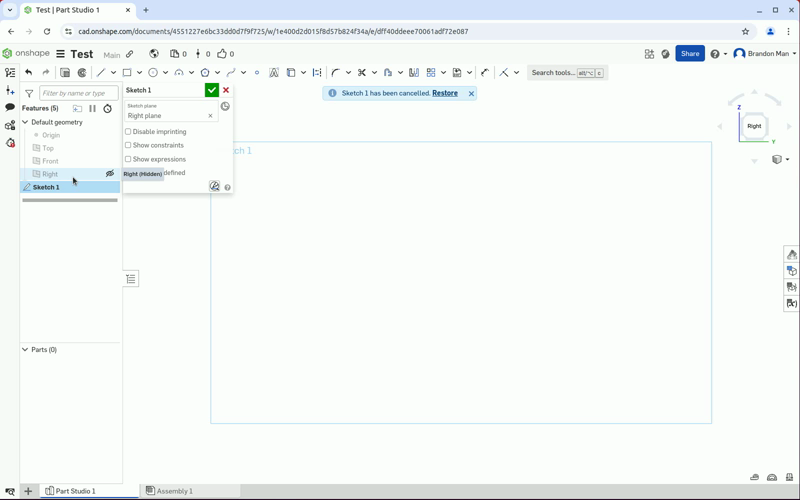
mouse_move(73, 352)
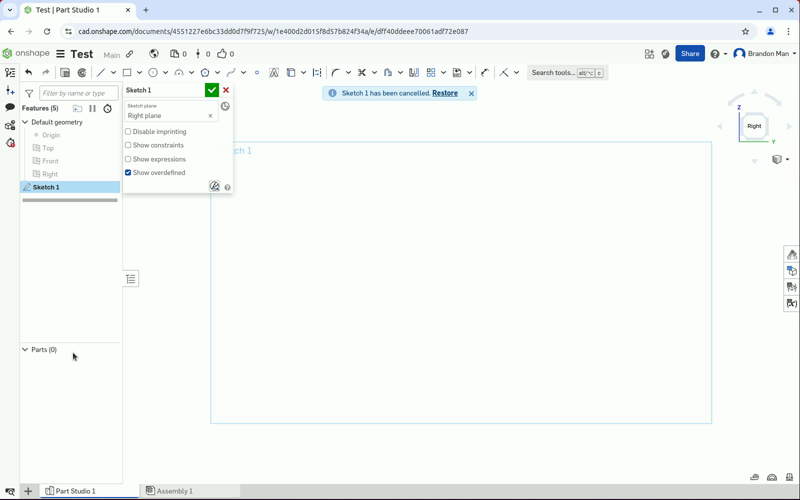
key(y)
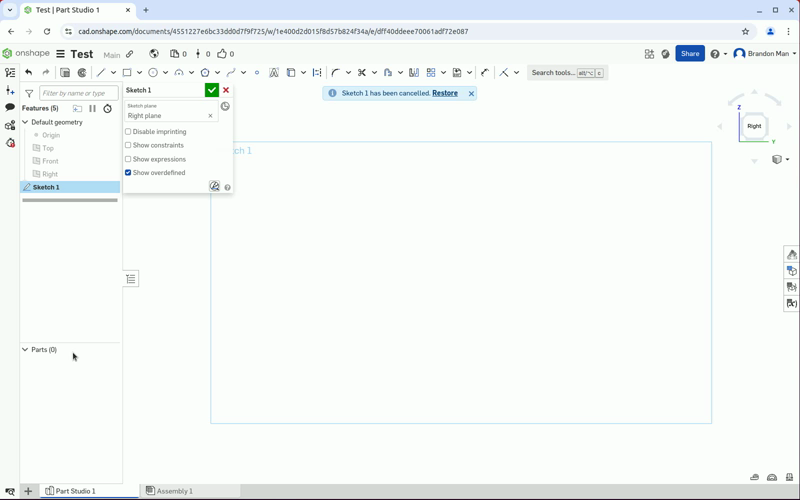
key(l)
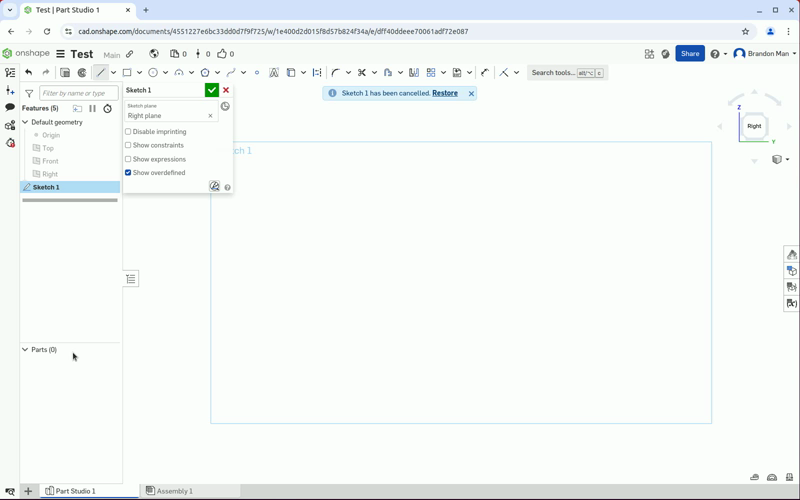
key_down(shift)
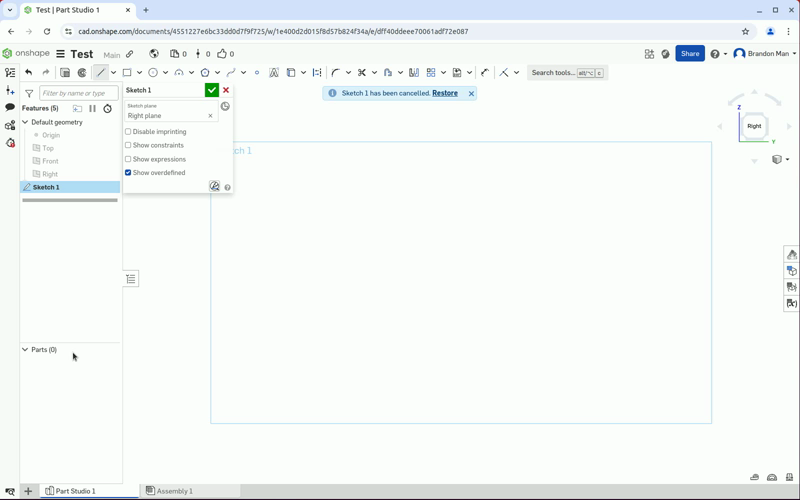
mouse_move(460, 282)
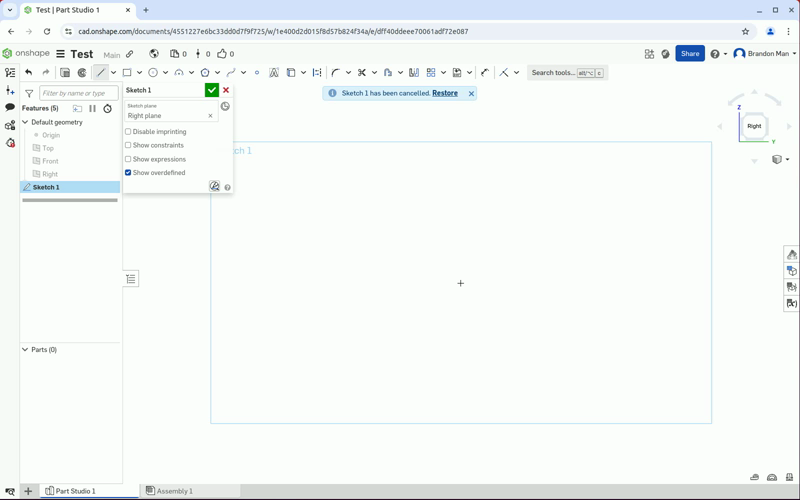
click(460, 282)
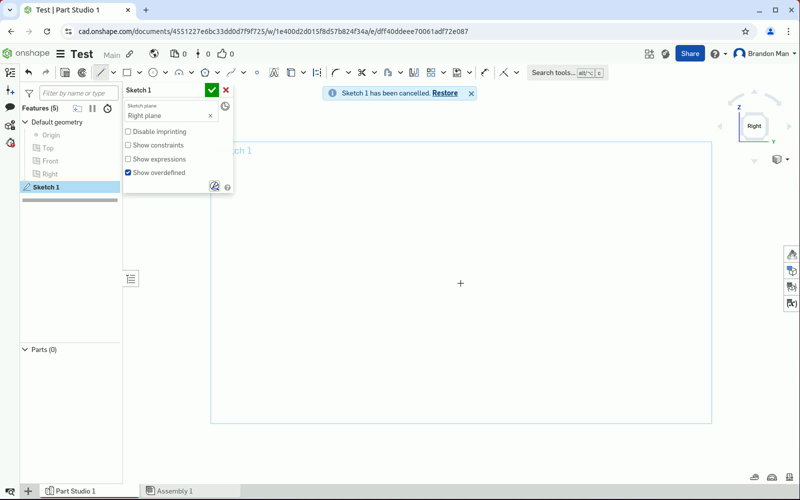
key_up(shift)
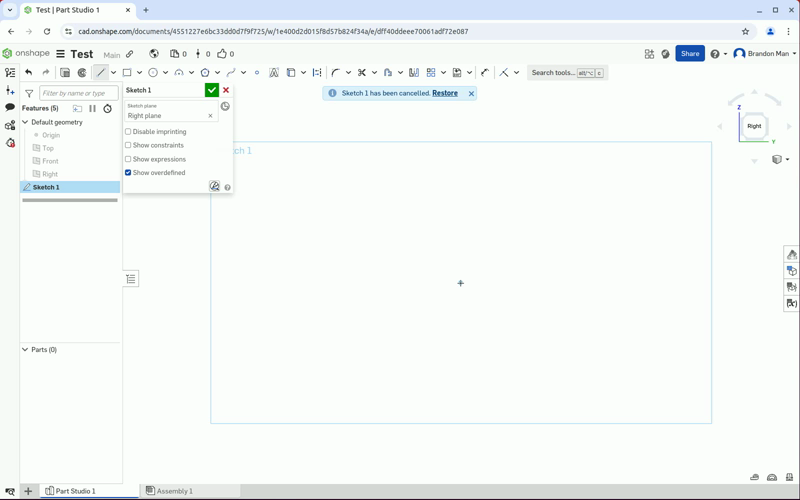
key_down(shift)
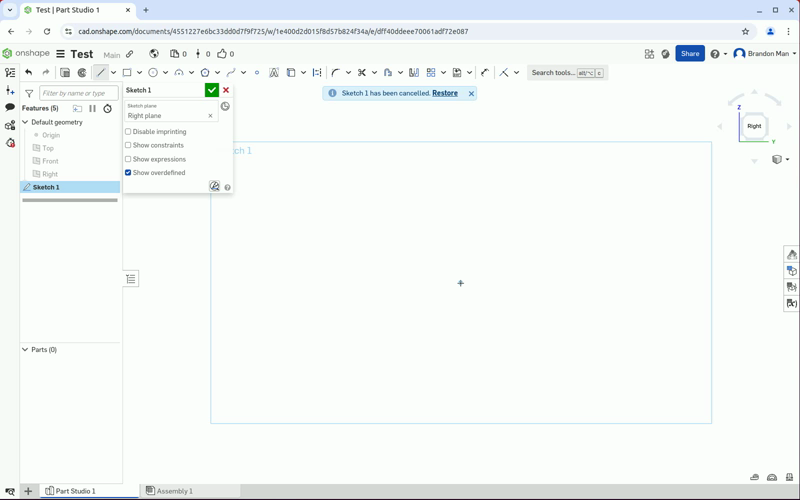
mouse_move(536, 282)
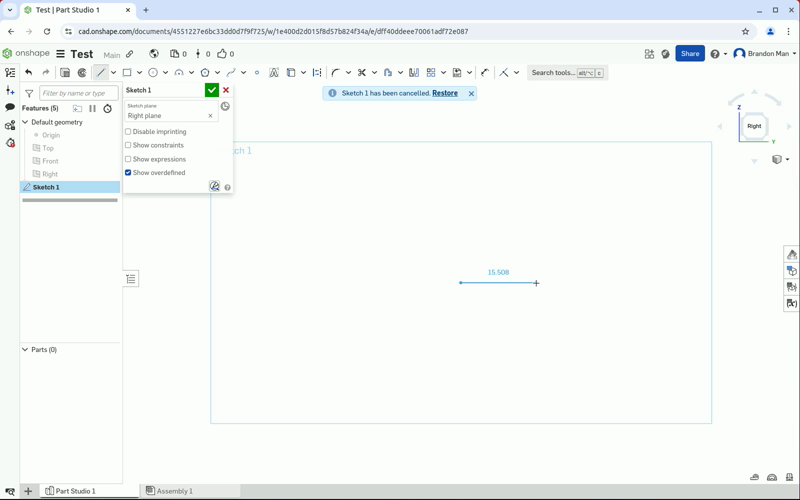
click(536, 282)
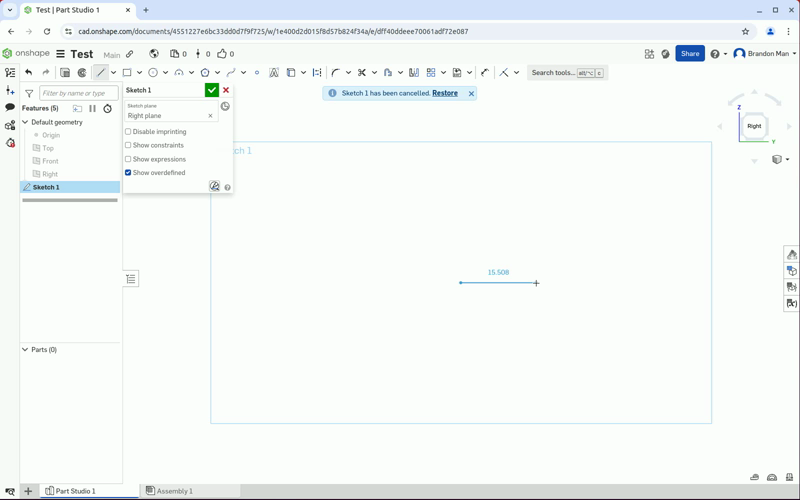
key_up(shift)
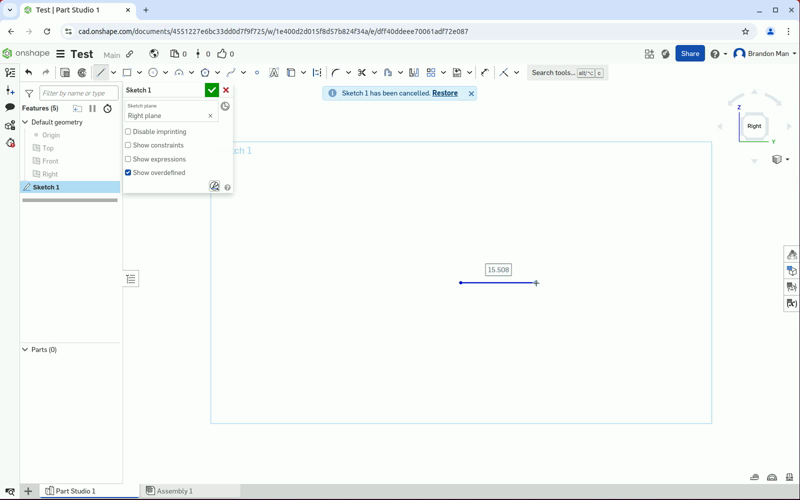
key_down(shift)
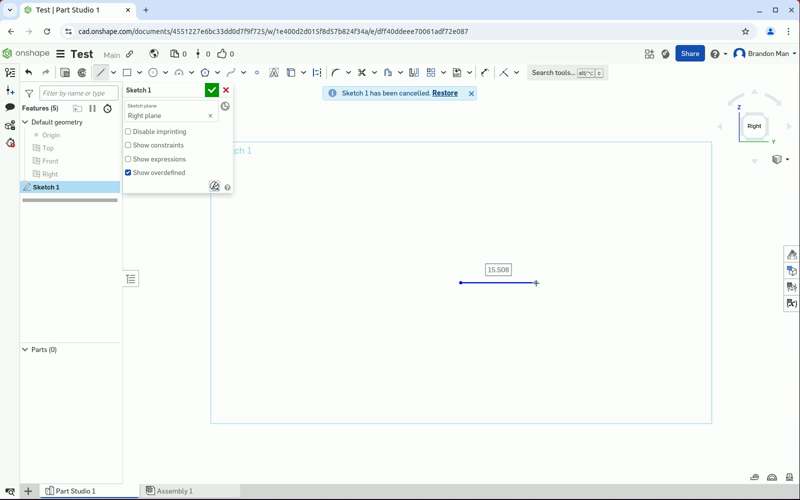
mouse_move(536, 207)
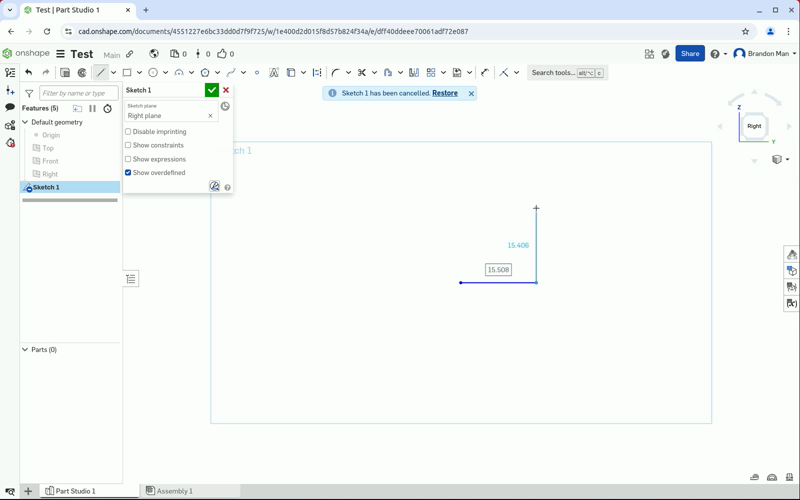
click(536, 207)
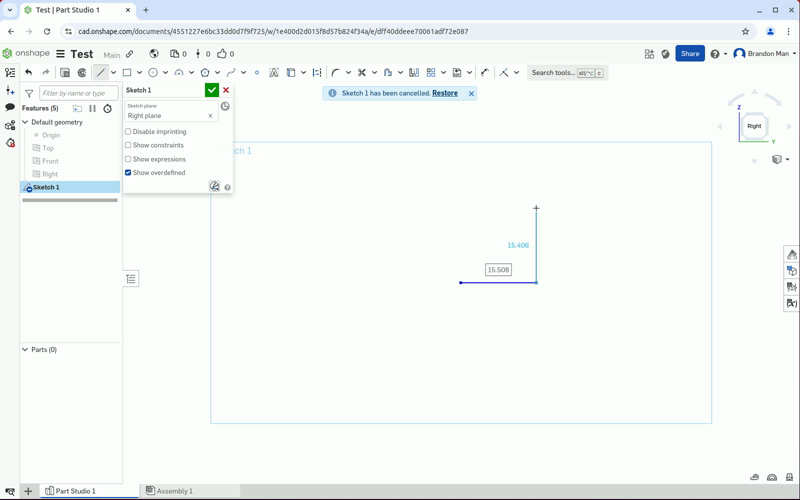
key_up(shift)
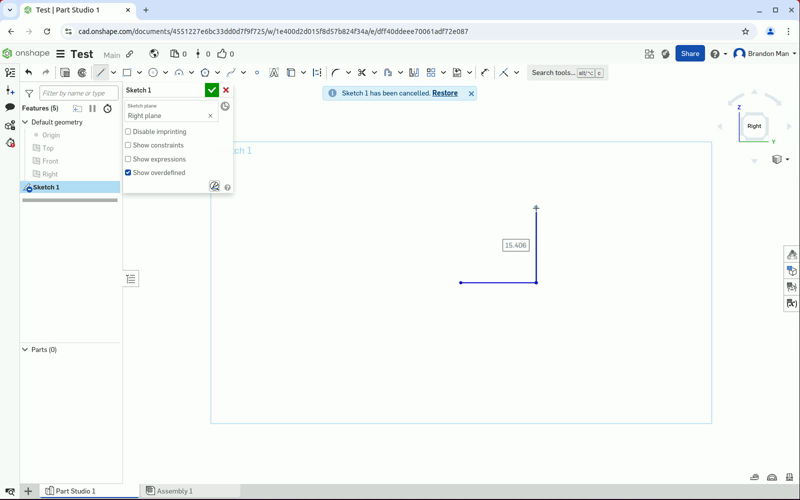
key_down(shift)
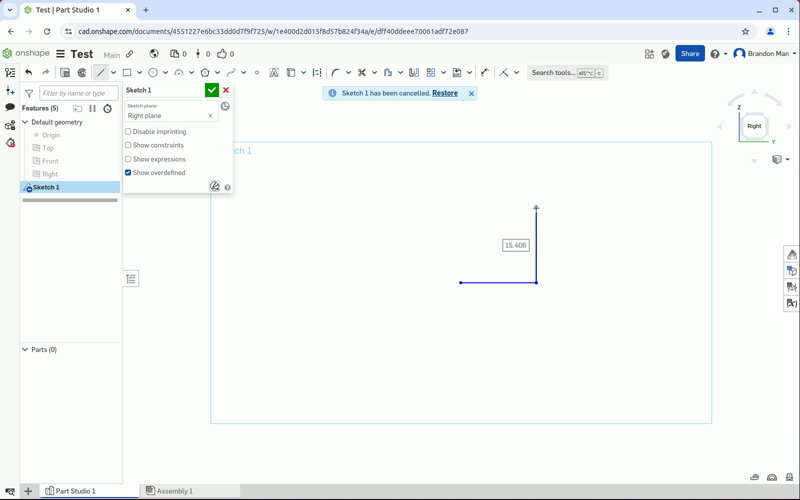
mouse_move(460, 207)
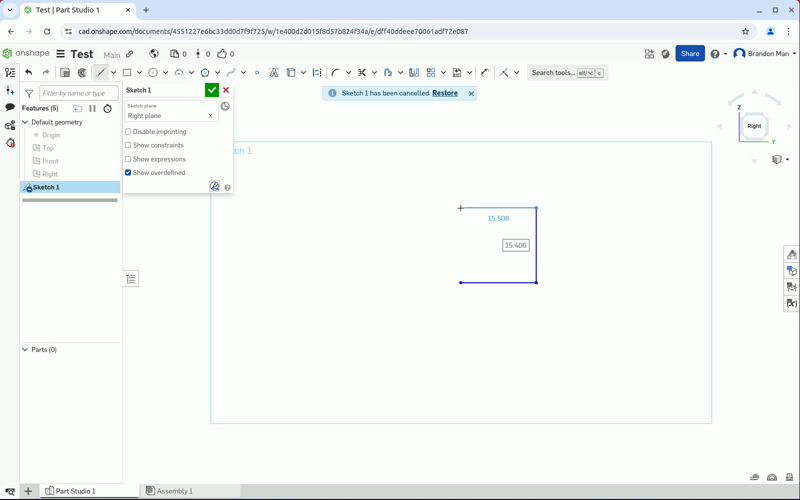
click(460, 207)
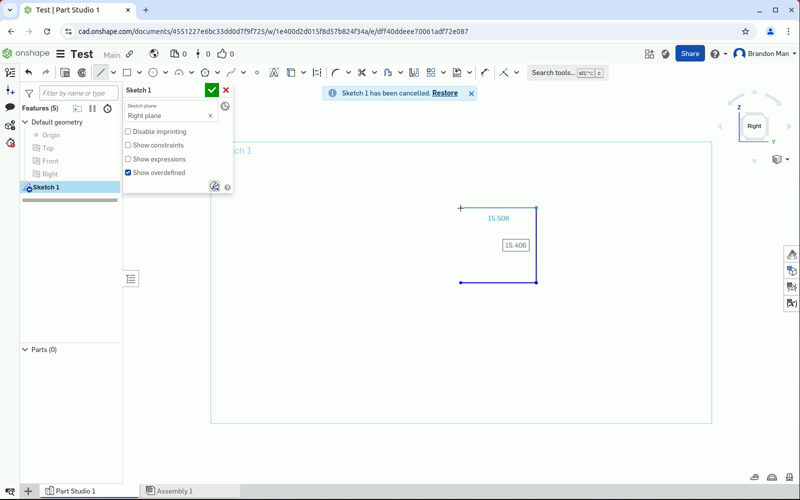
key_up(shift)
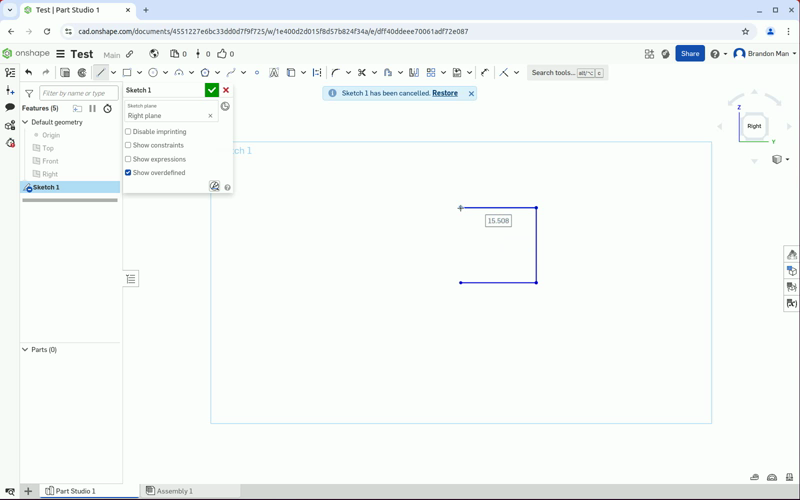
key_down(shift)
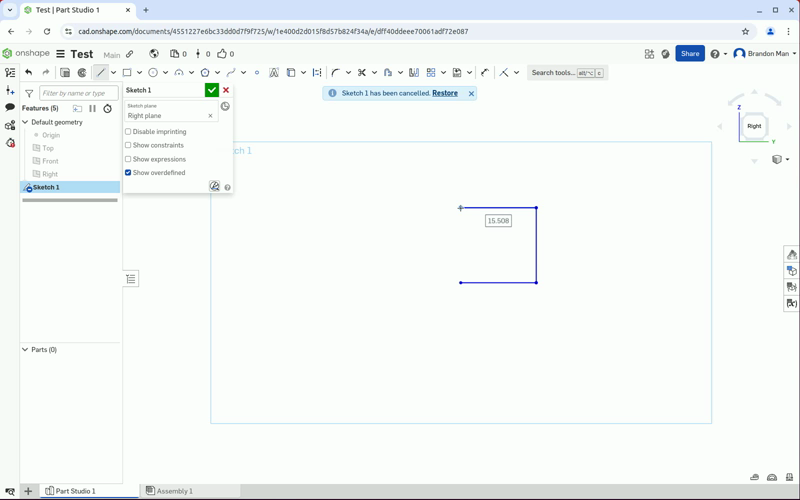
mouse_move(460, 282)
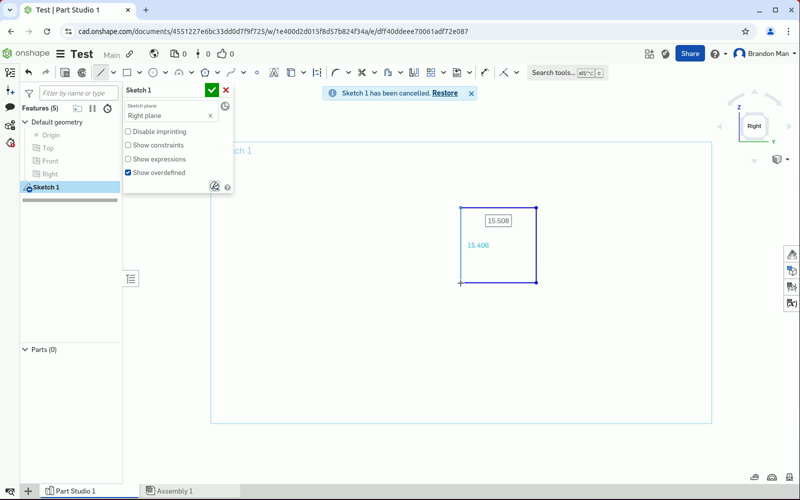
key_up(shift)
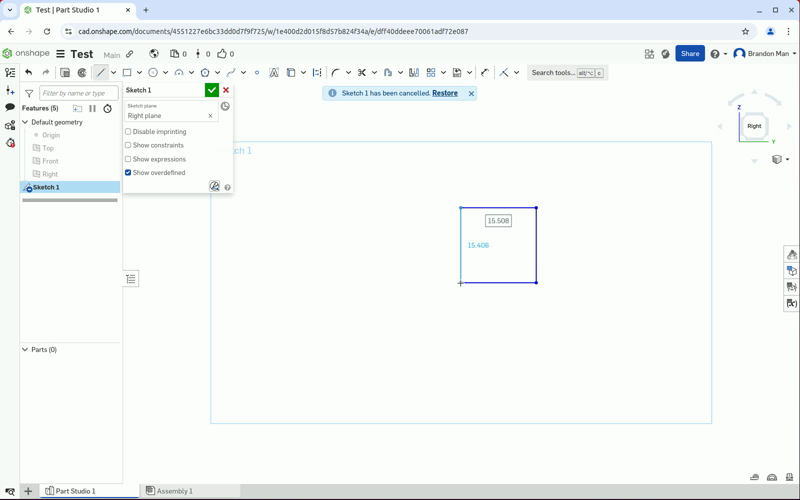
click(460, 282)
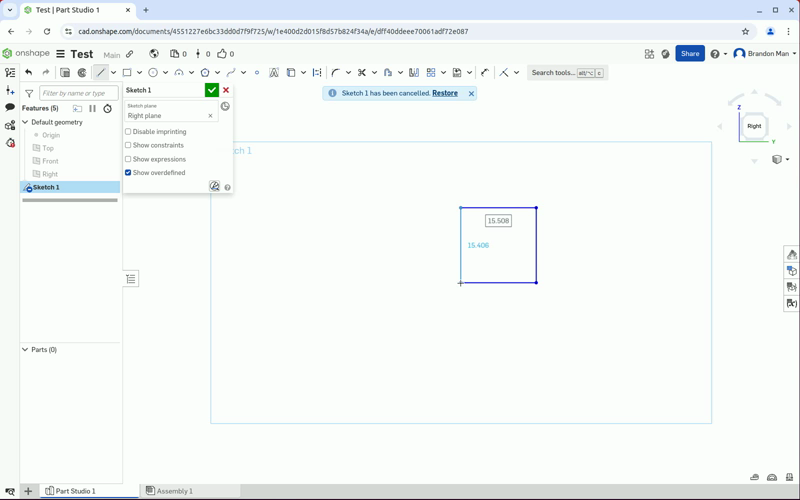
key(esc)
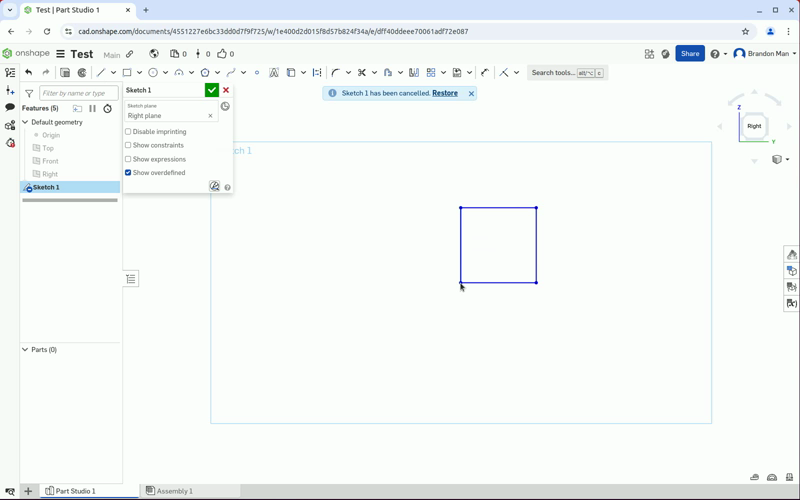
mouse_move(470, 230)
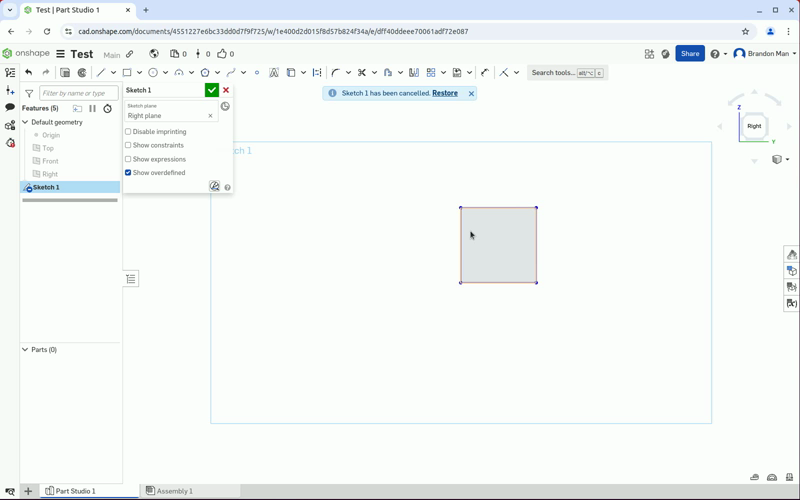
click(470, 230)
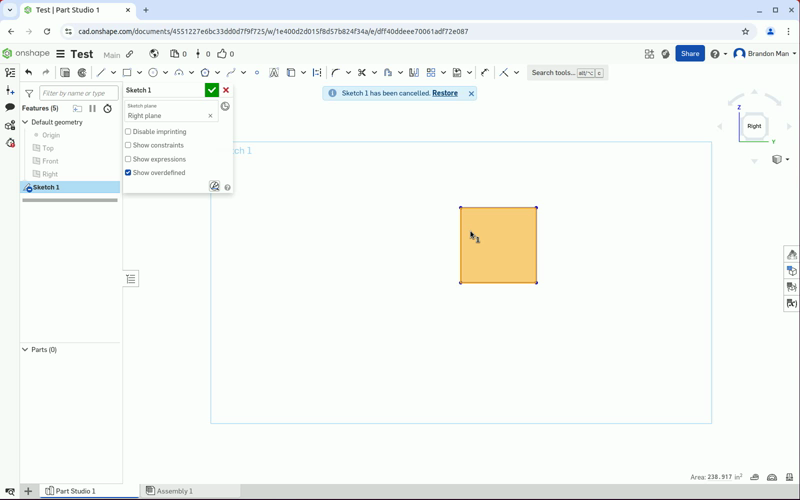
mouse_move(73, 352)
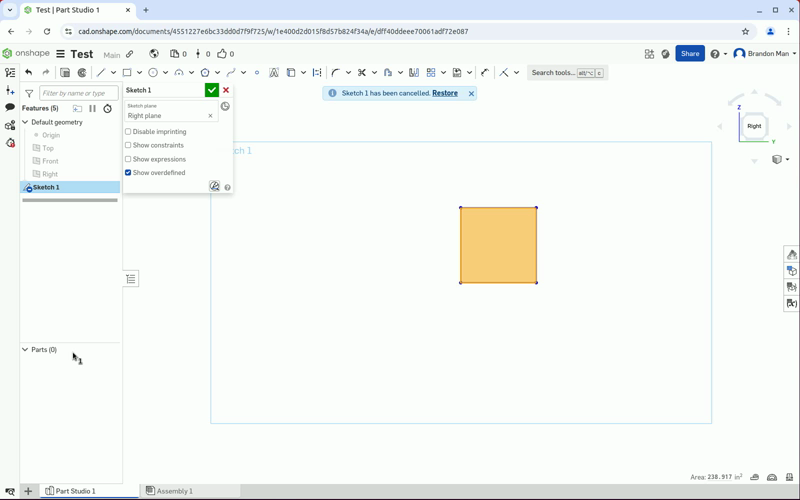
key(shift+y)
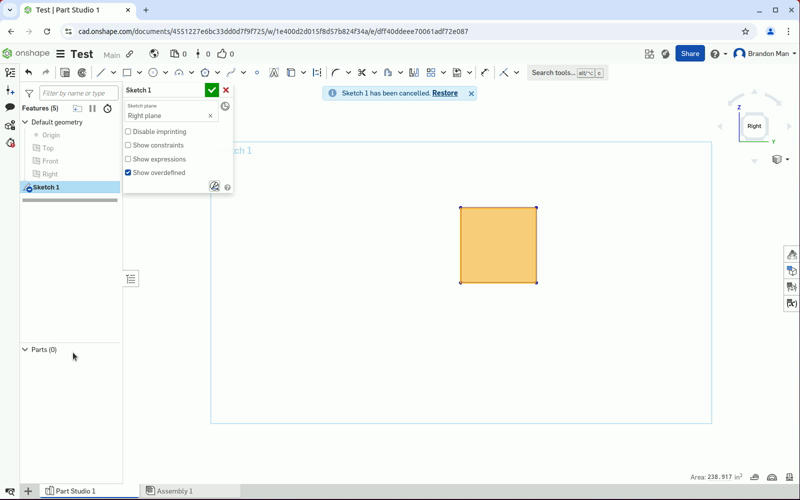
key(shift+e)
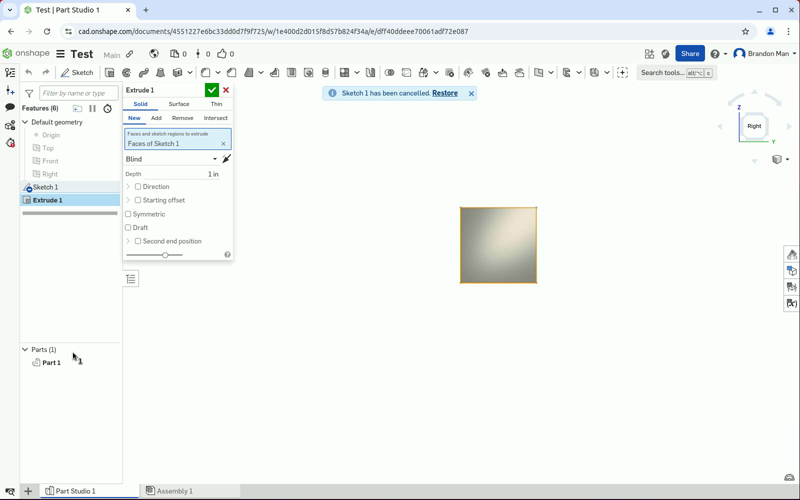
mouse_move(143, 106)
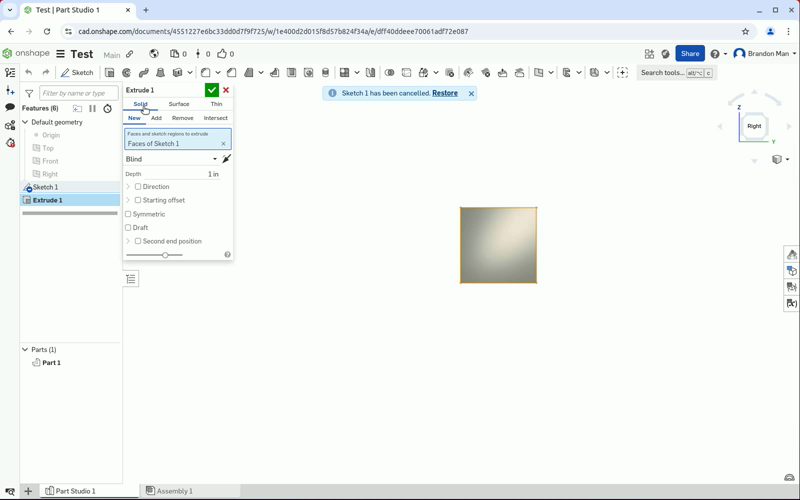
click(143, 106)
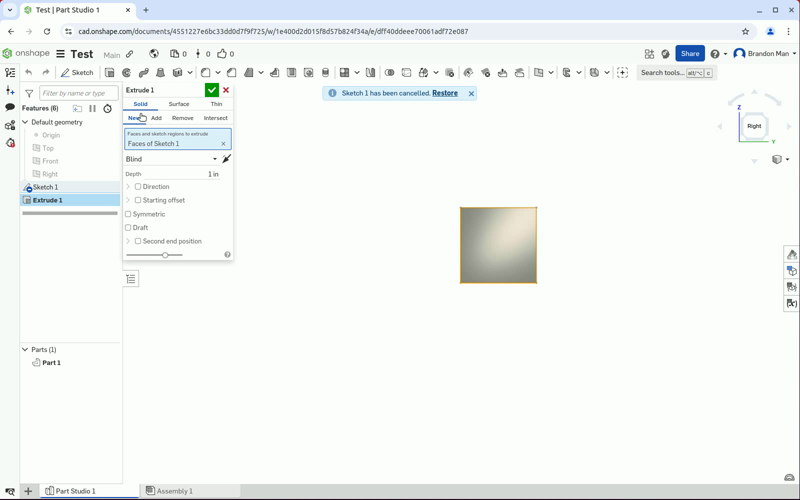
mouse_move(137, 120)
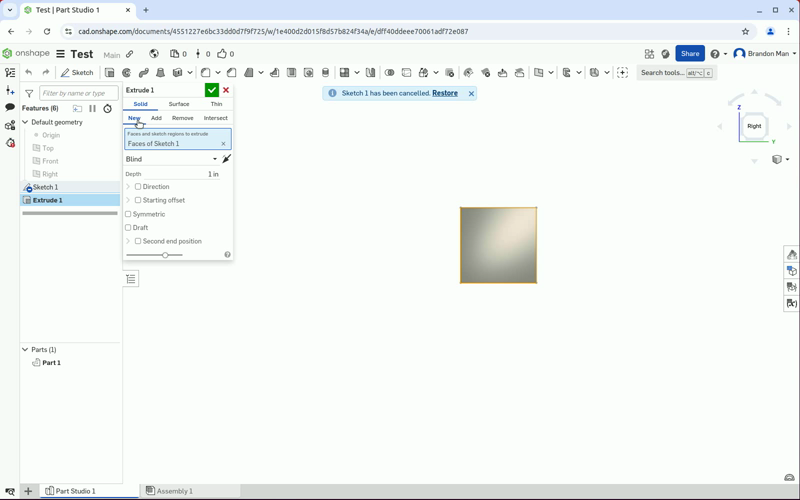
click(137, 120)
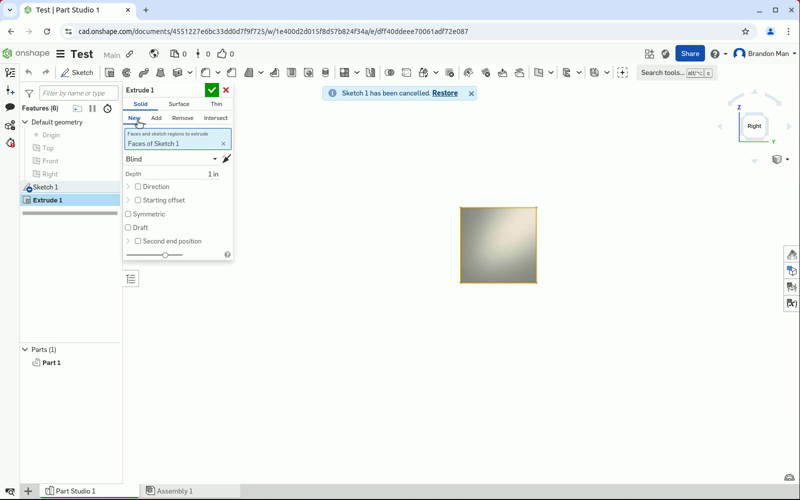
key(tab, 4)
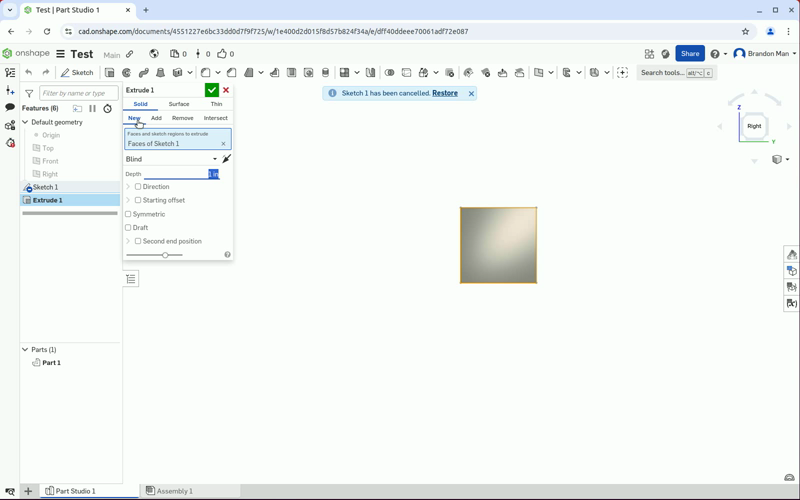
text(7.703)
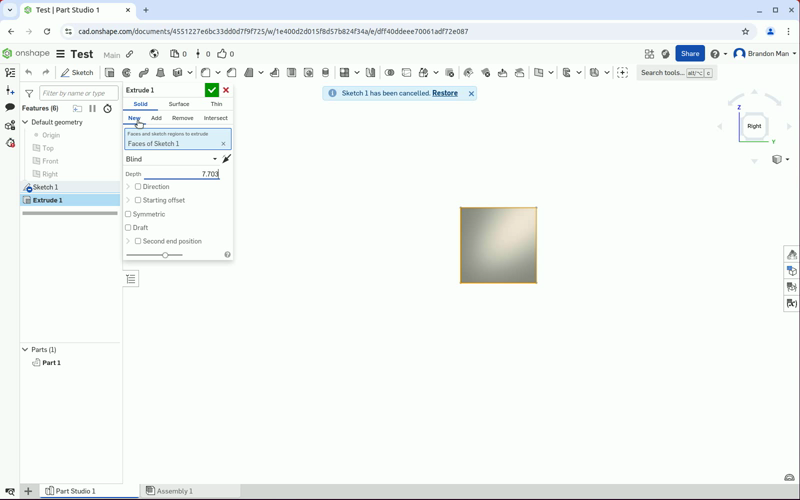
key(enter)
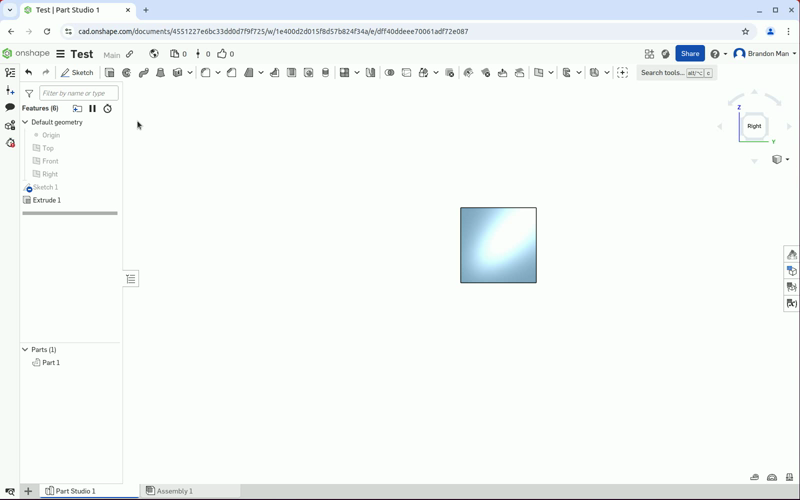
key(shift+h)
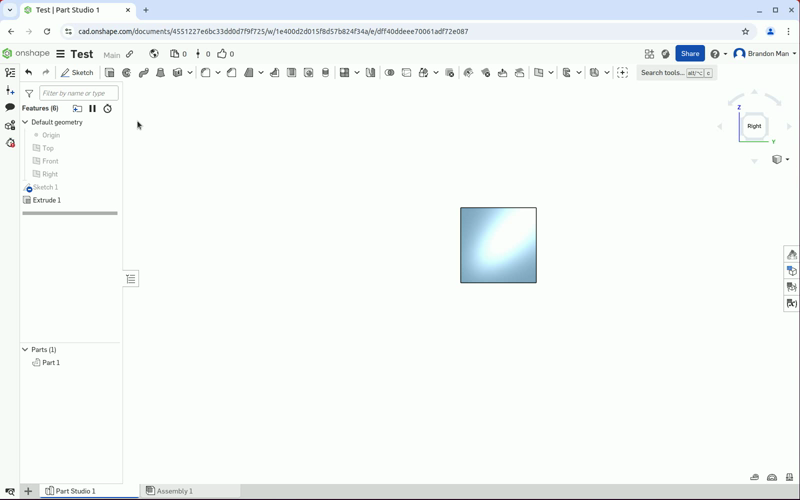
key(shift+h)
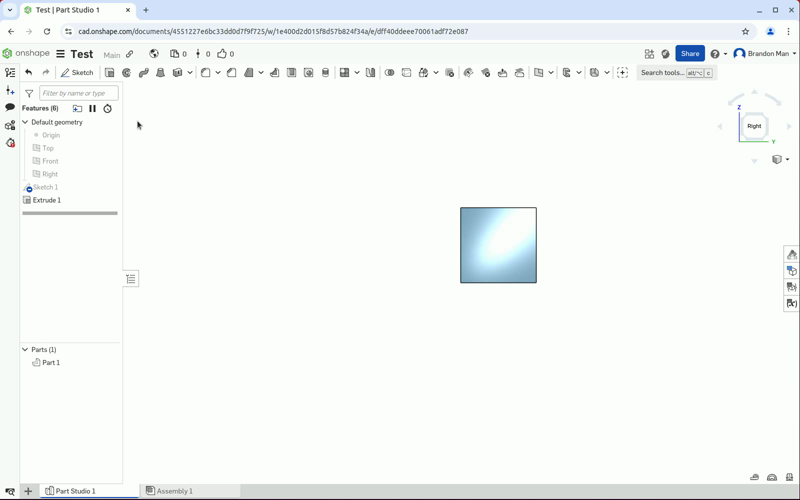
mouse_move(73, 189)
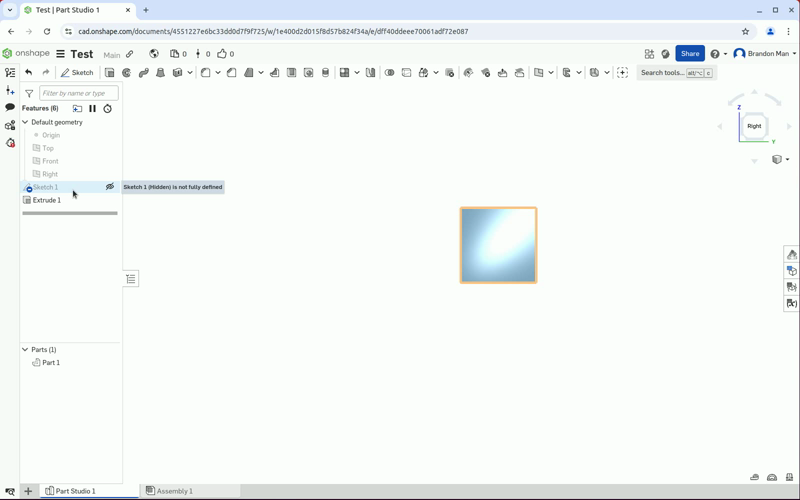
click(73, 189)
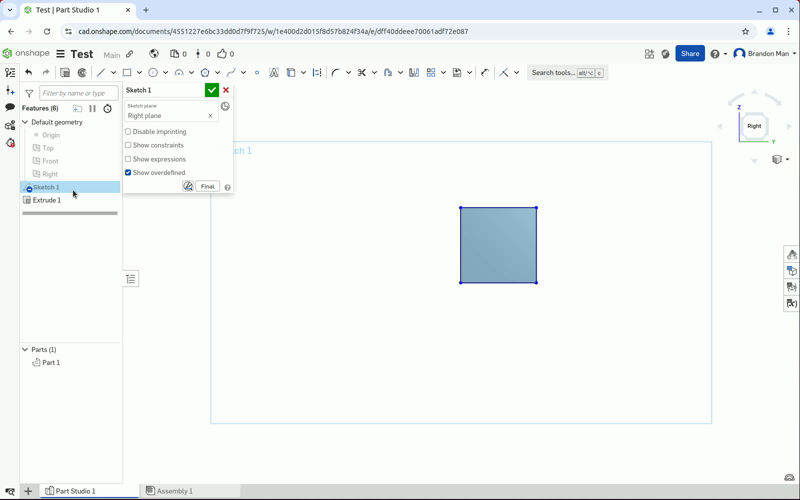
mouse_move(229, 92)
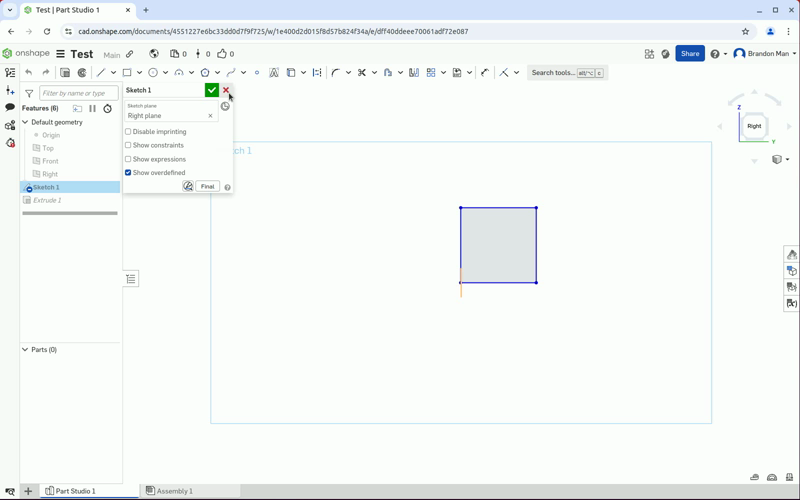
click(229, 92)
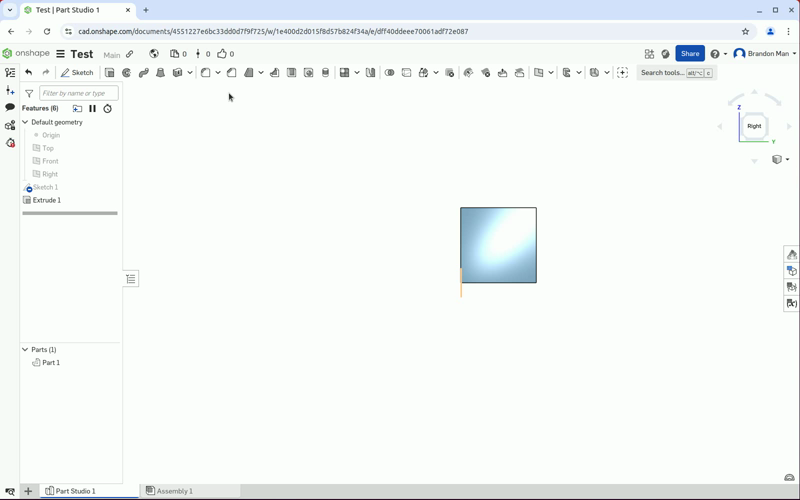
mouse_move(541, 75)
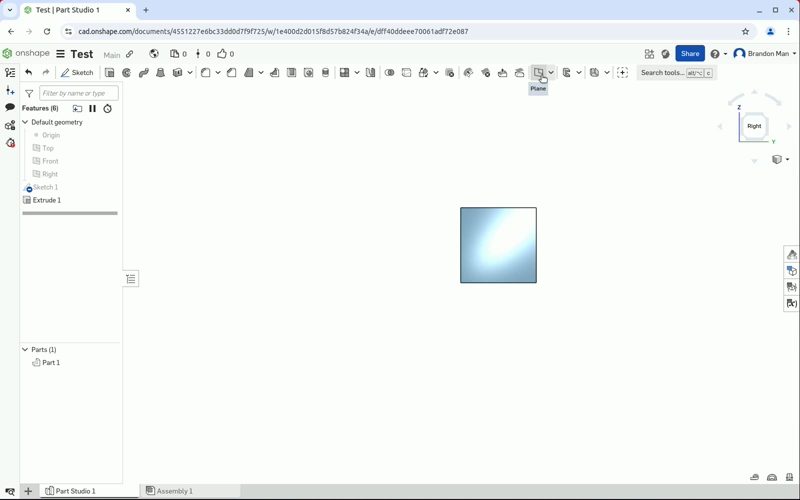
click(541, 75)
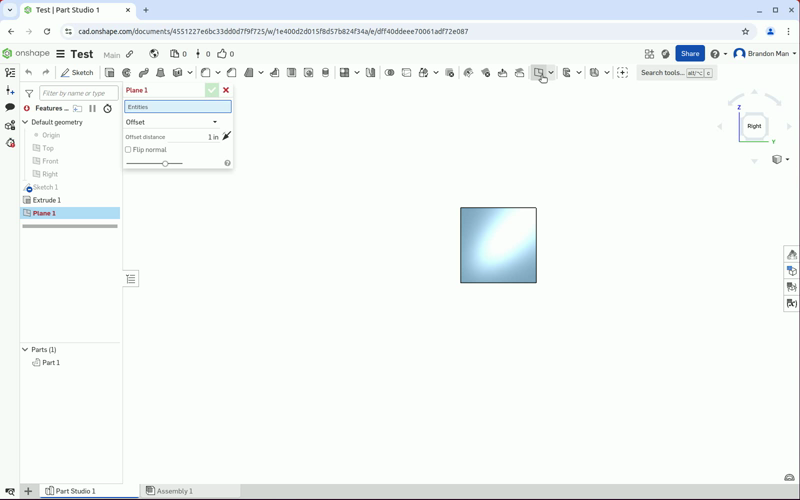
mouse_move(73, 176)
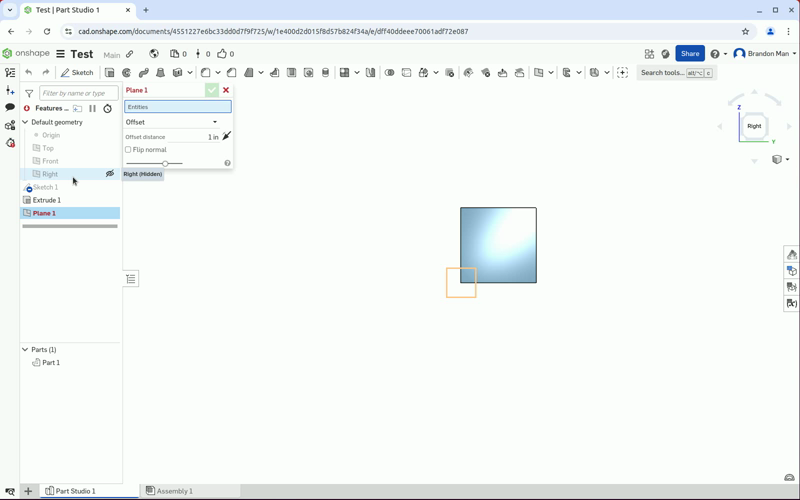
click(73, 176)
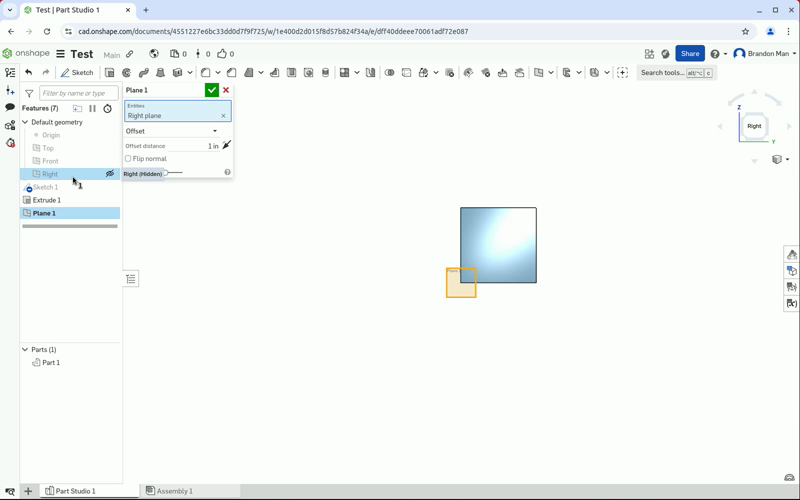
key(tab, 2)
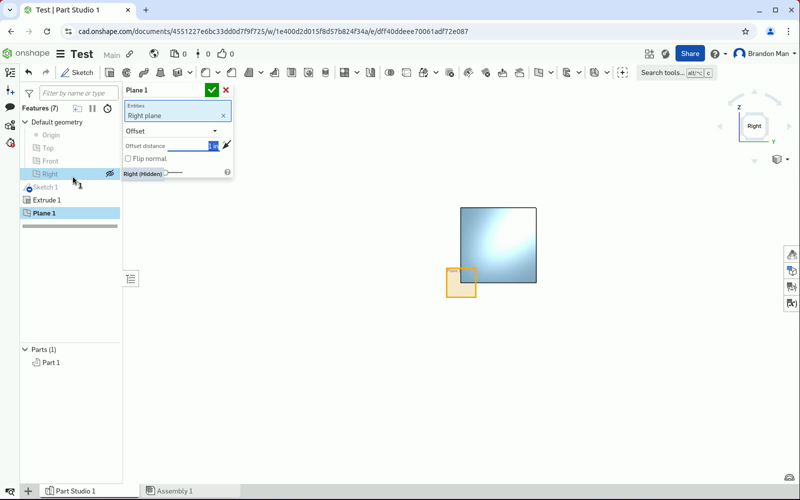
text(7.703)
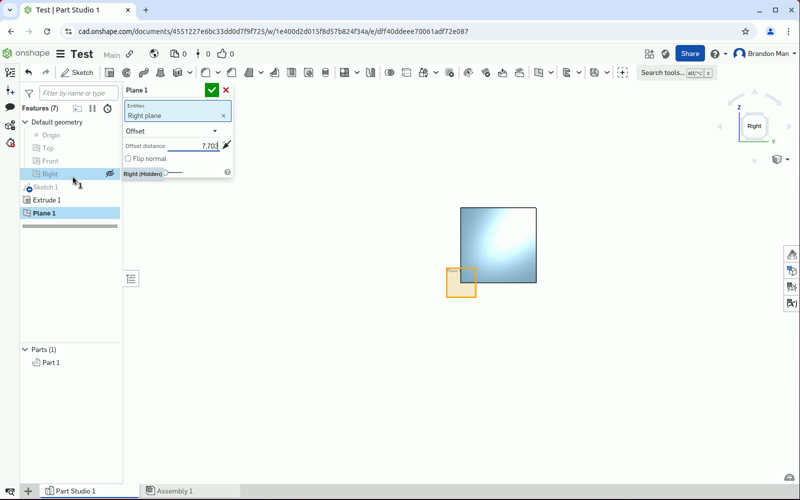
key(enter, 2)
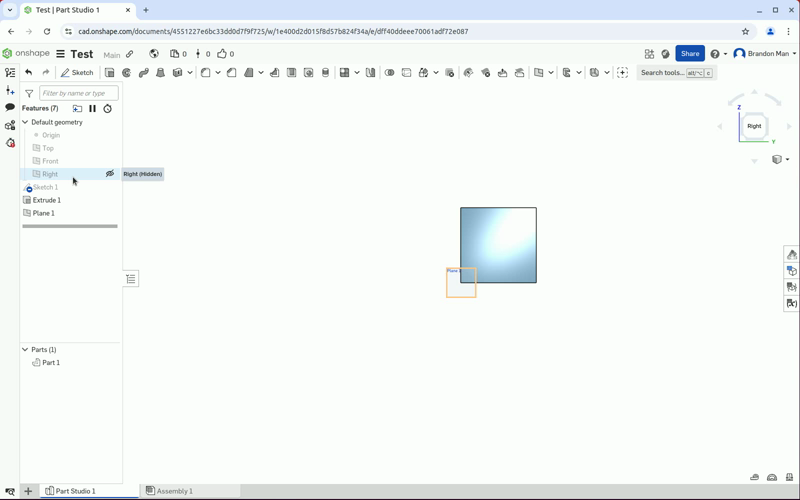
key(shift+s)
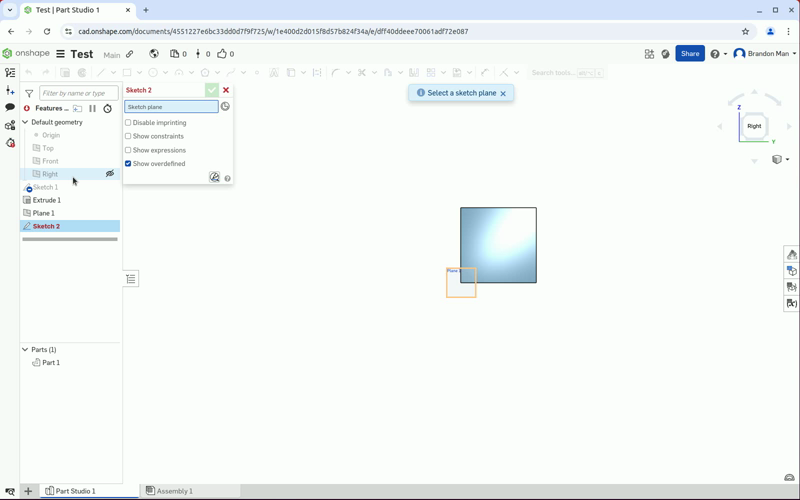
mouse_move(73, 215)
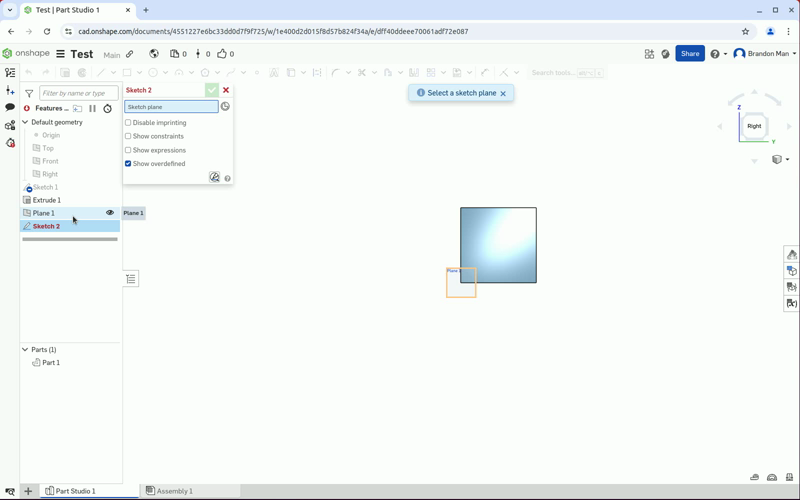
click(73, 215)
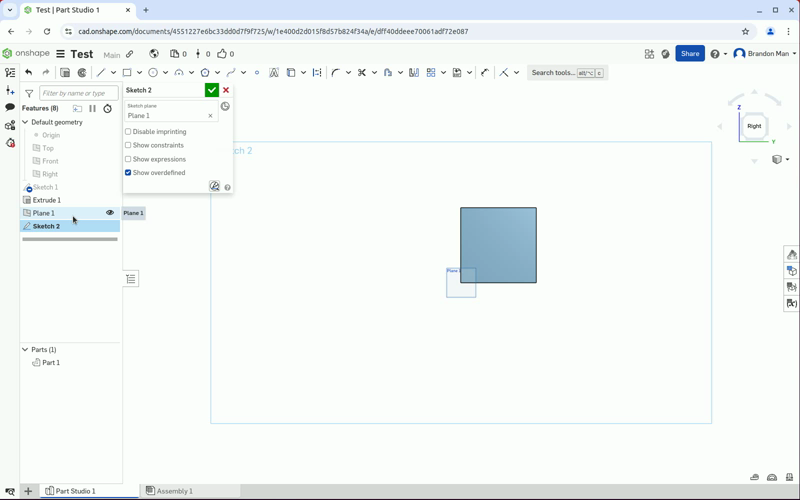
mouse_move(73, 352)
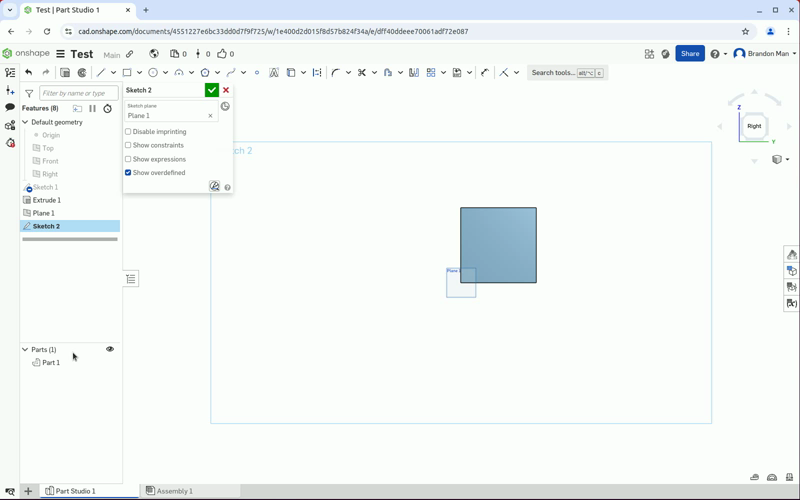
key(y)
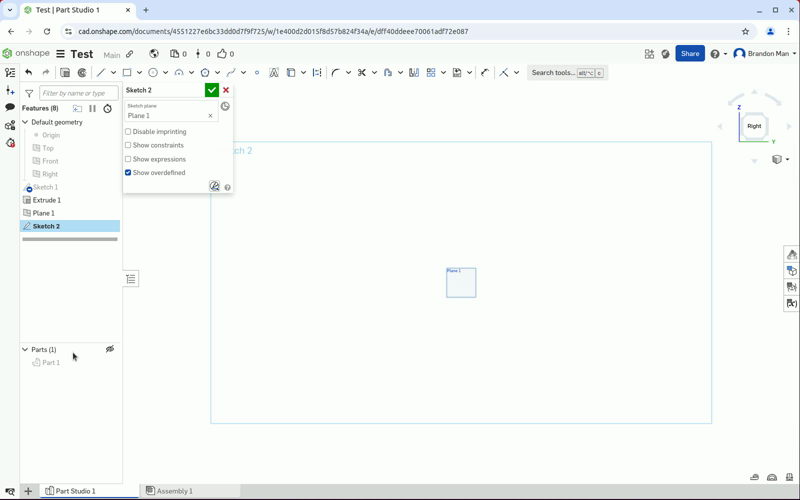
key(l)
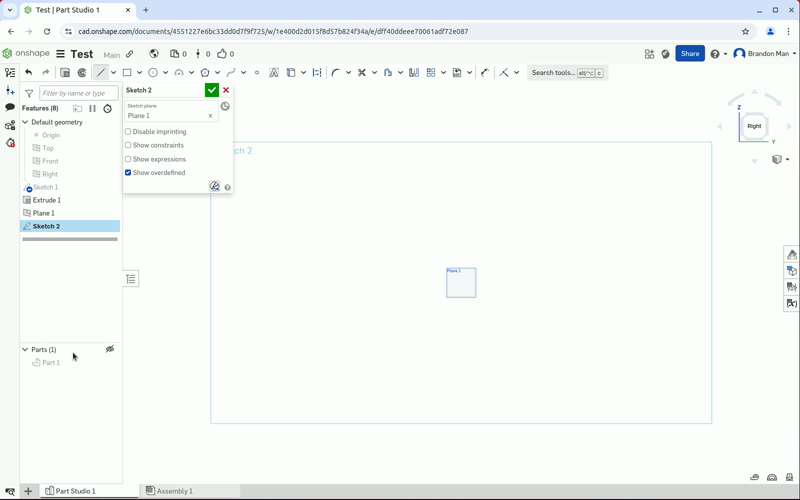
key_down(shift)
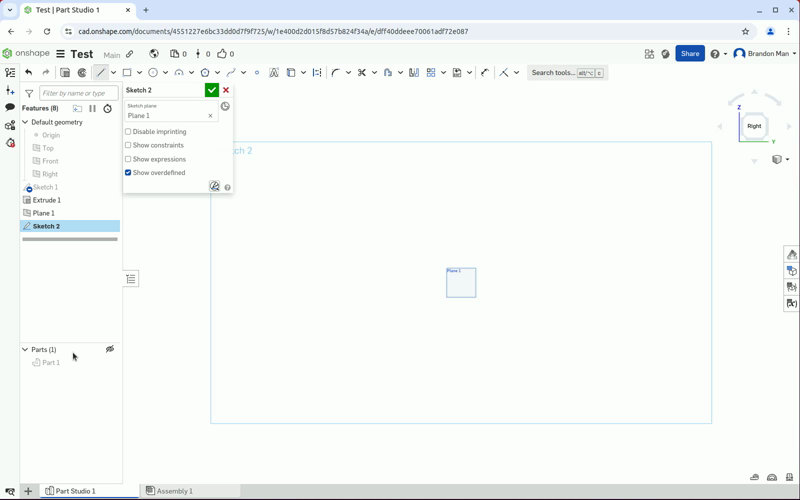
mouse_move(460, 282)
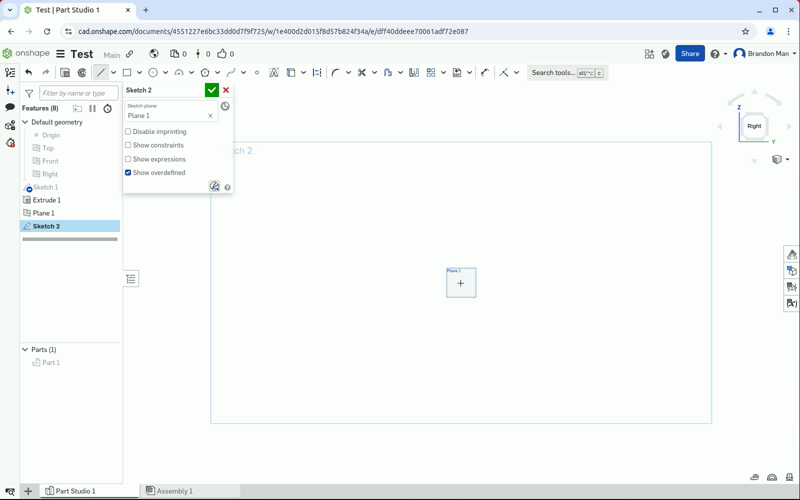
click(460, 282)
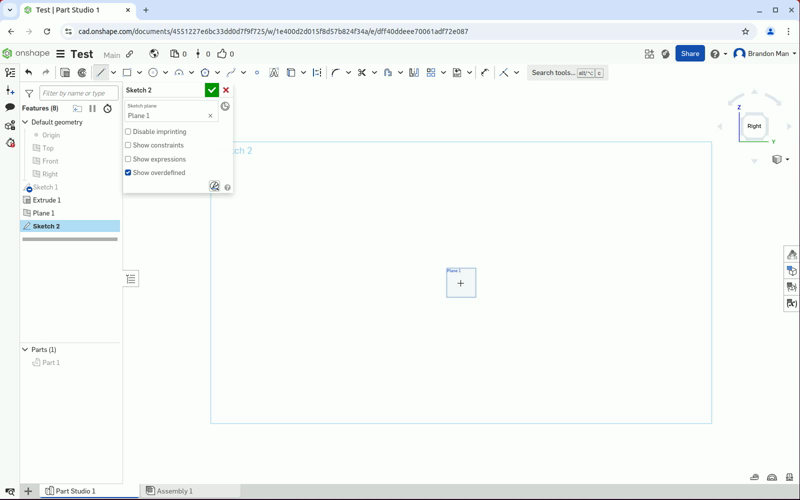
key_up(shift)
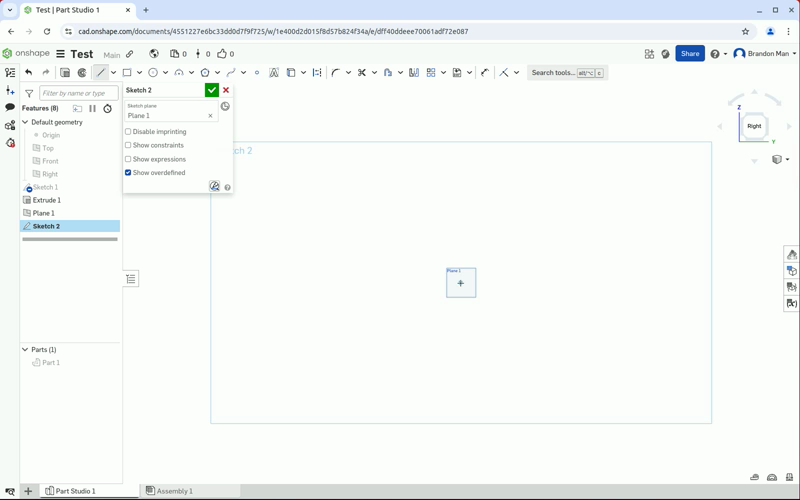
key_down(shift)
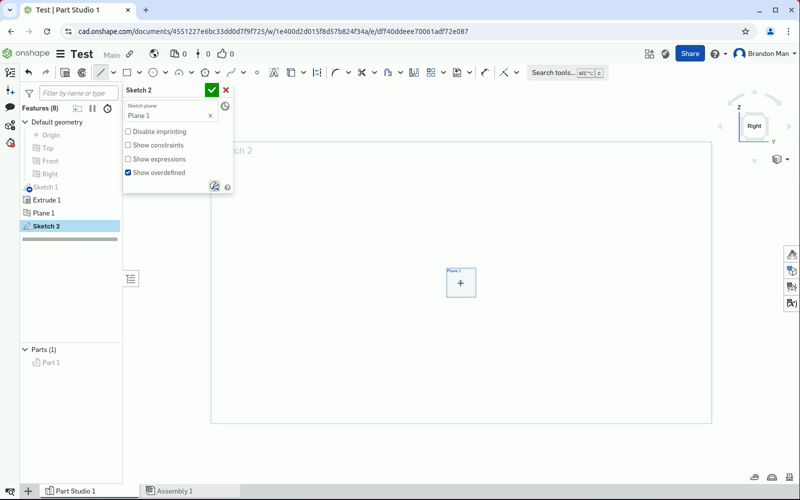
mouse_move(490, 282)
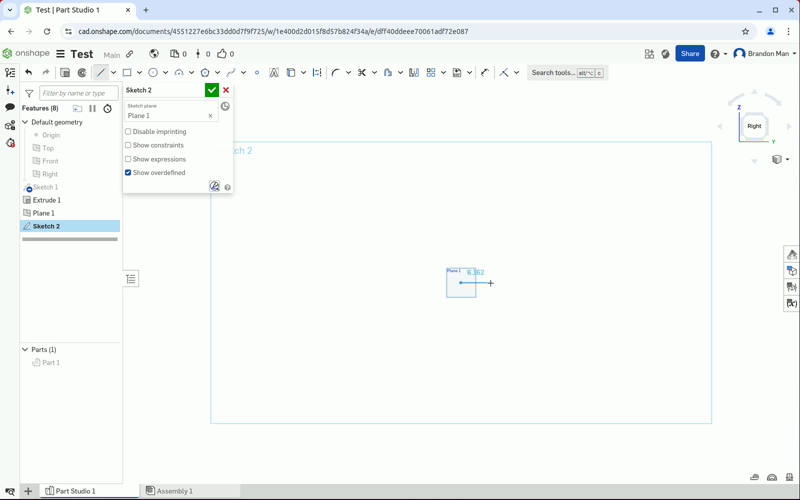
mouse_move(517, 282)
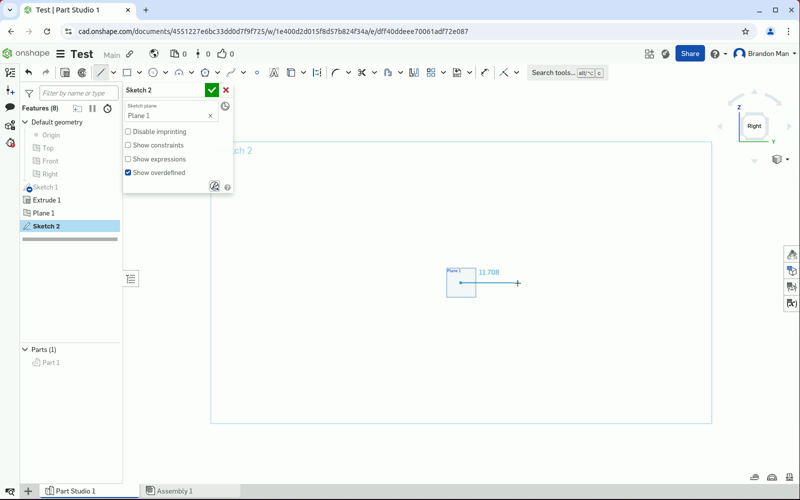
click(517, 282)
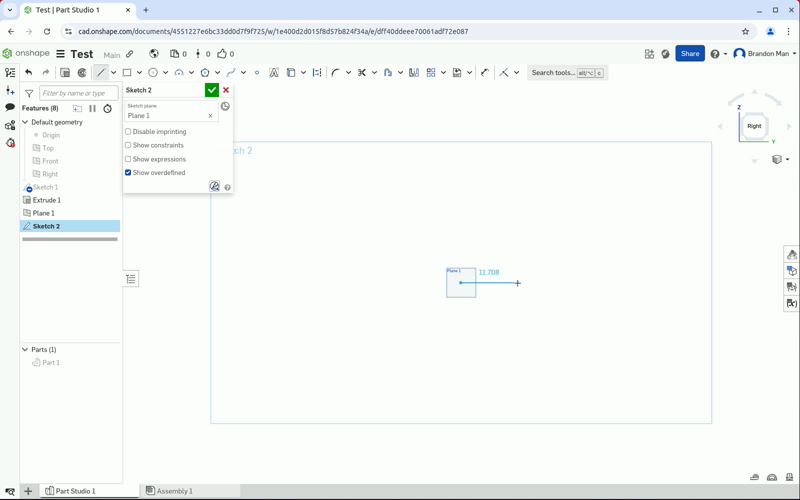
key_up(shift)
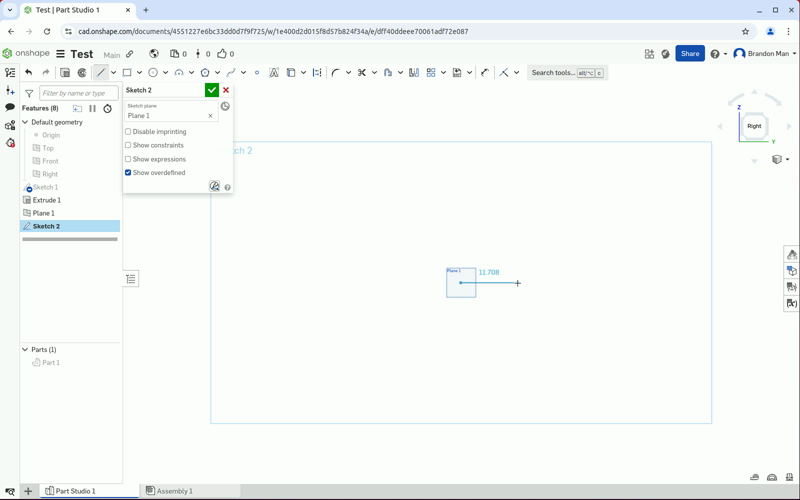
key_down(shift)
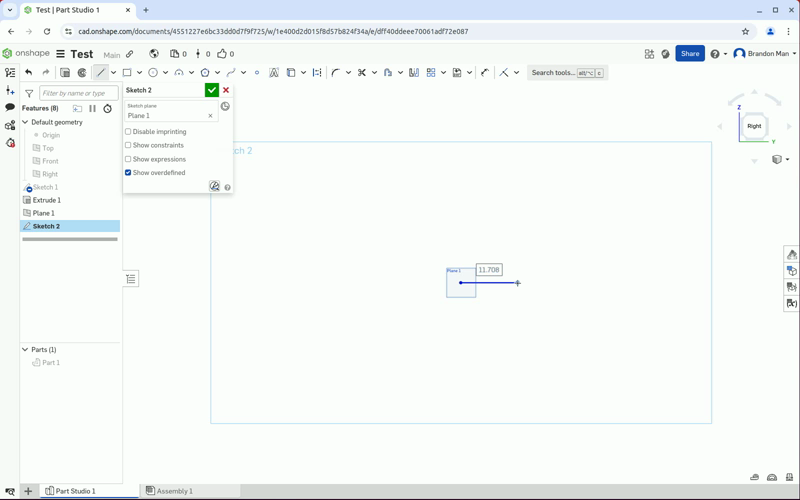
mouse_move(547, 282)
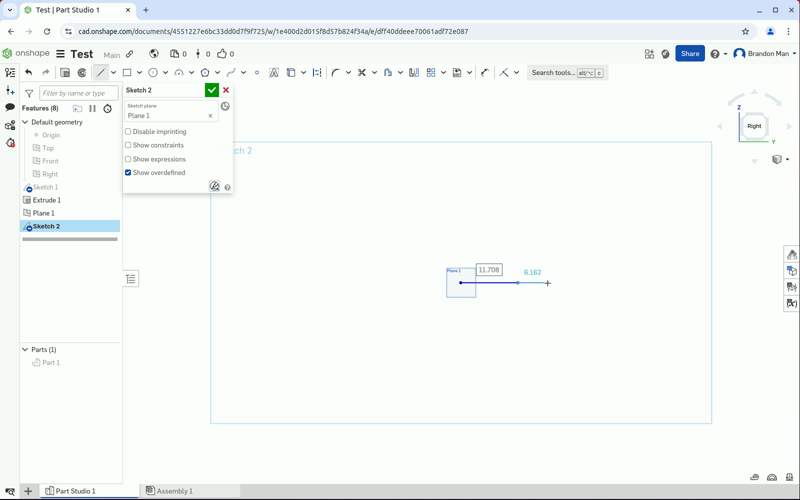
mouse_move(517, 263)
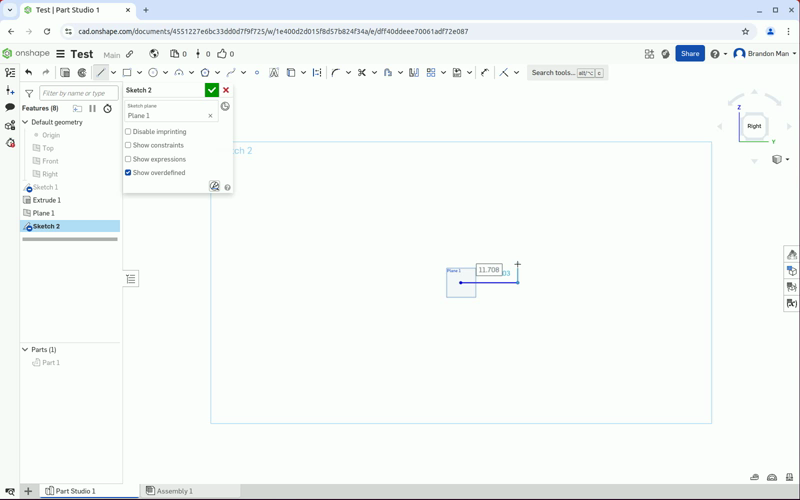
click(517, 263)
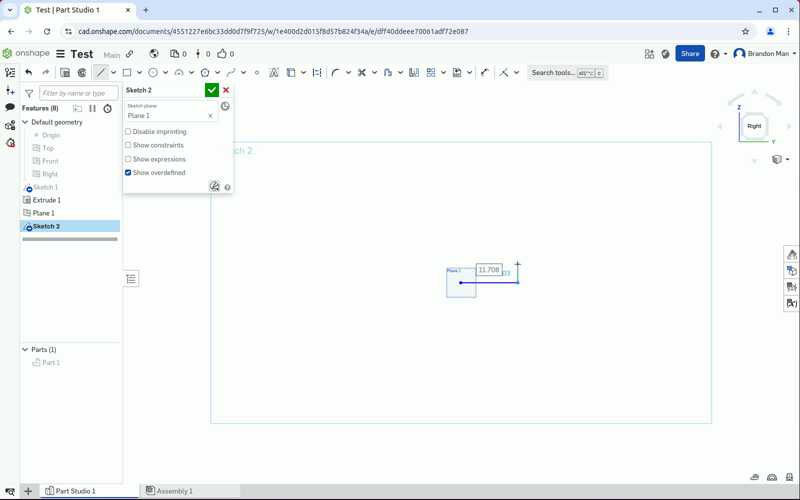
key_up(shift)
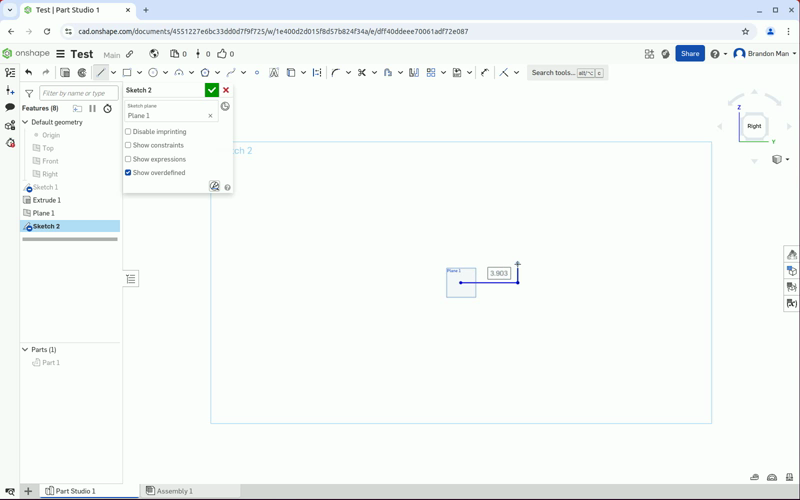
key_down(shift)
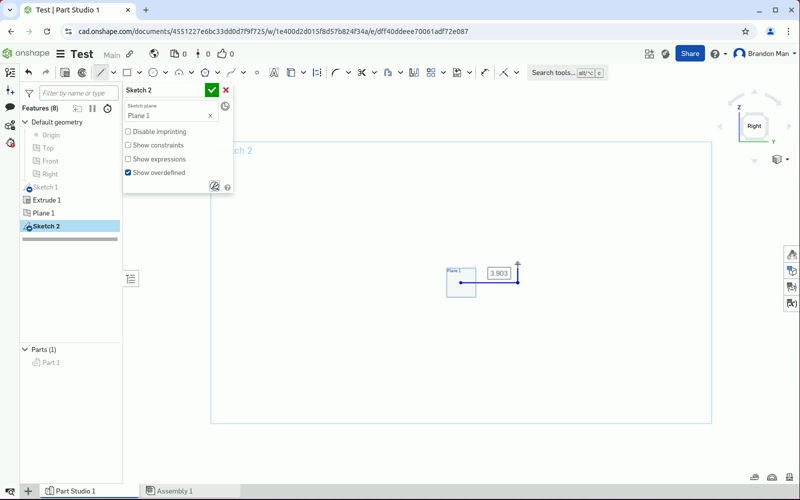
mouse_move(547, 263)
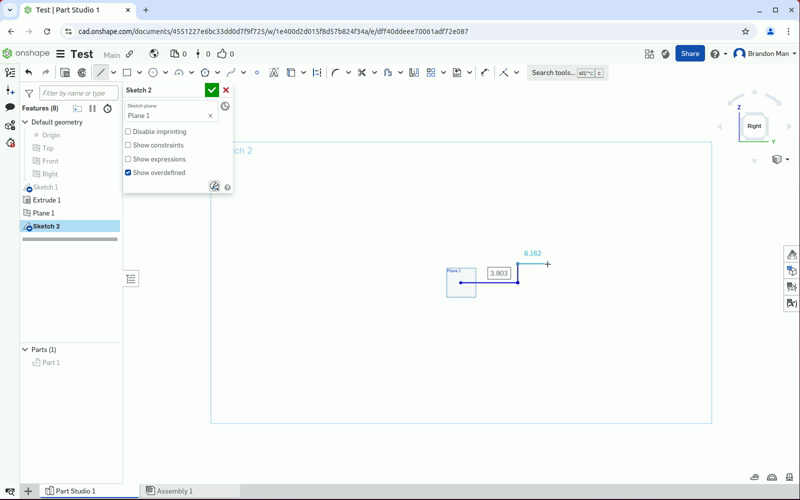
mouse_move(460, 263)
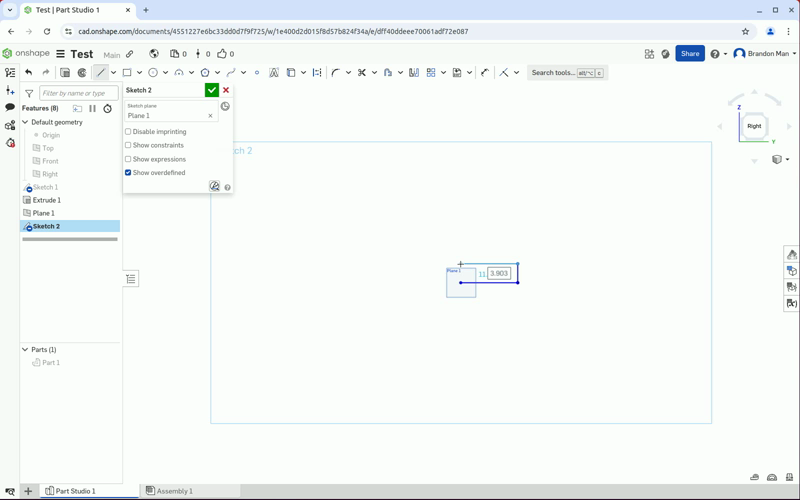
click(460, 263)
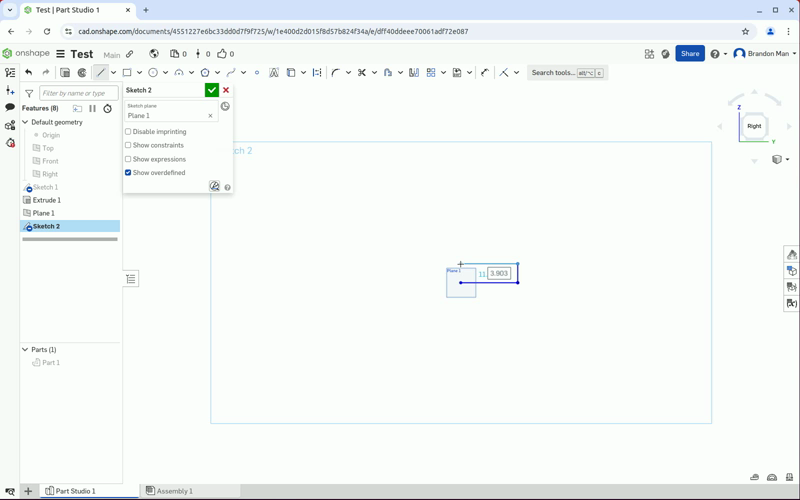
key_up(shift)
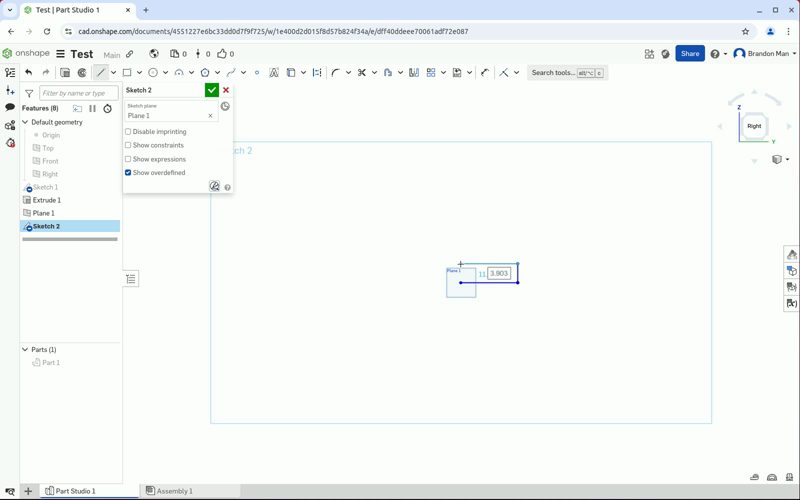
mouse_move(490, 263)
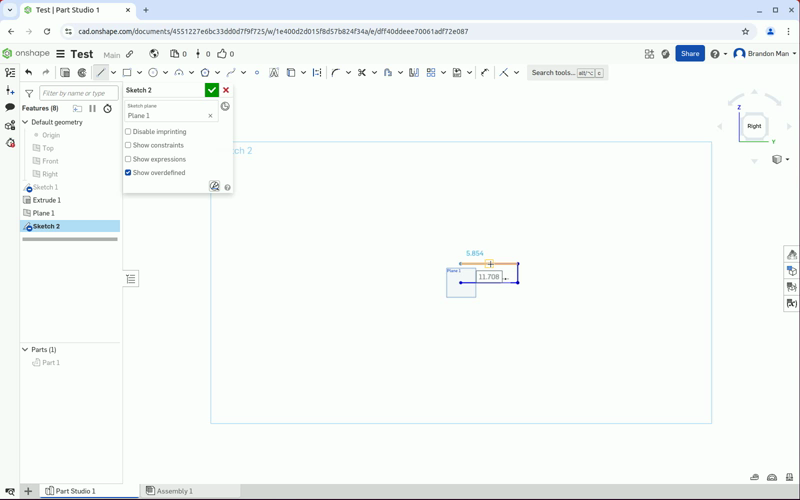
key_down(shift)
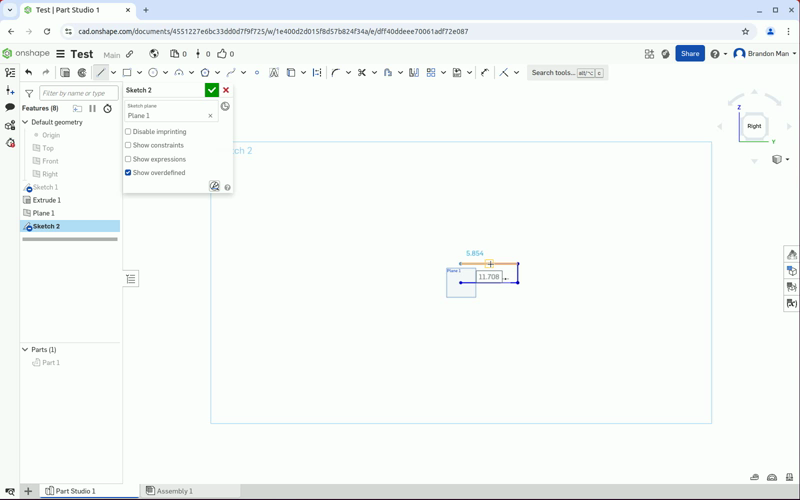
mouse_move(460, 282)
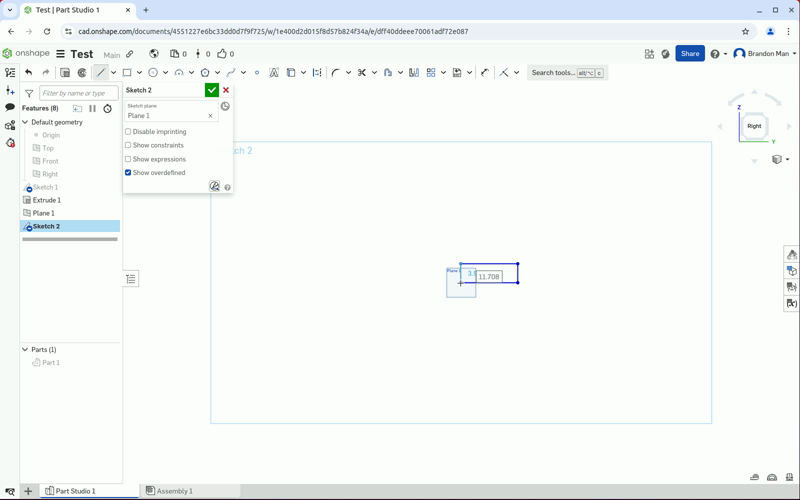
key_up(shift)
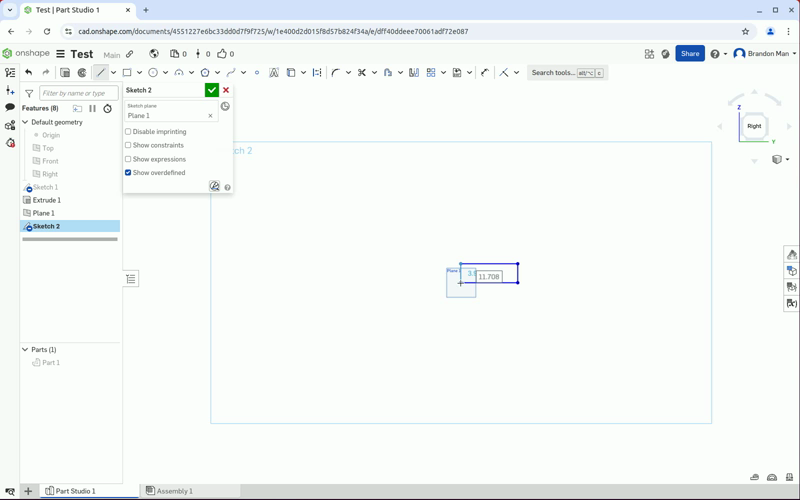
click(460, 282)
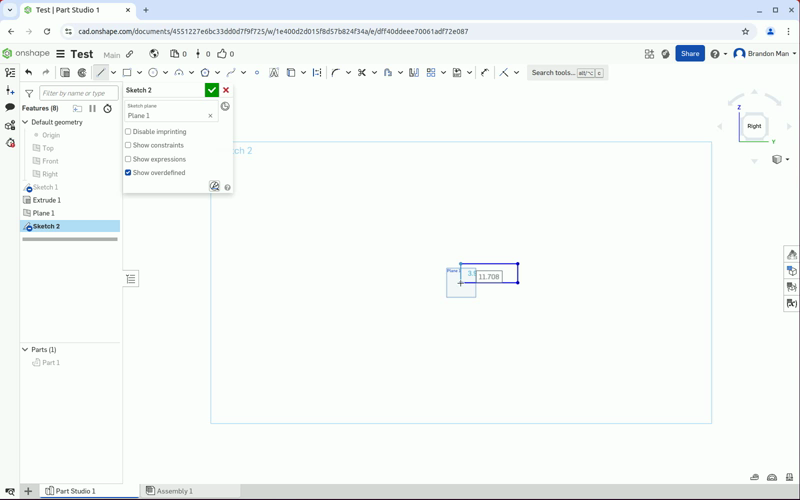
key(esc)
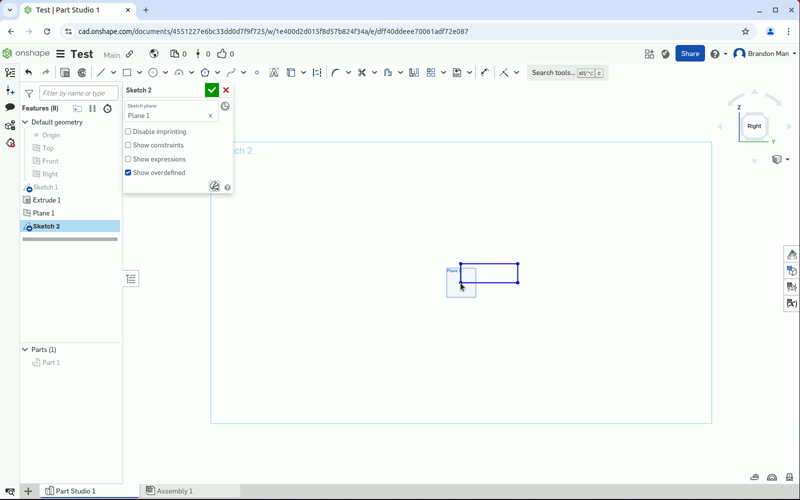
mouse_move(478, 276)
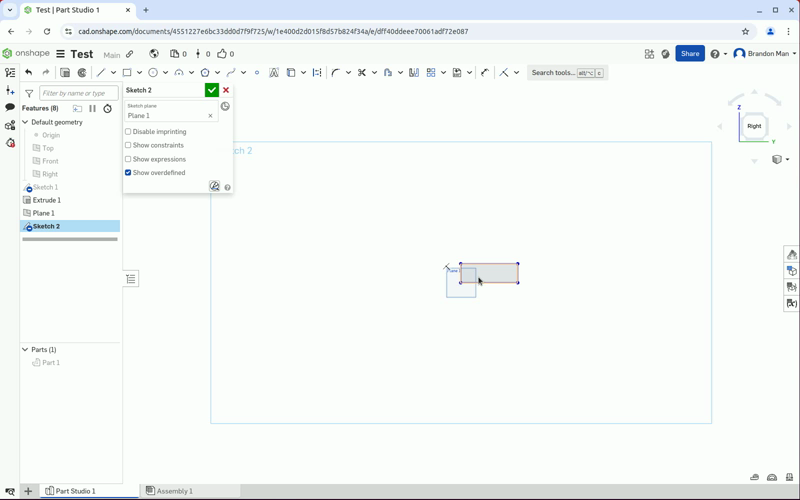
scroll(6)
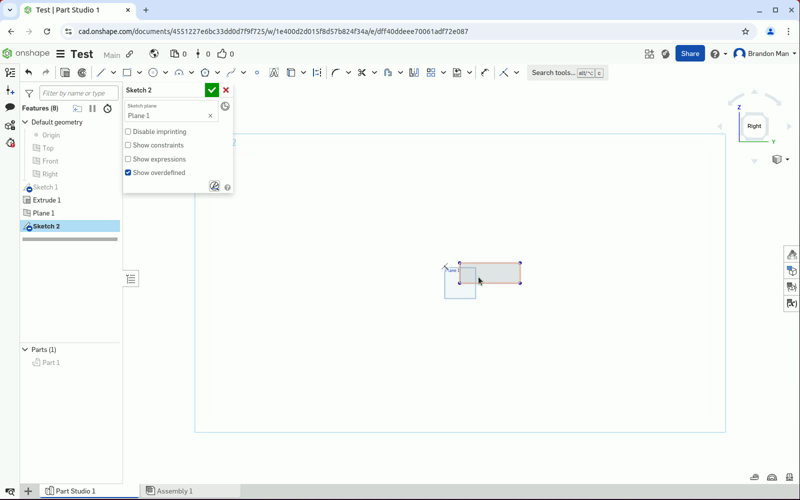
scroll(6)
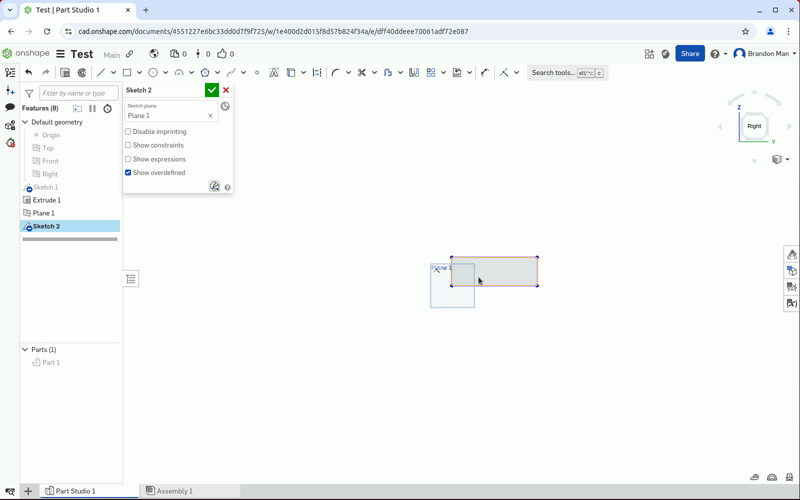
scroll(6)
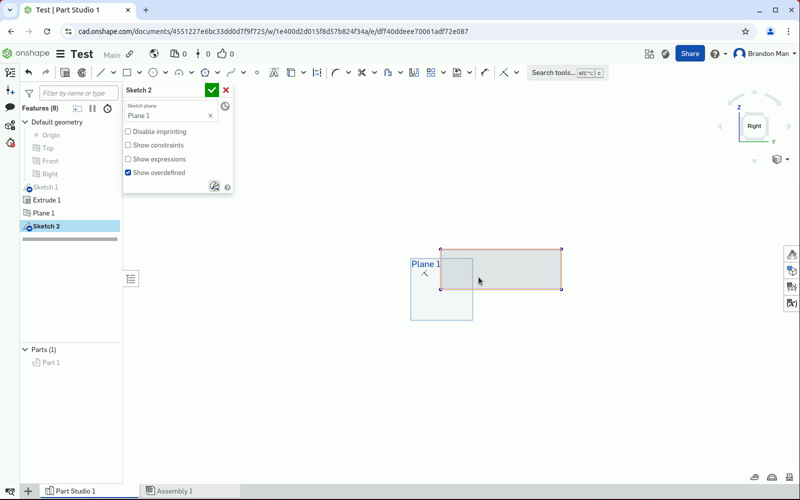
scroll(6)
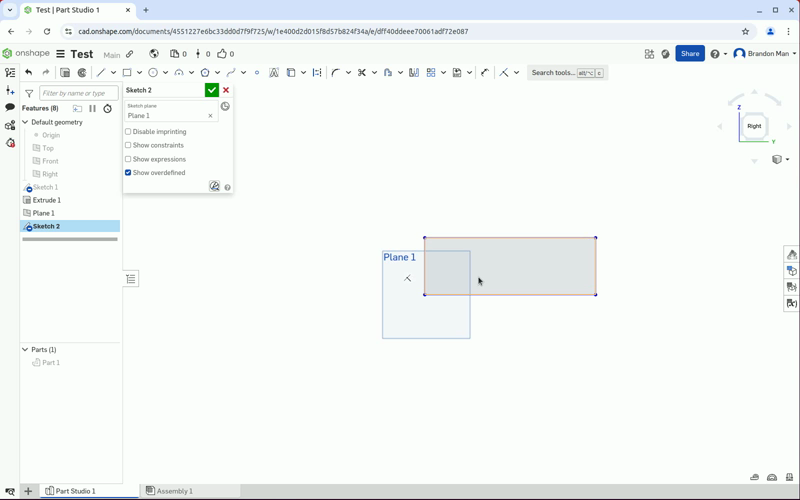
scroll(6)
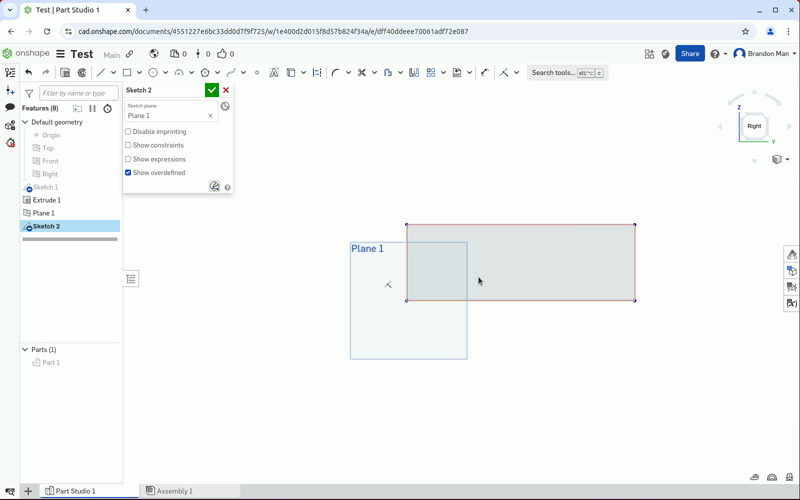
scroll(6)
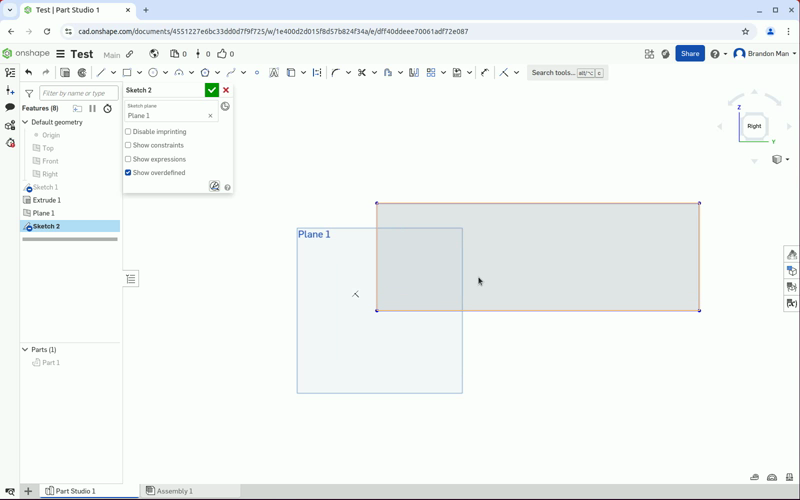
scroll(6)
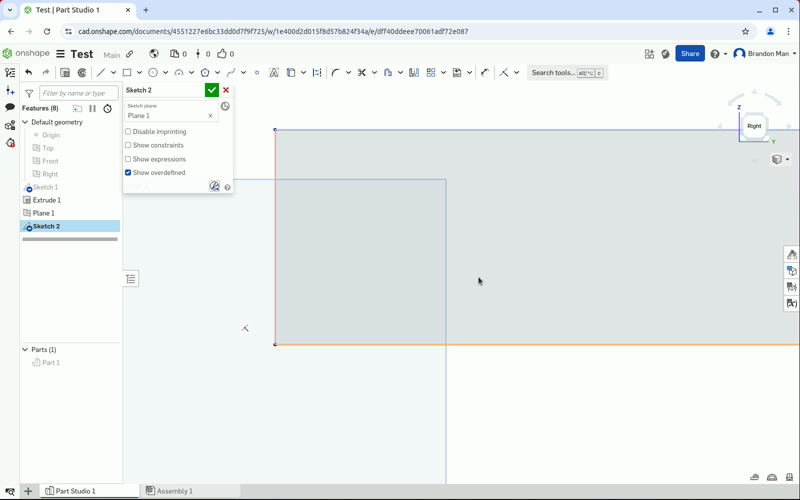
click(478, 276)
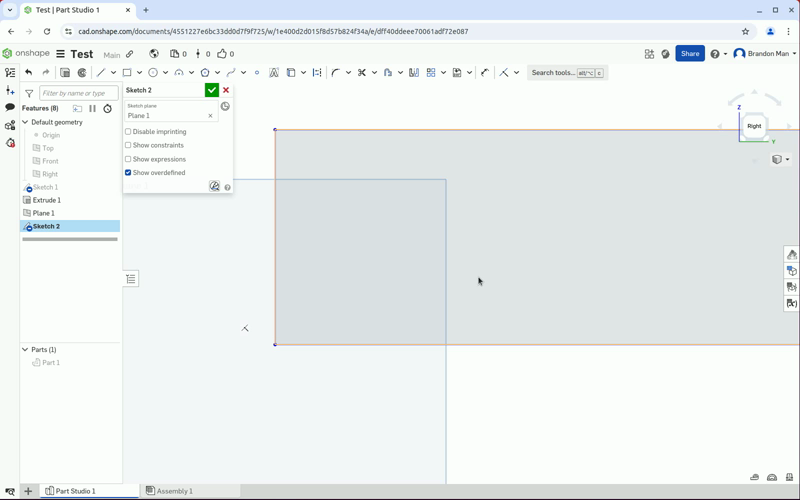
scroll(-6)
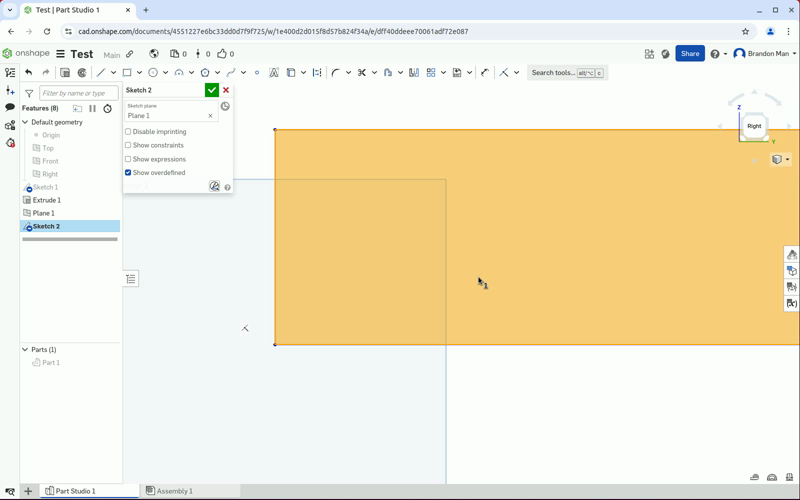
scroll(-6)
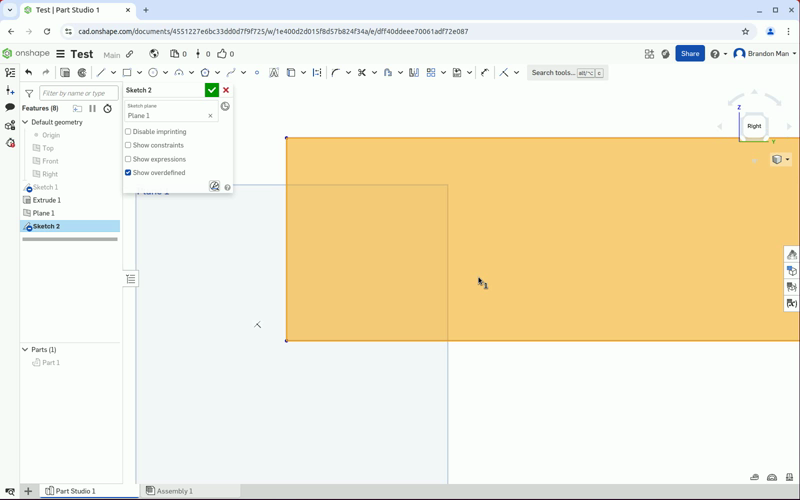
scroll(-6)
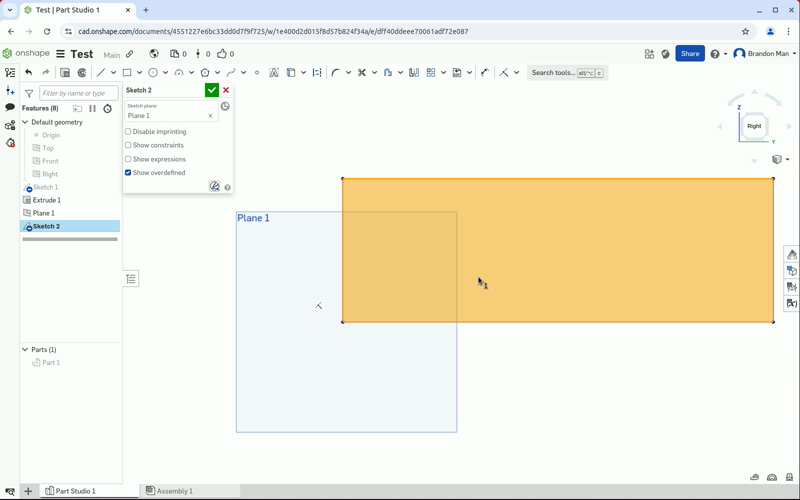
scroll(-6)
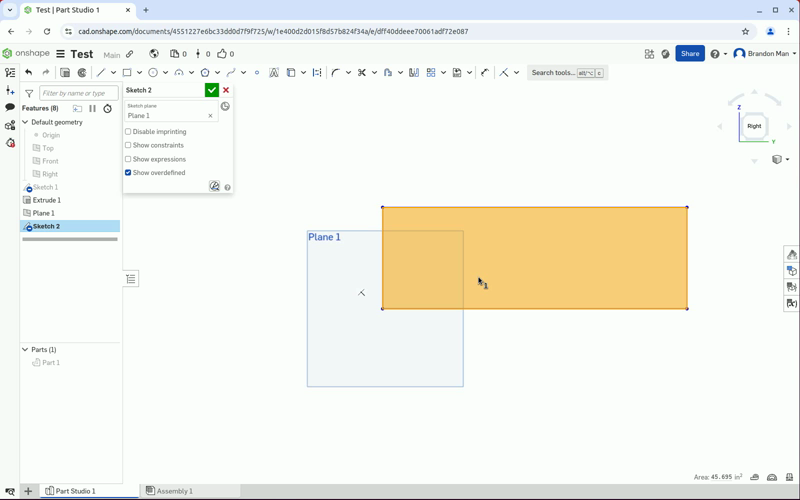
scroll(-6)
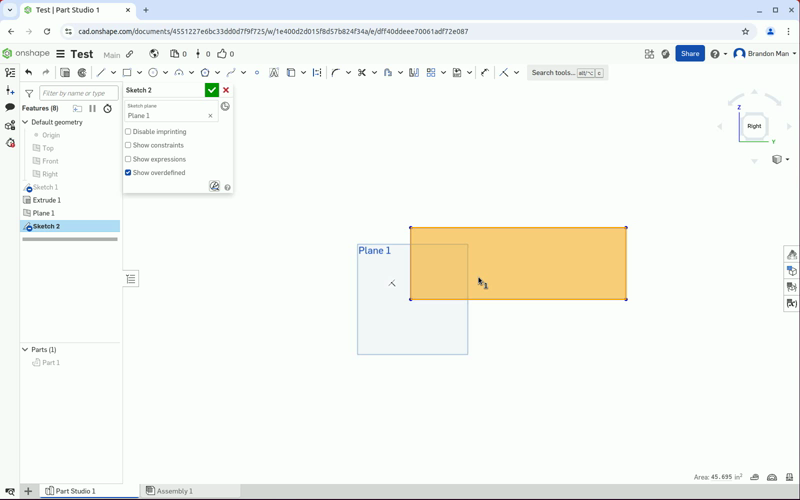
scroll(-6)
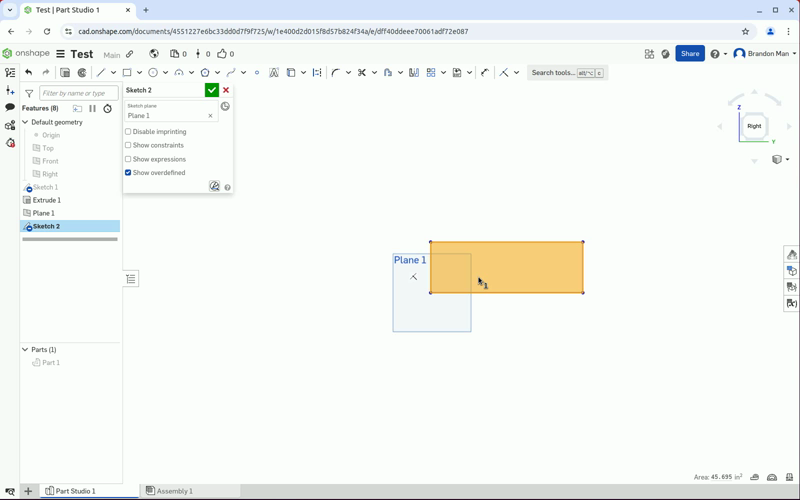
scroll(-6)
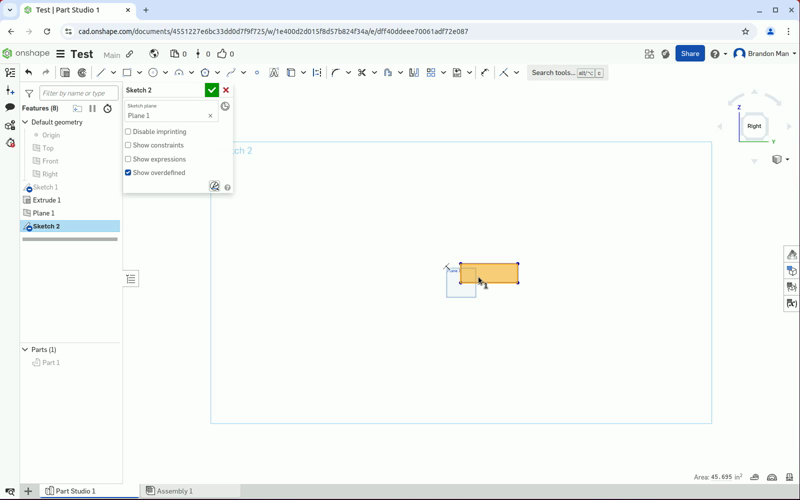
mouse_move(73, 352)
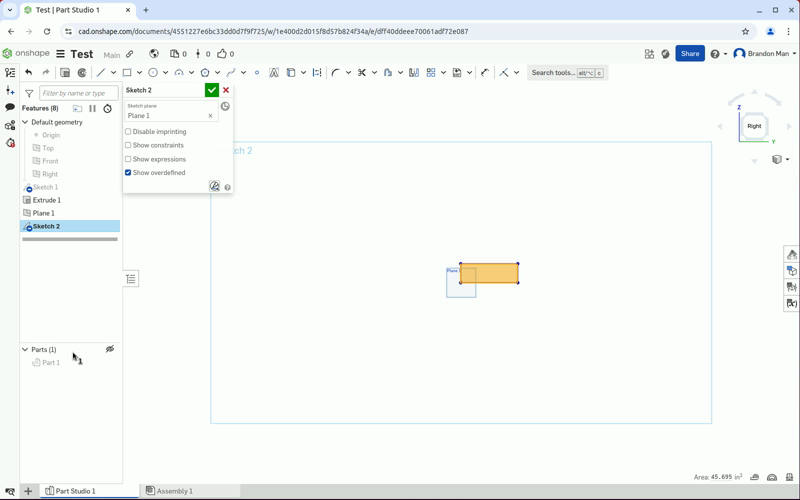
key(shift+y)
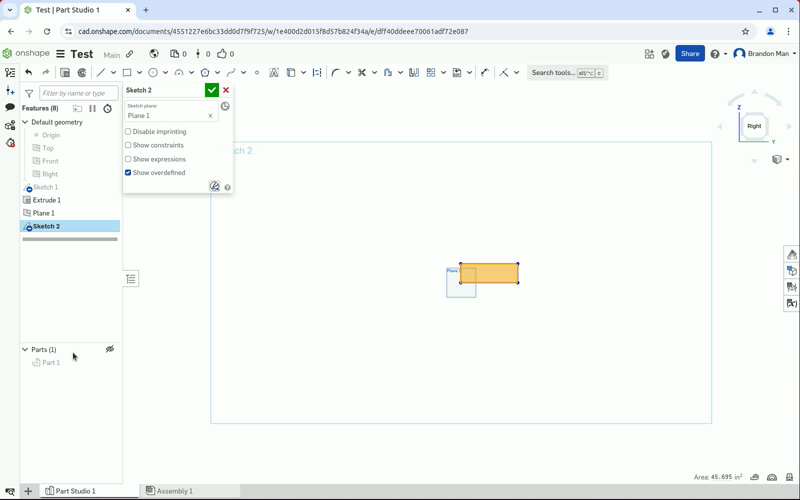
key(shift+e)
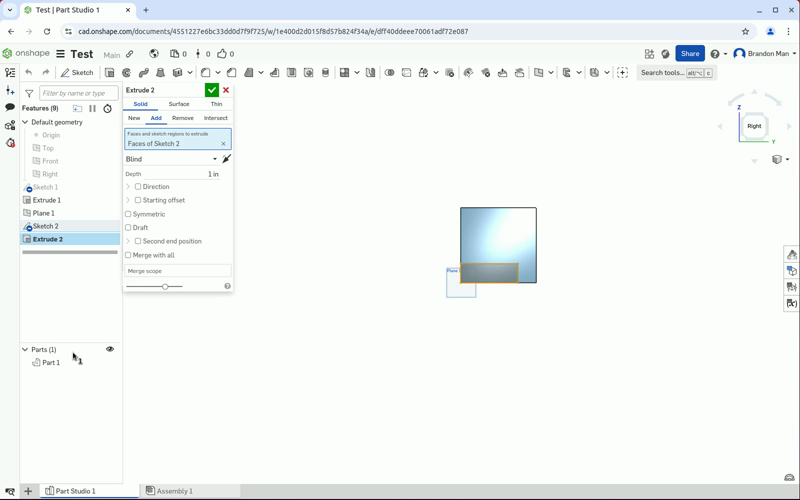
mouse_move(143, 106)
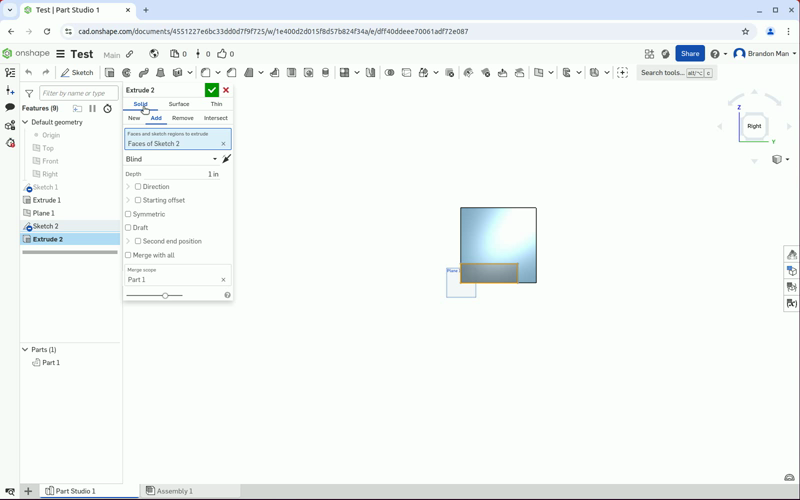
click(143, 106)
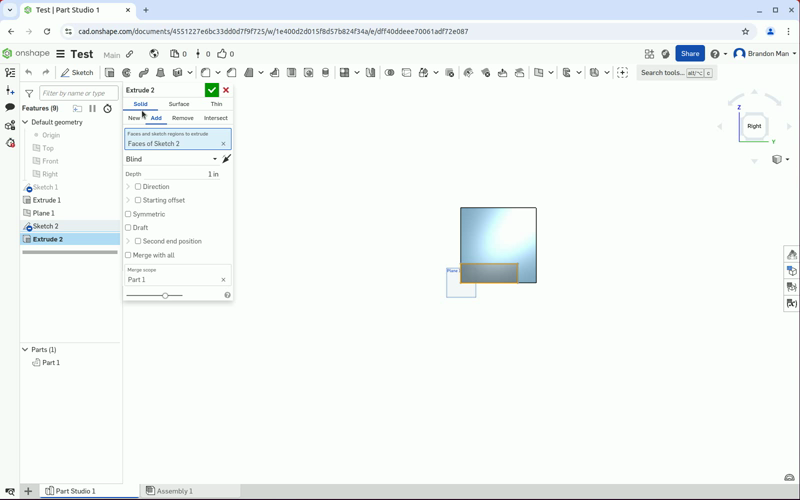
mouse_move(137, 120)
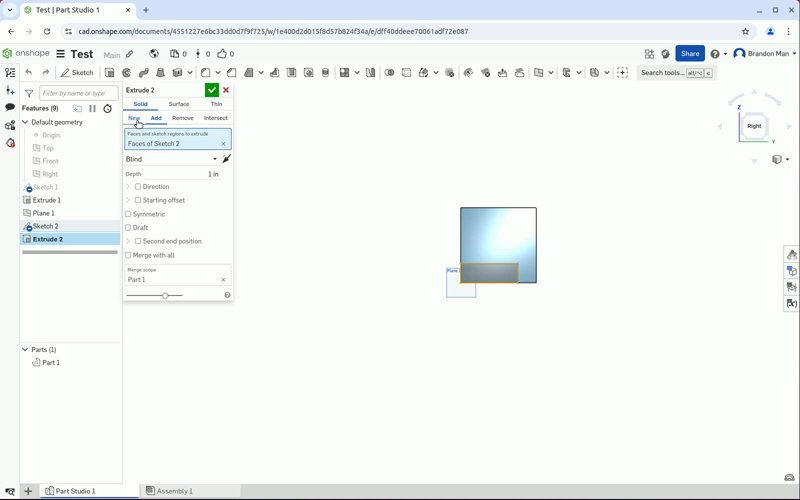
click(137, 120)
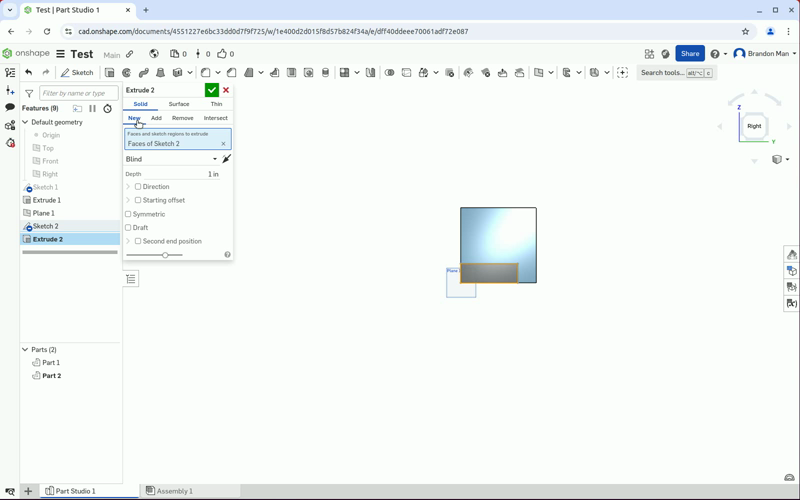
key(tab, 4)
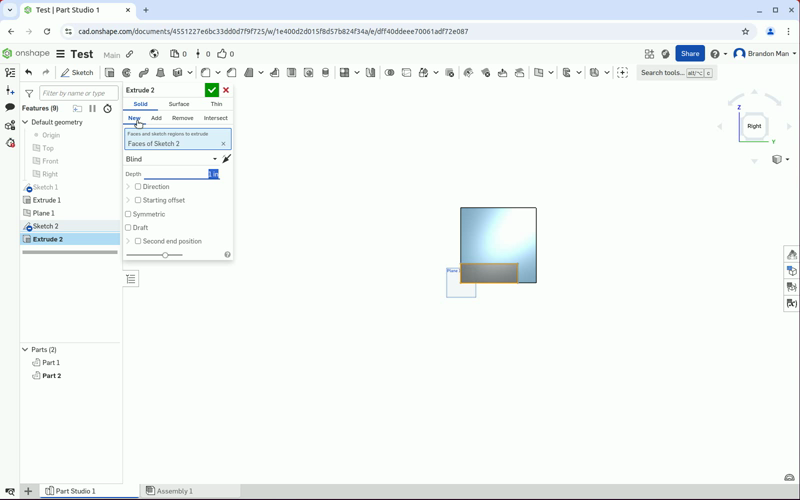
text(15.405)
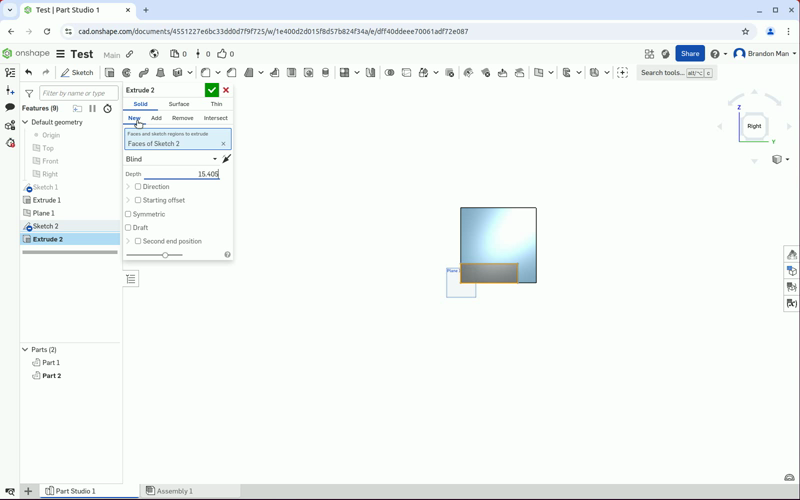
key(enter)
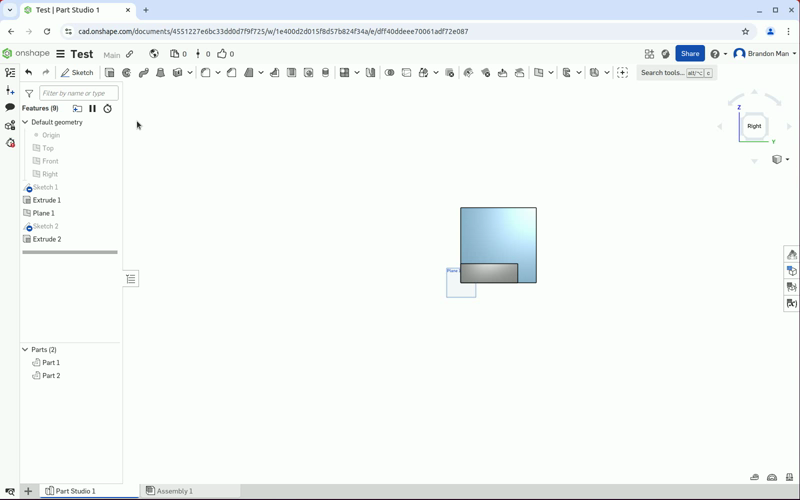
key(shift+h)
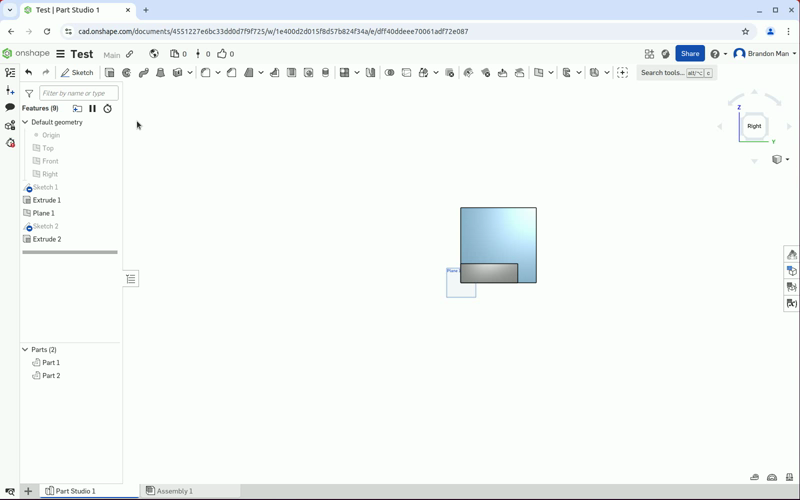
key(shift+h)
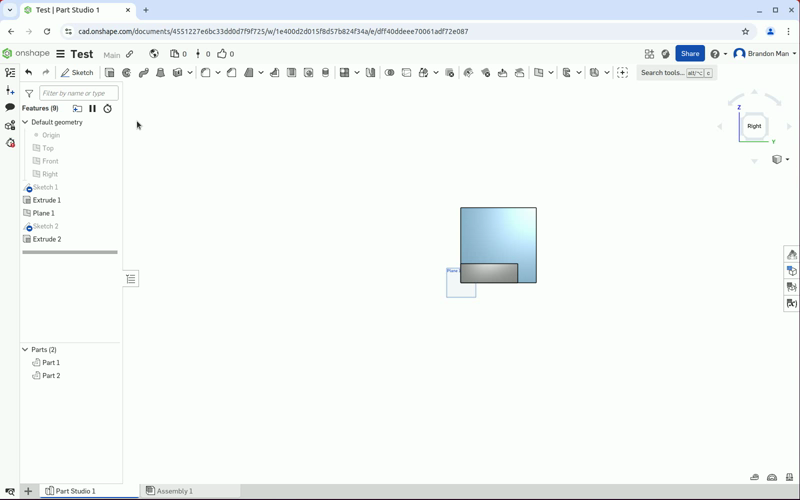
mouse_move(73, 189)
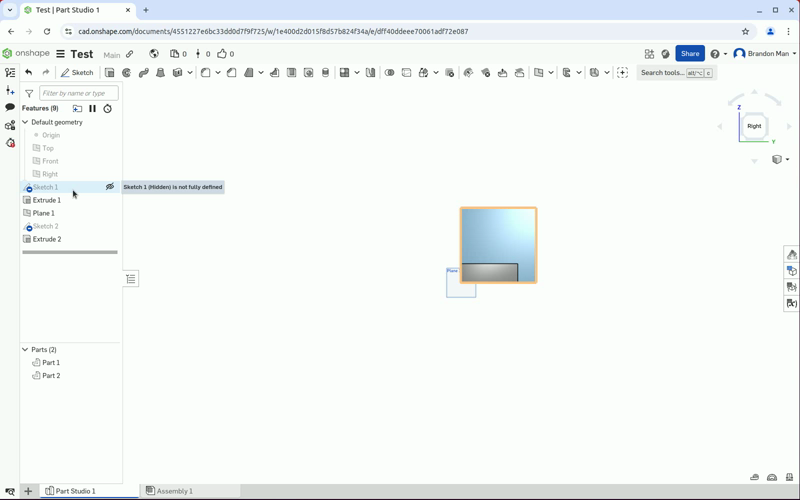
click(73, 189)
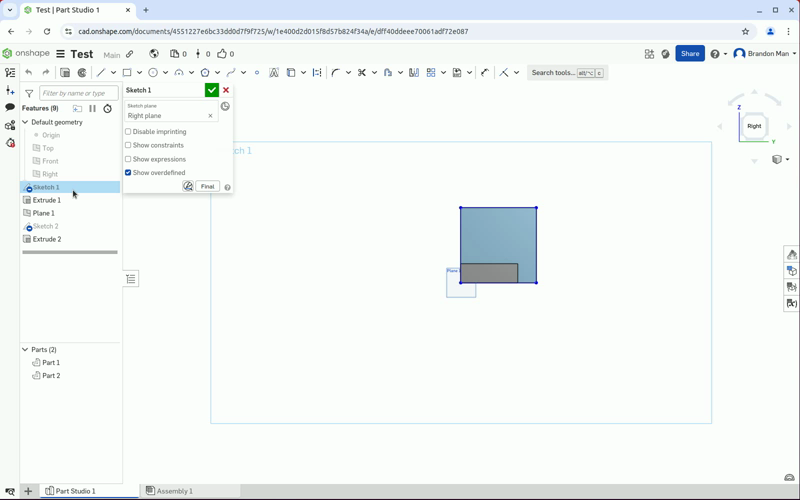
mouse_move(229, 92)
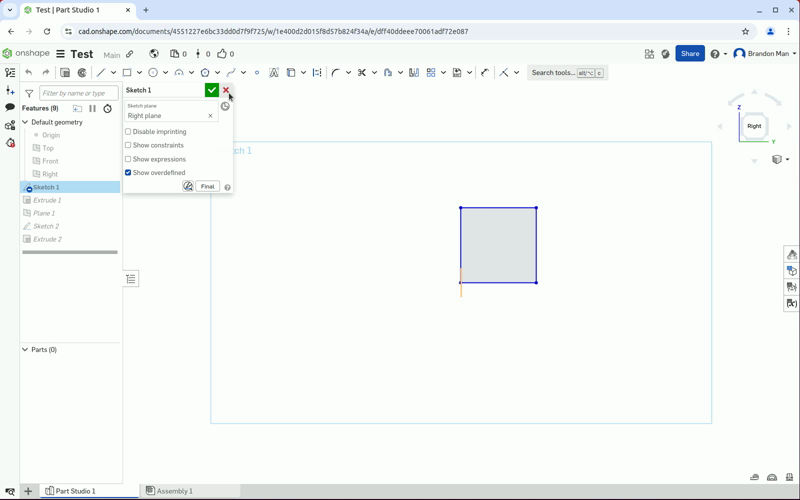
click(229, 92)
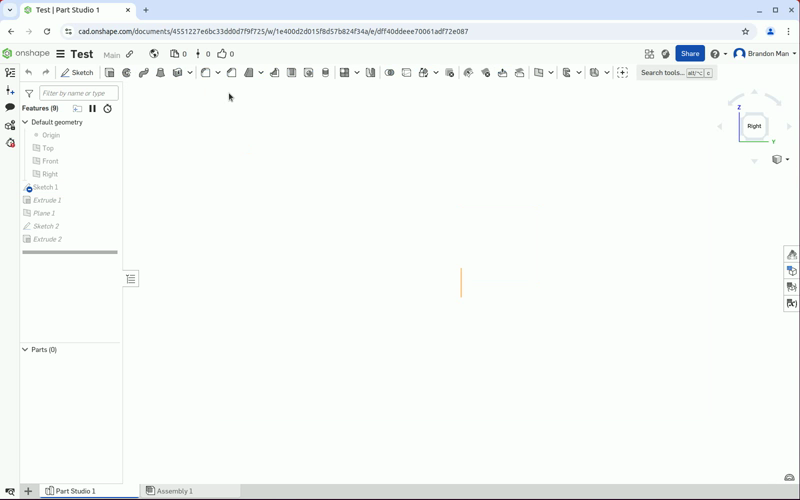
key(shift+s)
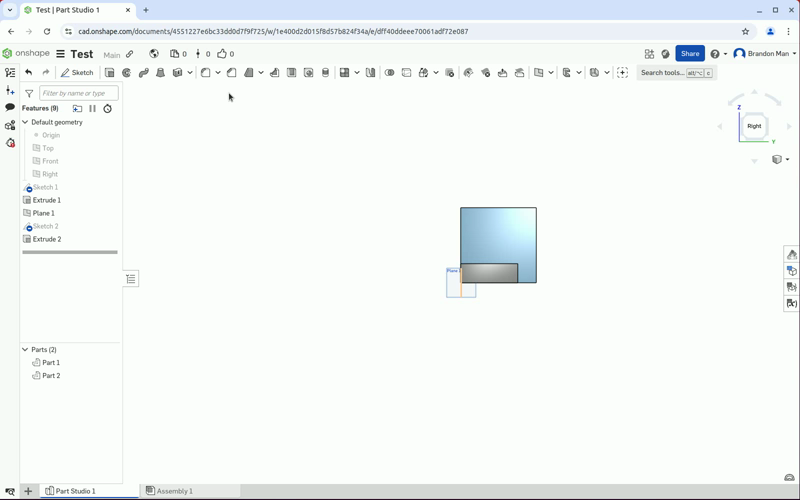
mouse_move(73, 215)
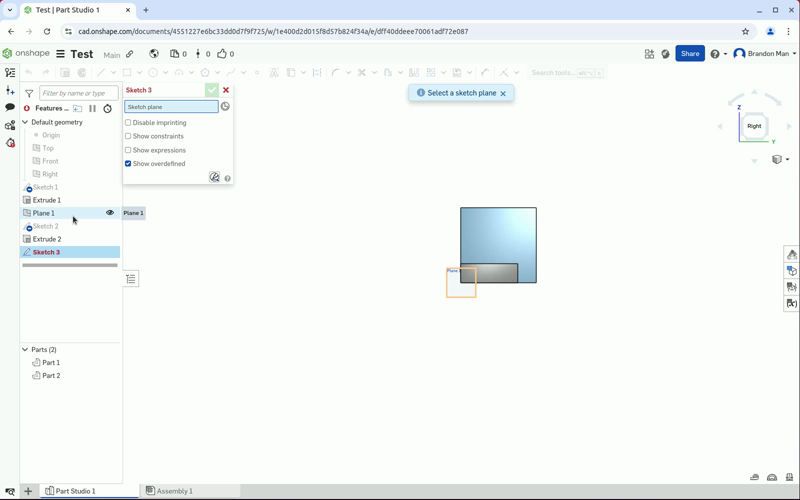
click(73, 215)
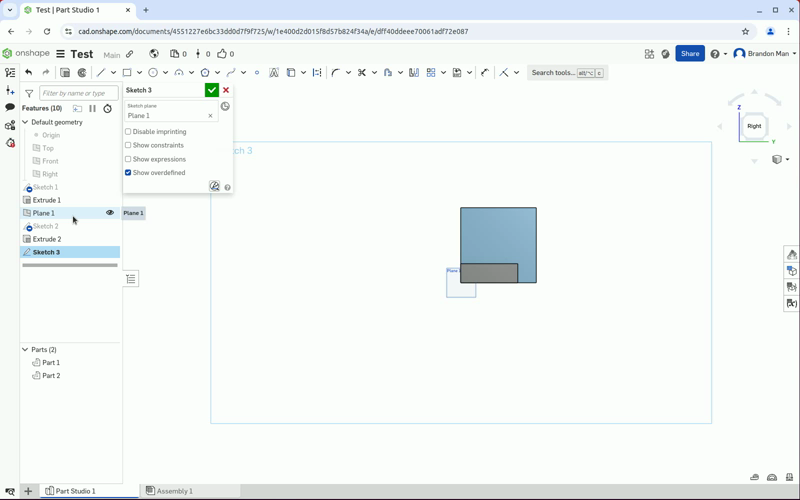
mouse_move(73, 352)
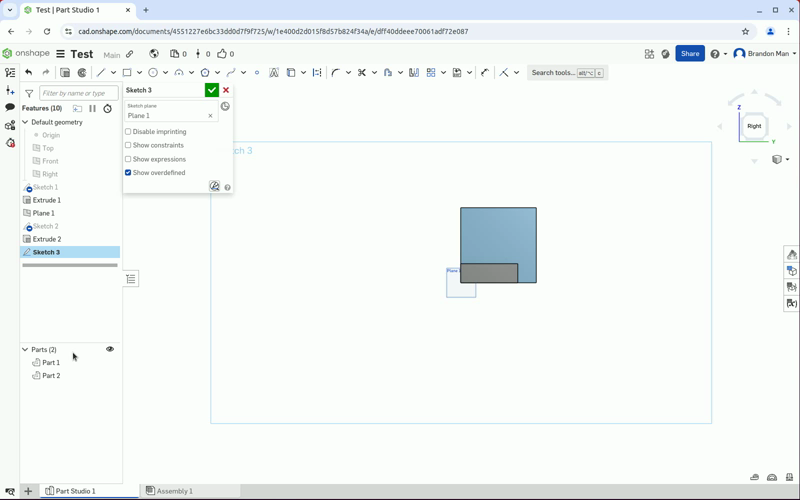
key(y)
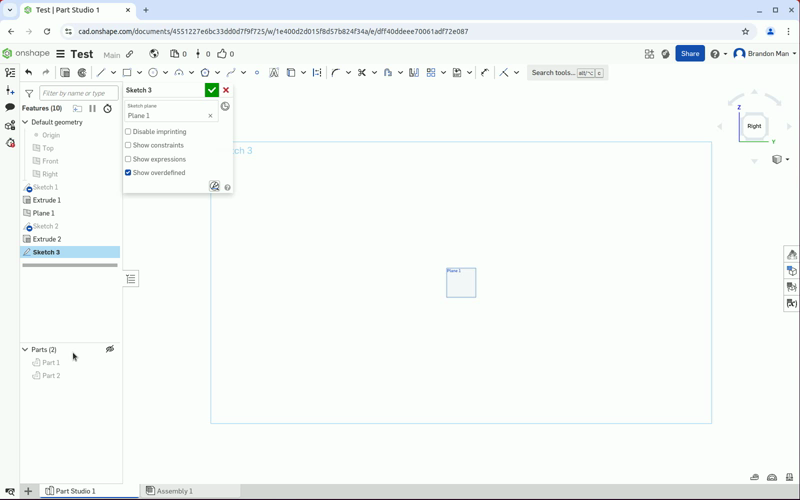
key(l)
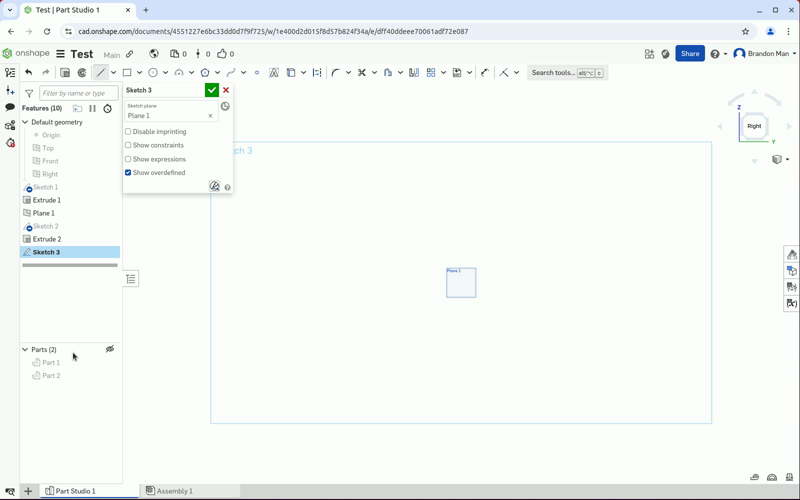
key_down(shift)
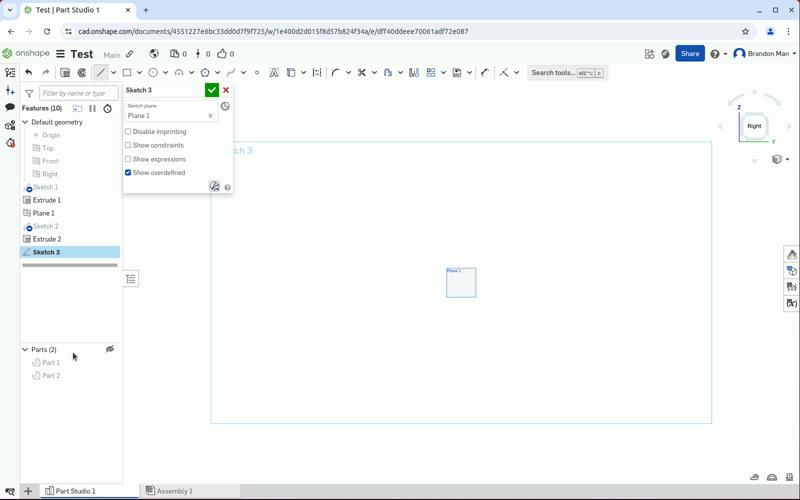
mouse_move(516, 282)
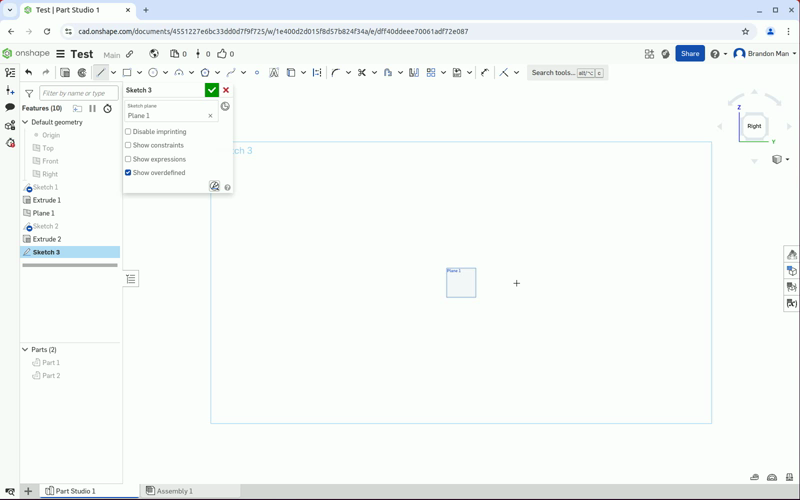
click(516, 282)
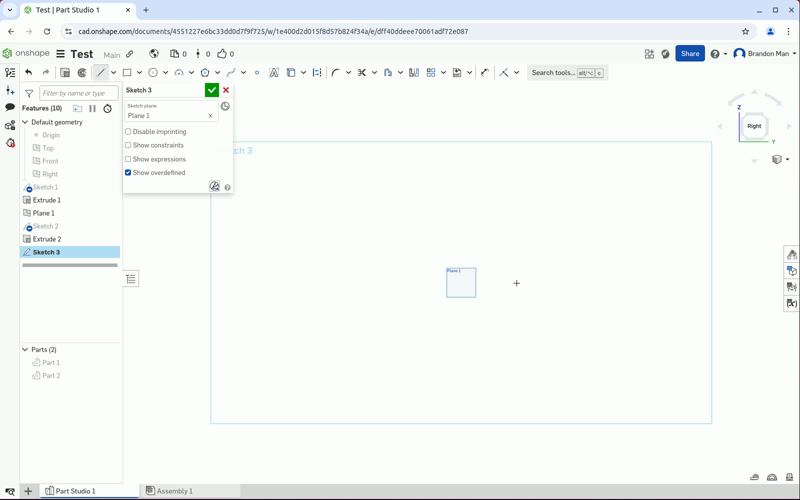
key_up(shift)
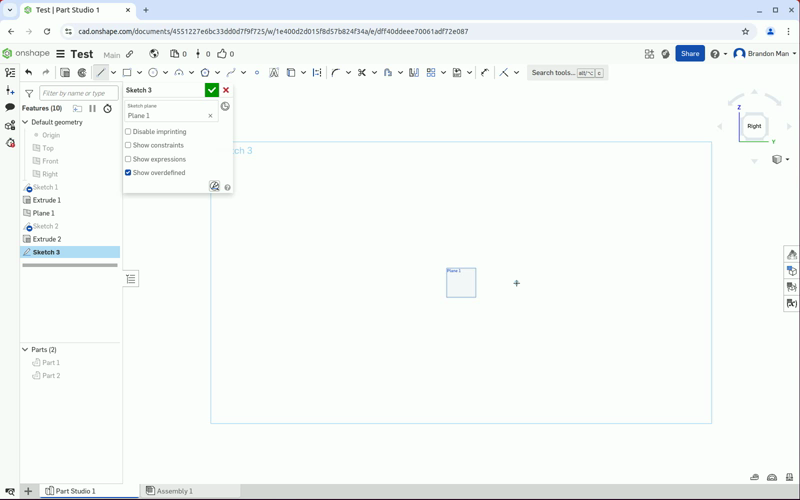
key_down(shift)
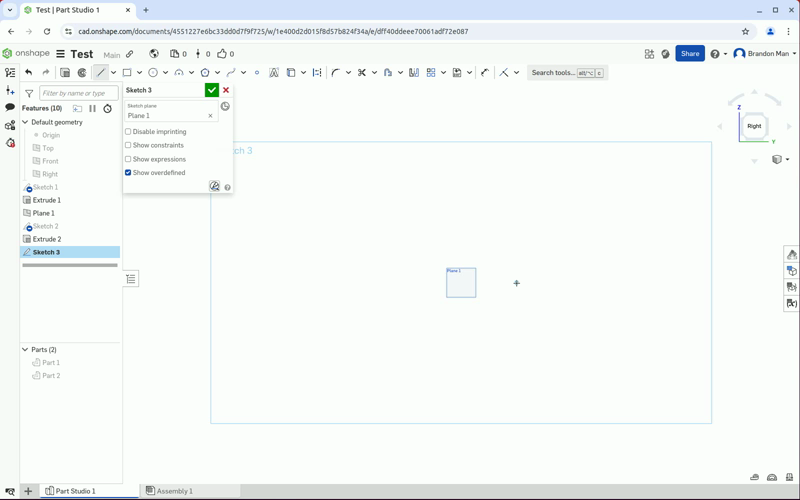
mouse_move(546, 282)
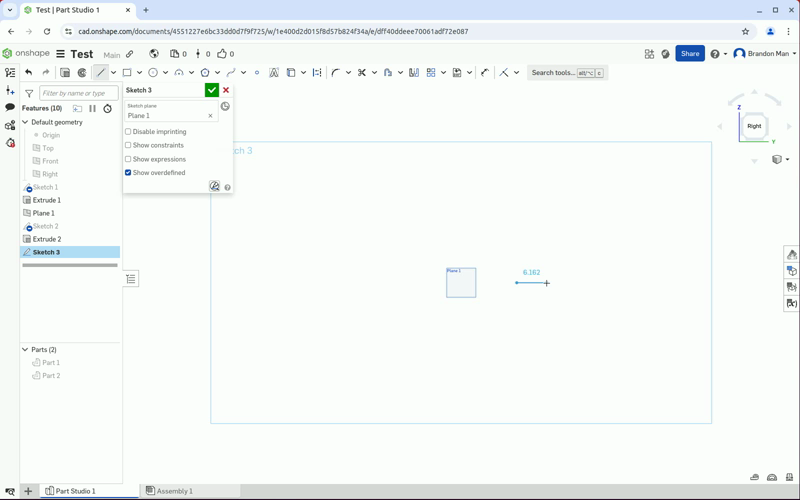
mouse_move(536, 282)
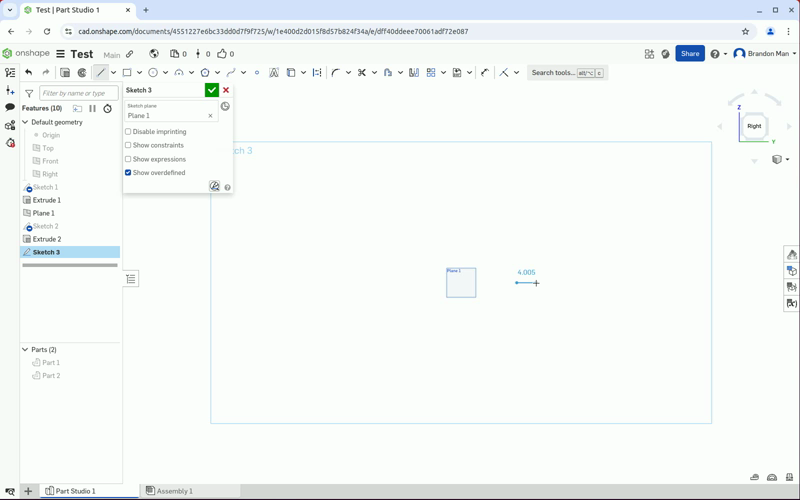
click(536, 282)
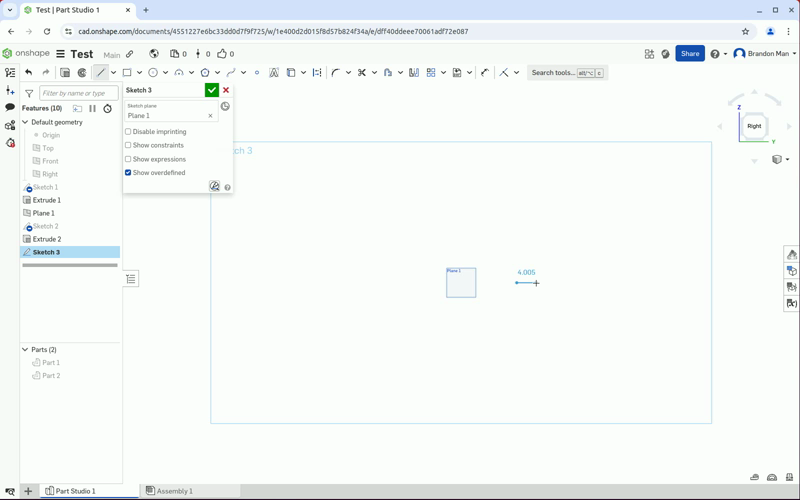
key_up(shift)
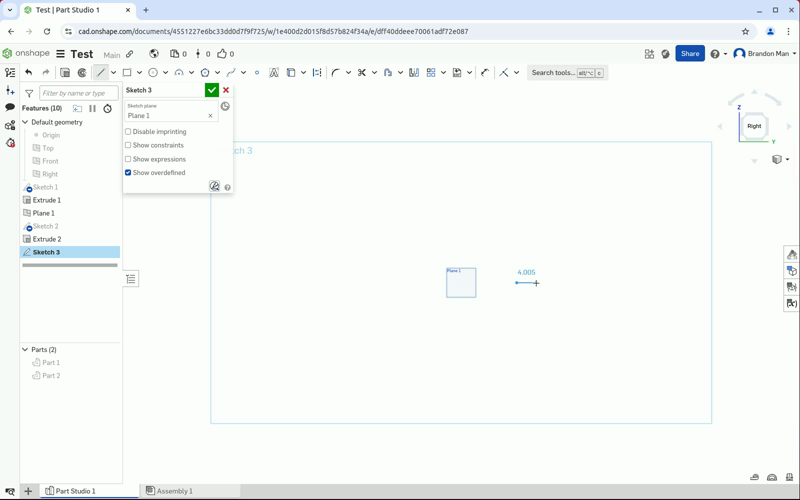
key_down(shift)
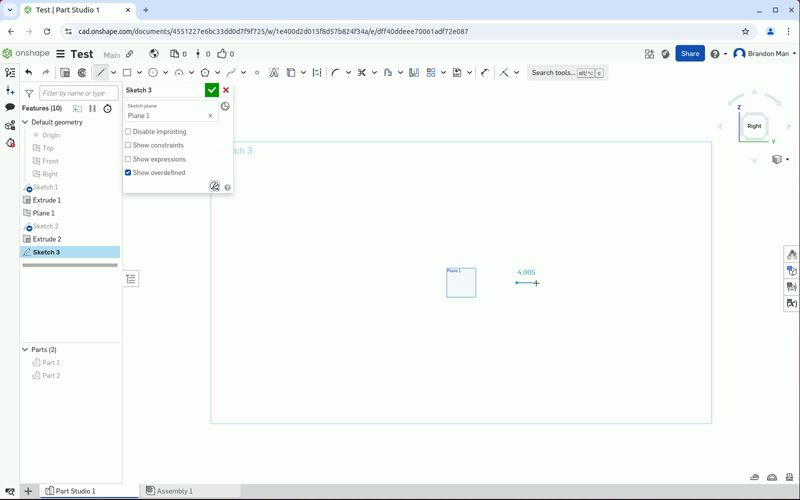
mouse_move(566, 282)
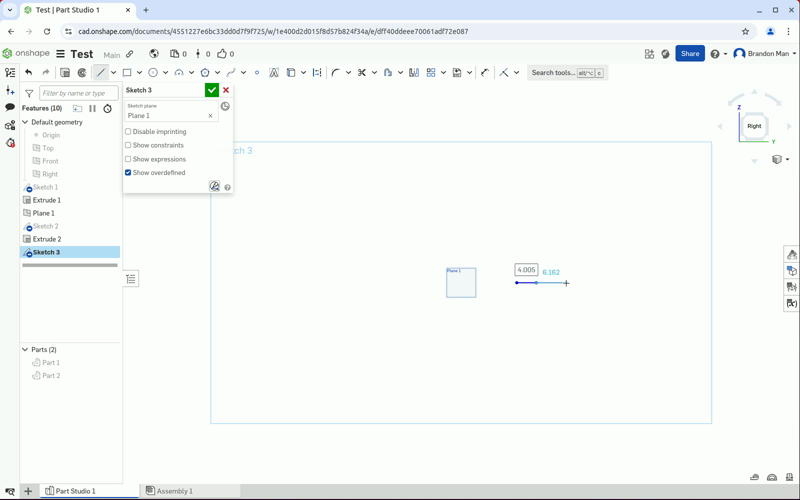
mouse_move(536, 226)
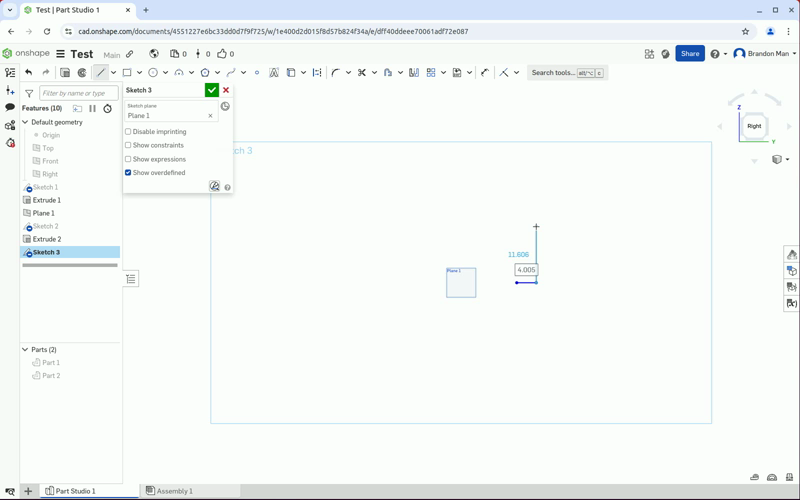
click(536, 226)
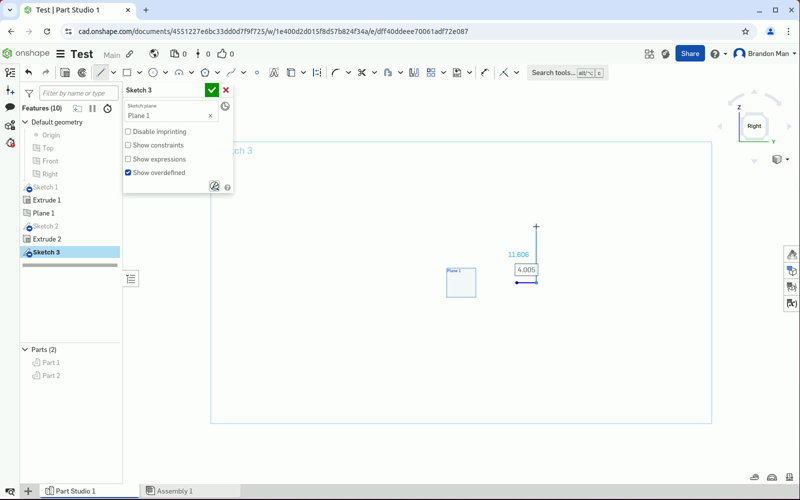
key_up(shift)
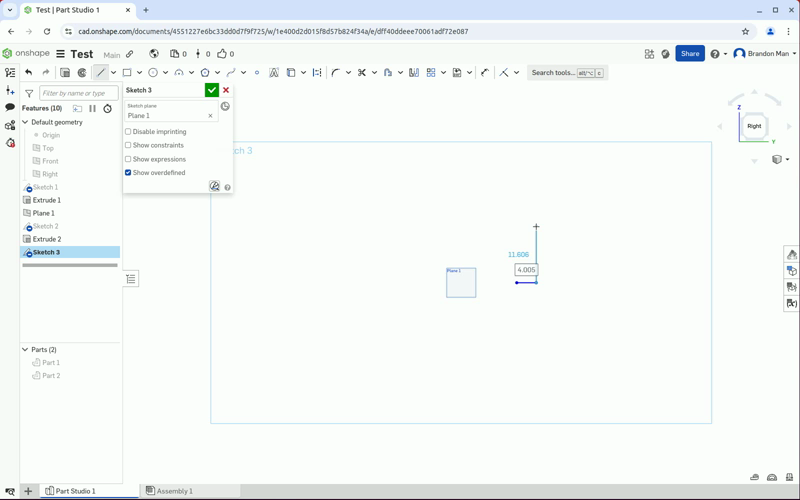
key_down(shift)
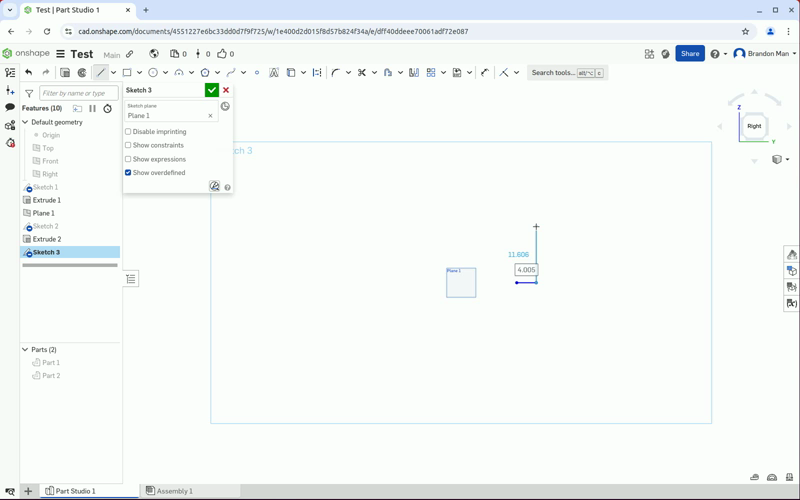
mouse_move(566, 226)
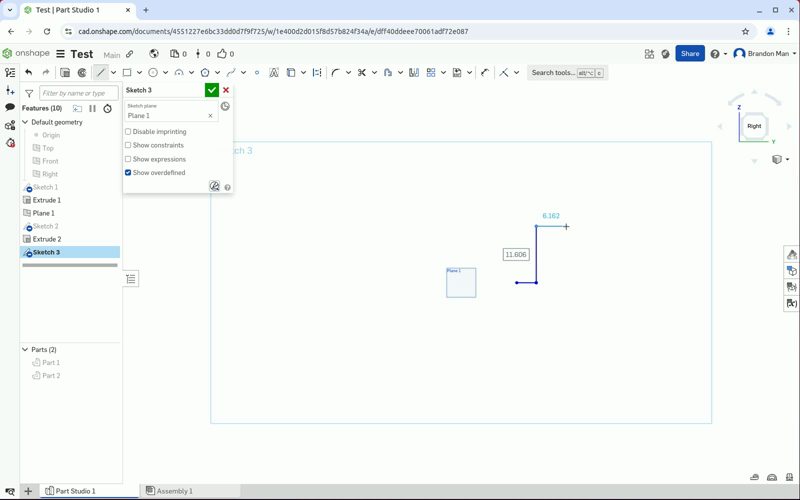
mouse_move(516, 226)
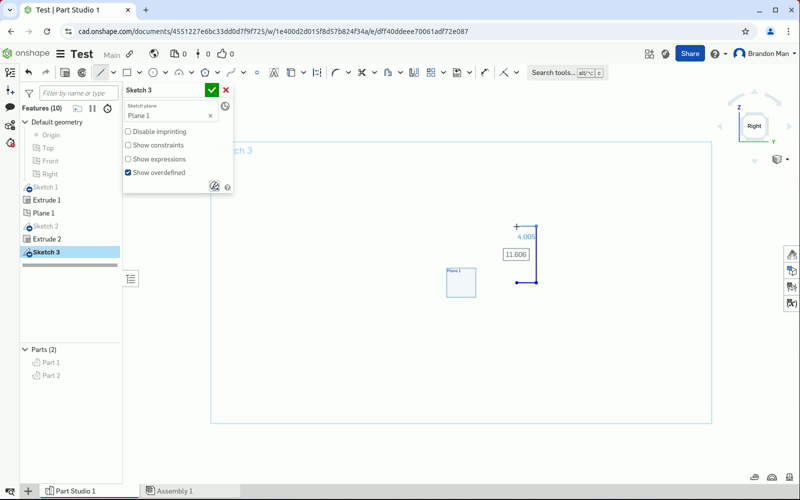
click(516, 226)
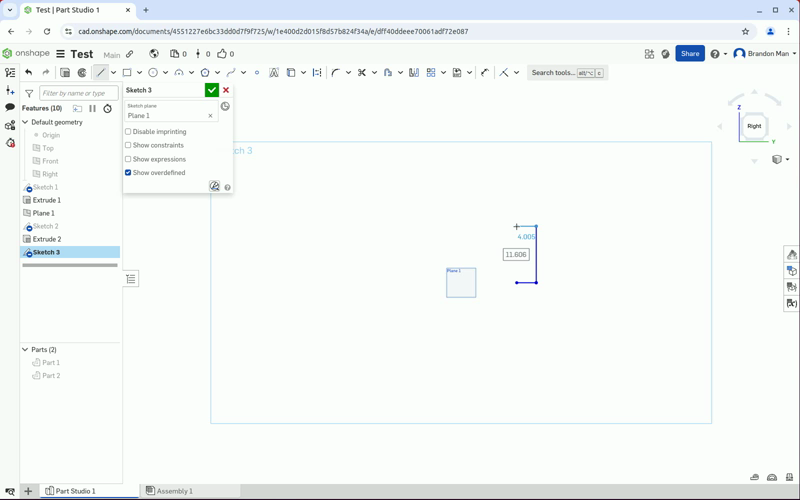
key_up(shift)
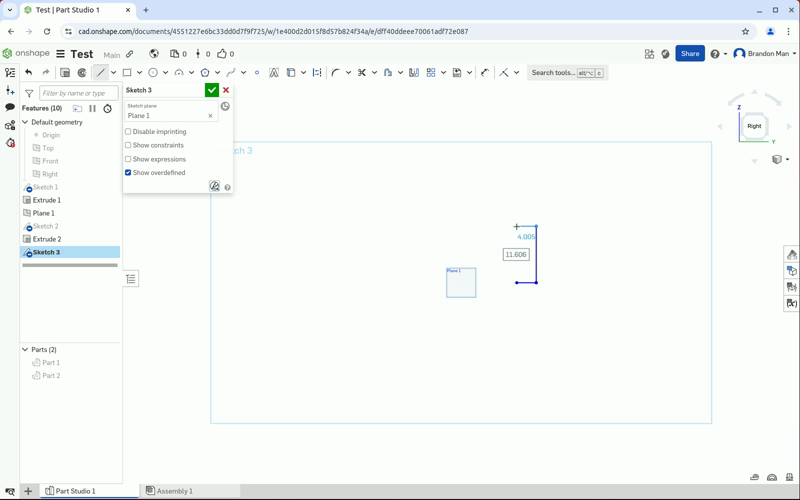
key_down(shift)
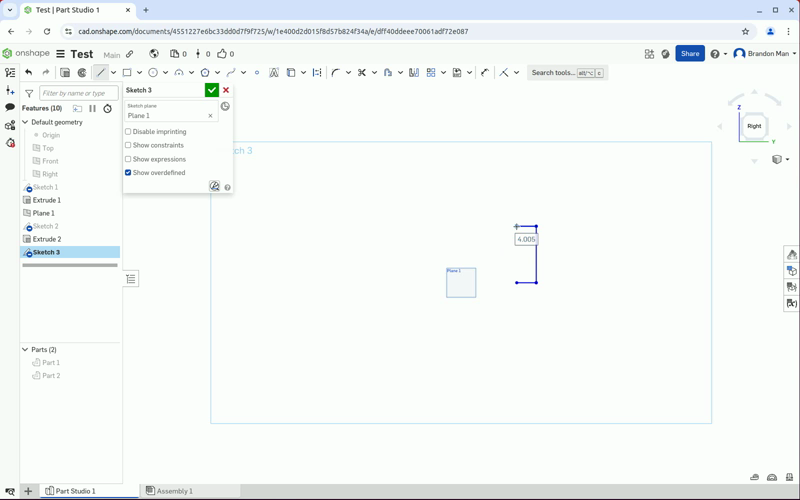
mouse_move(546, 226)
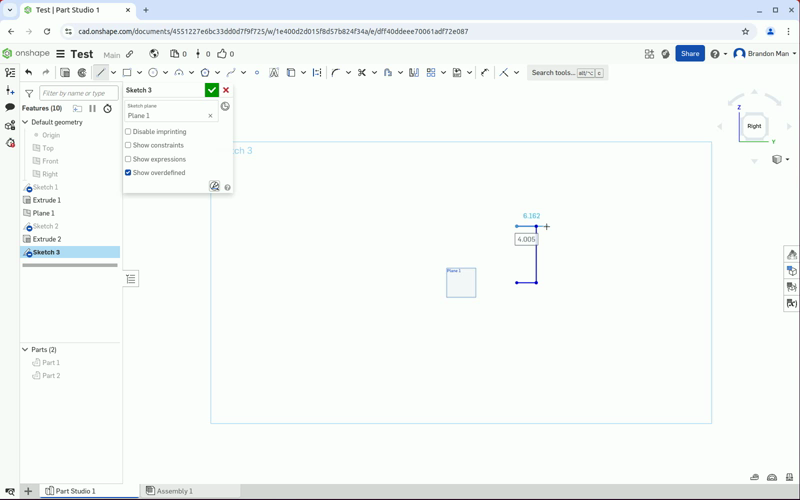
mouse_move(516, 263)
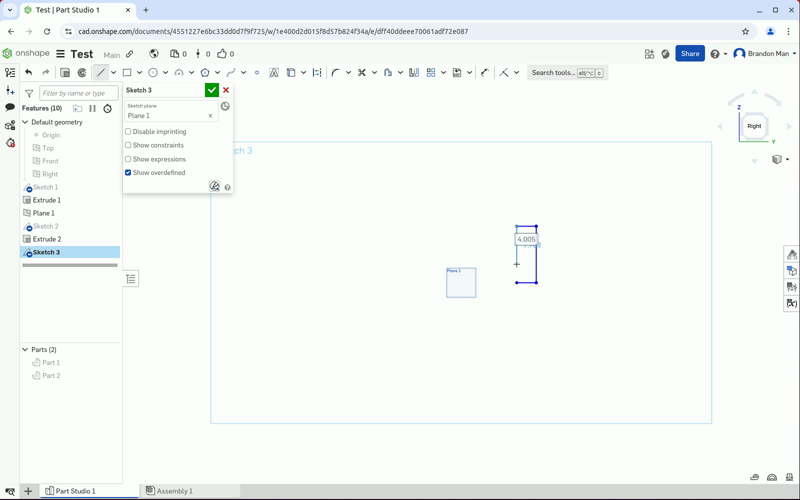
click(516, 263)
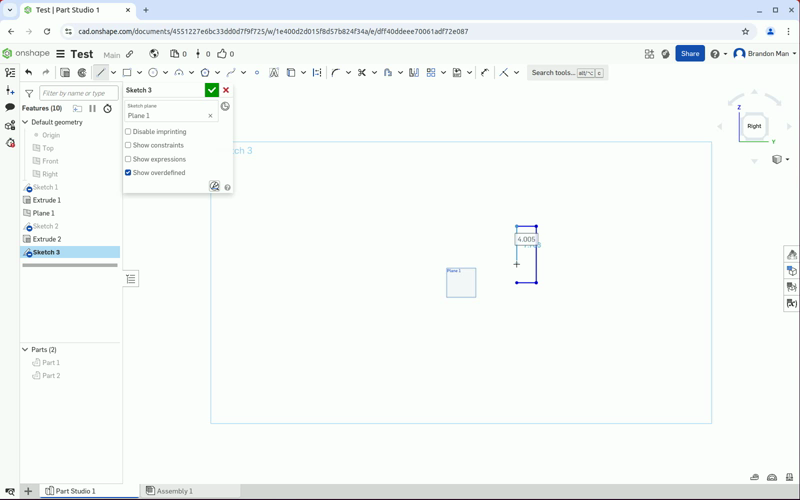
key_up(shift)
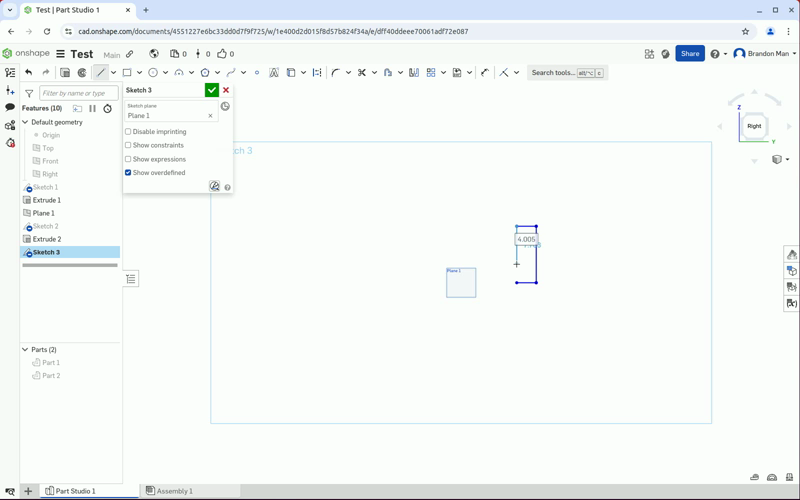
mouse_move(546, 263)
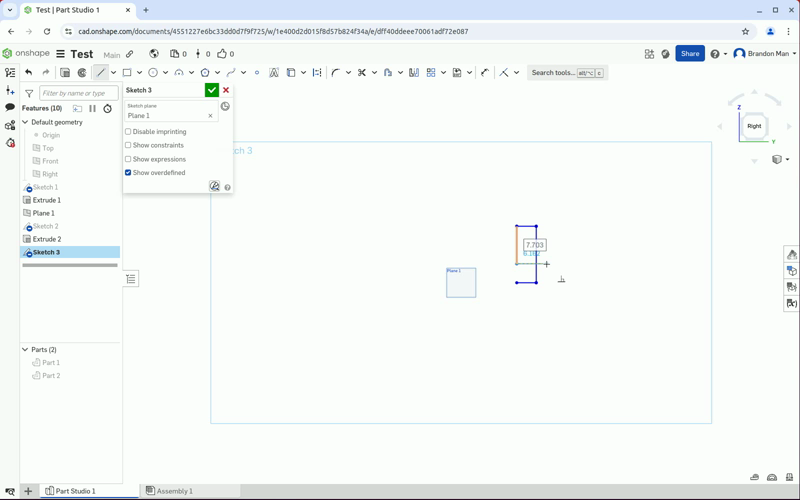
key_down(shift)
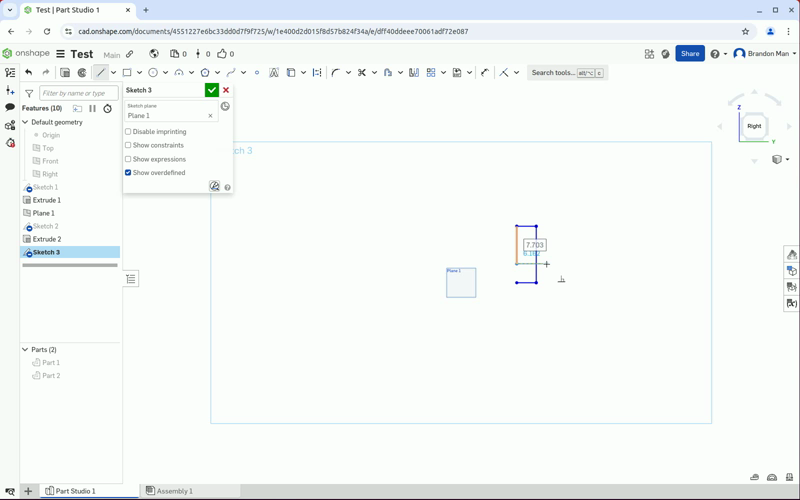
mouse_move(516, 282)
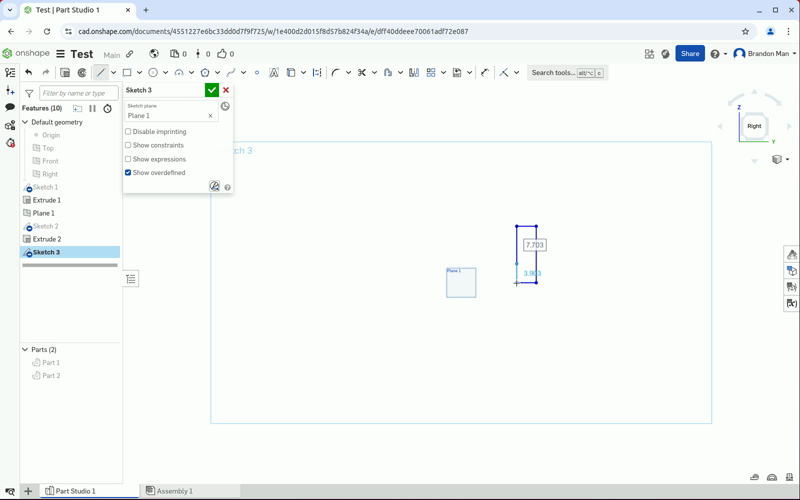
key_up(shift)
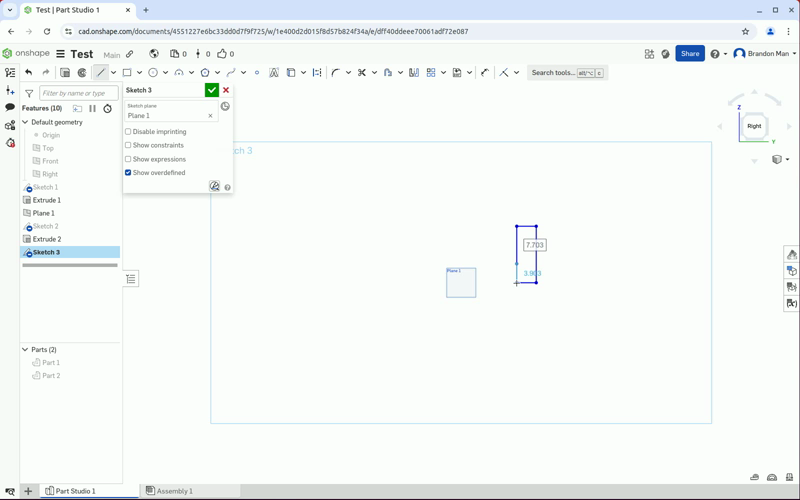
click(516, 282)
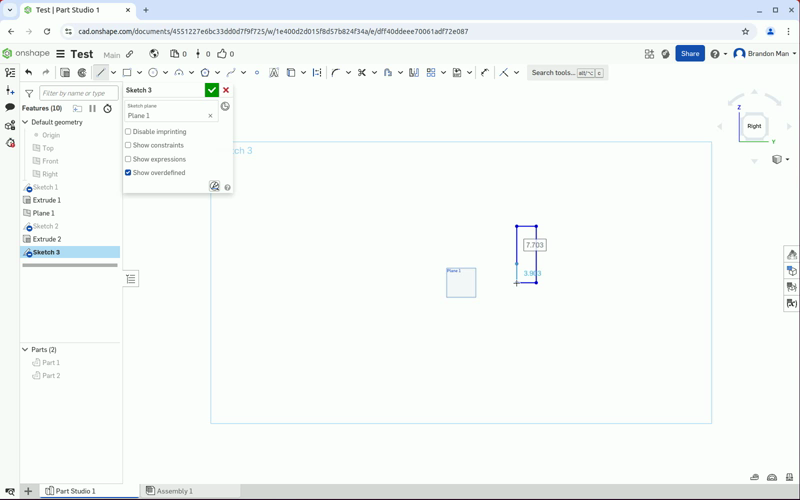
key(esc)
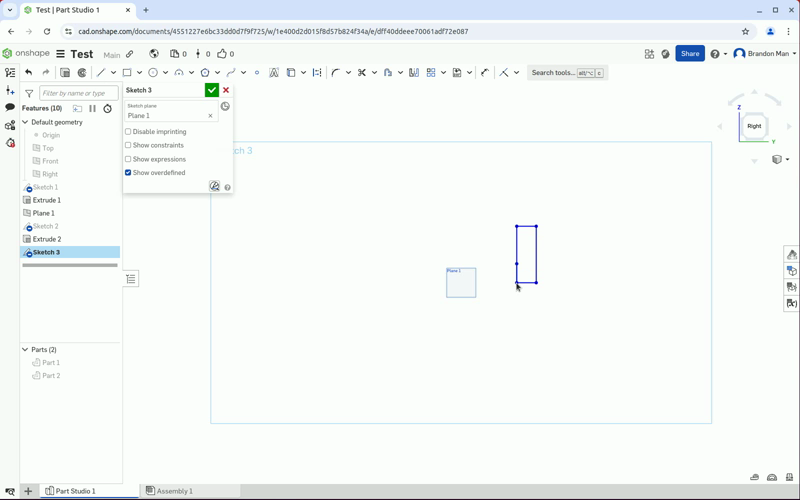
mouse_move(523, 254)
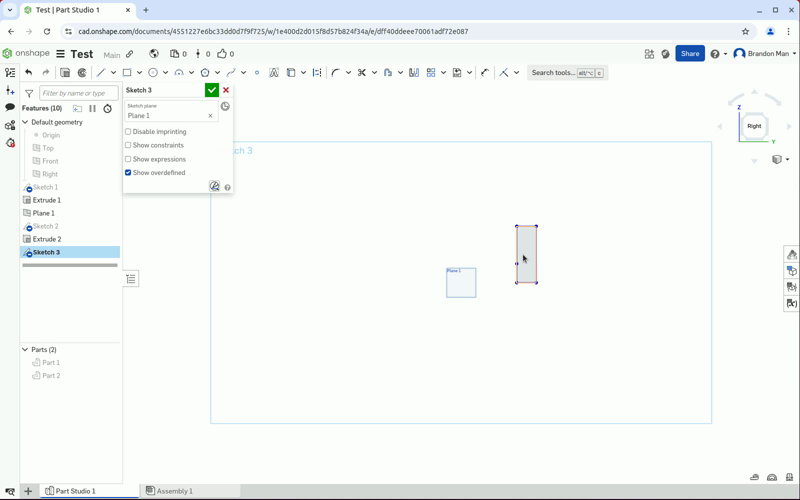
scroll(6)
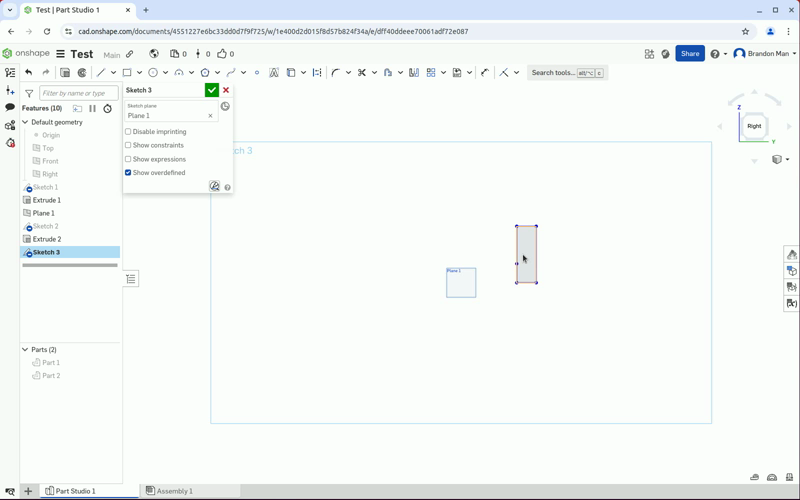
scroll(6)
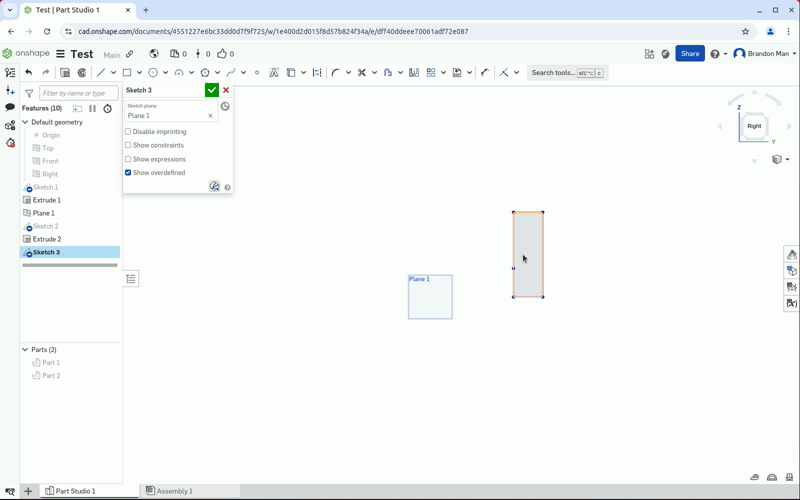
scroll(6)
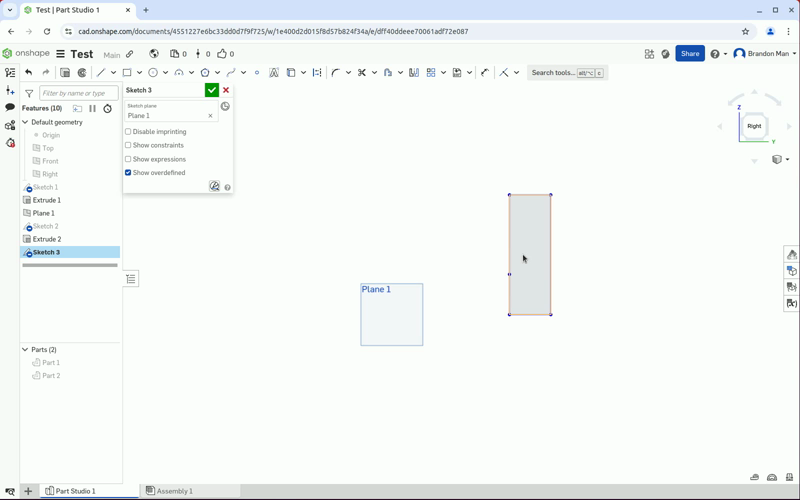
scroll(6)
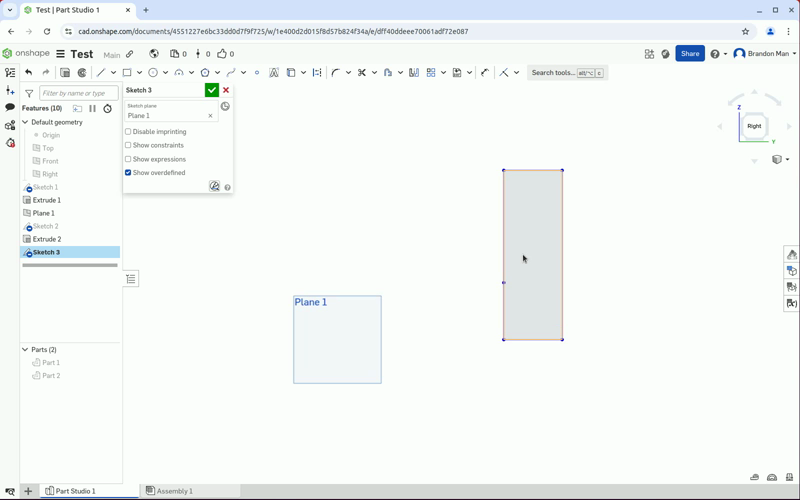
scroll(6)
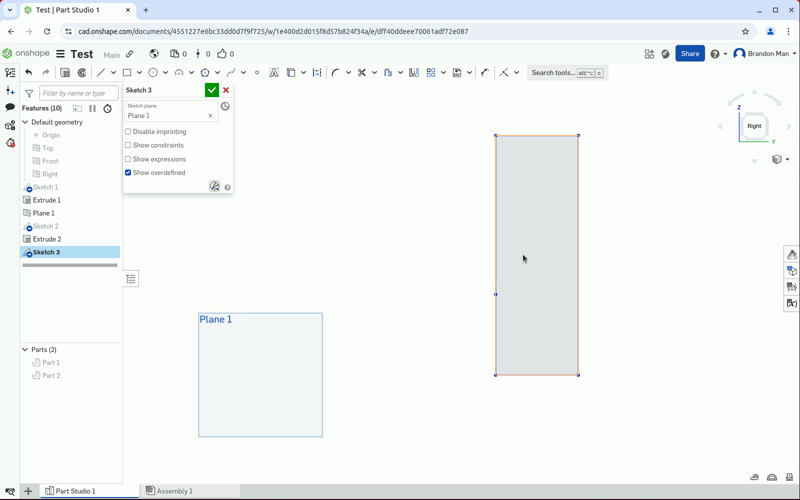
scroll(6)
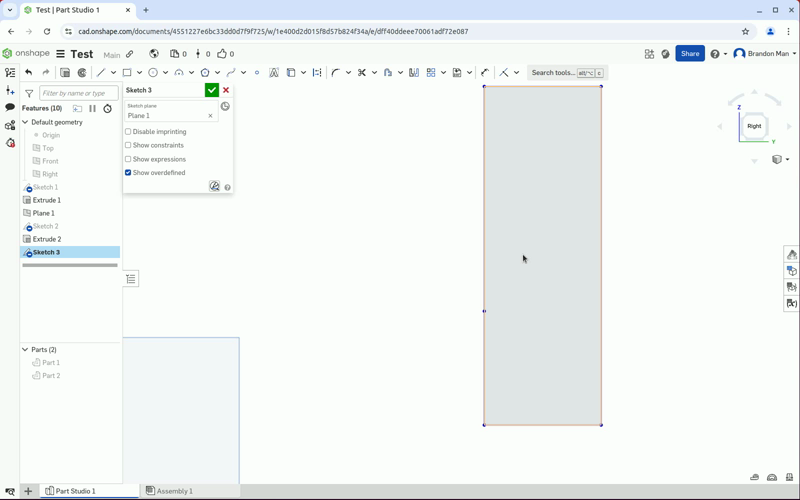
scroll(6)
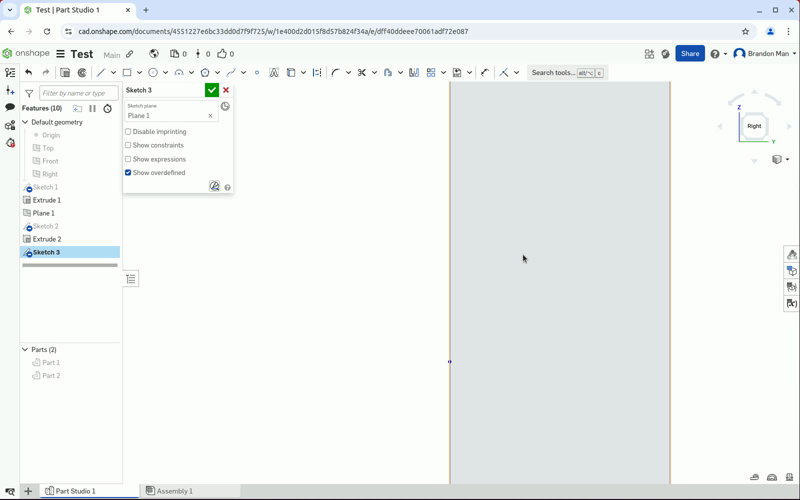
click(523, 254)
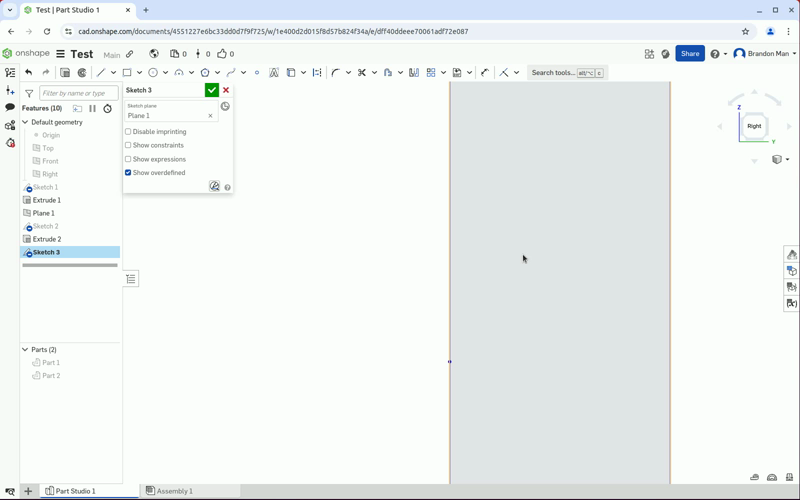
scroll(-6)
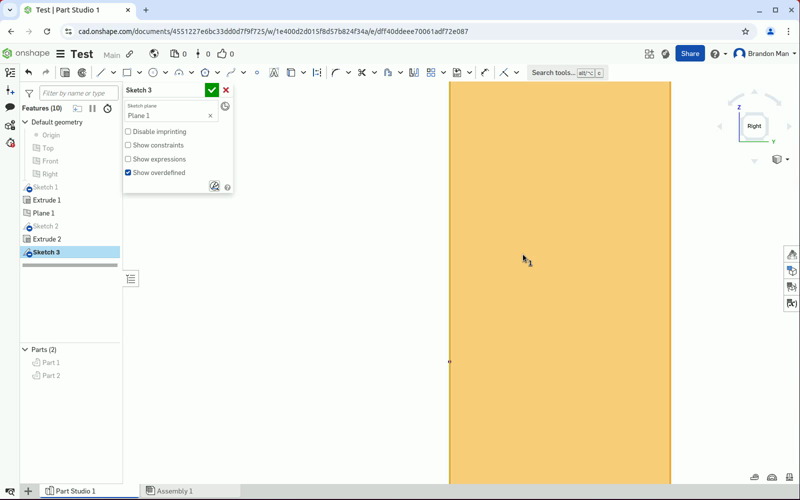
scroll(-6)
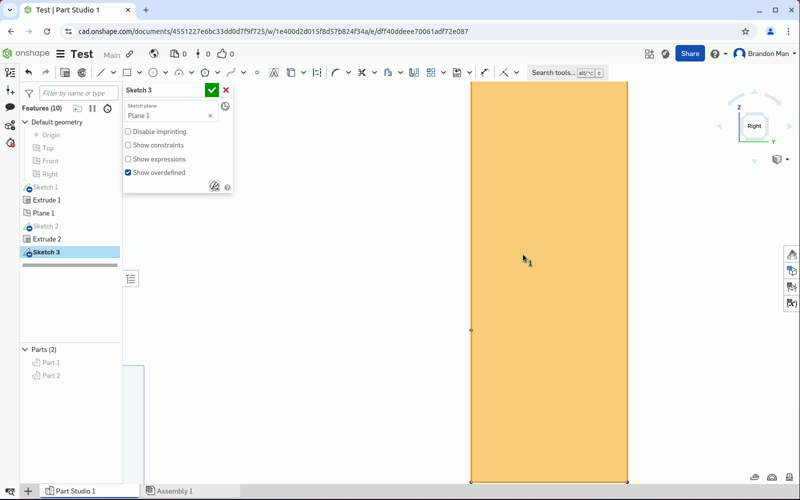
scroll(-6)
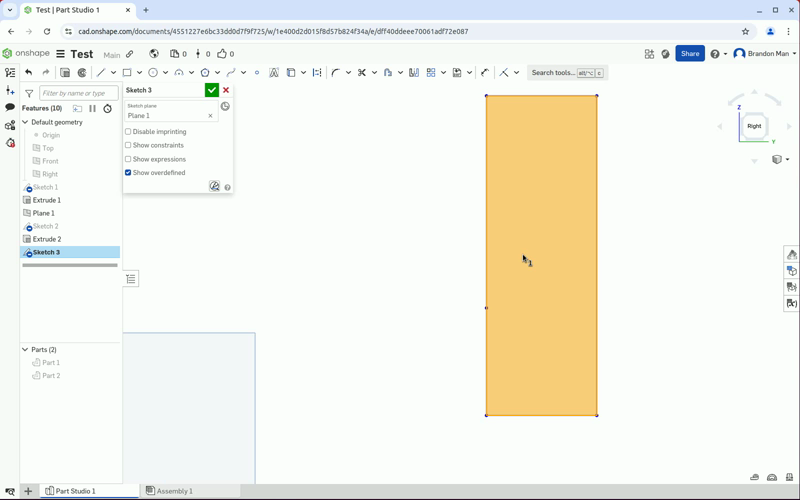
scroll(-6)
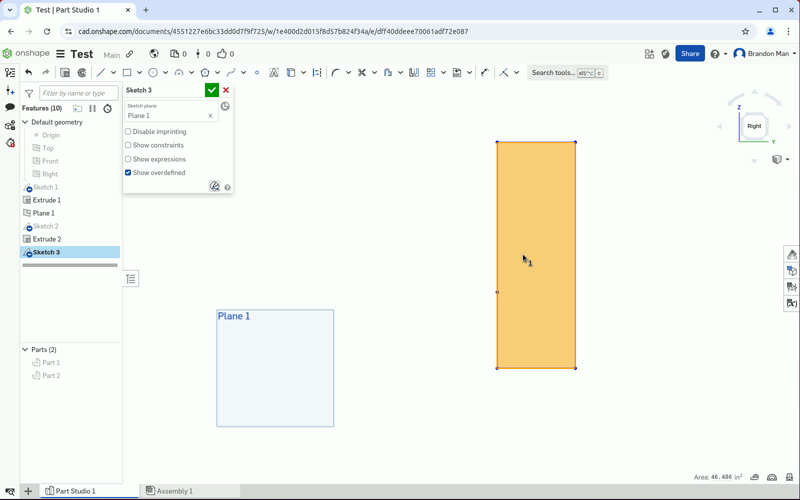
scroll(-6)
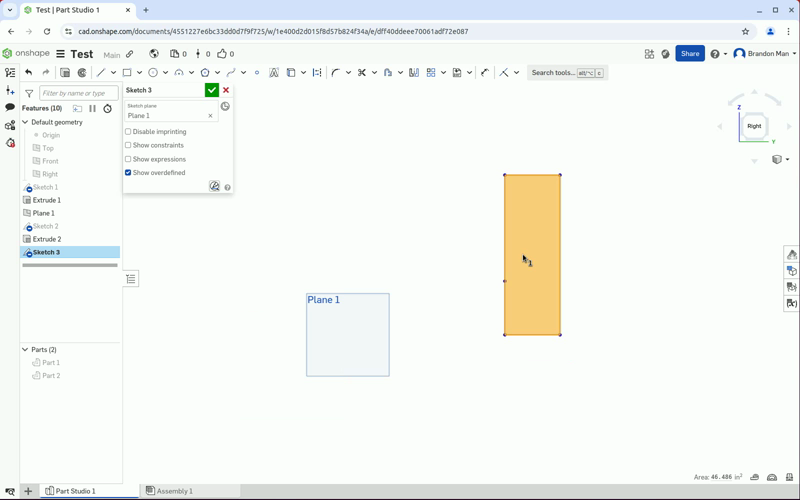
scroll(-6)
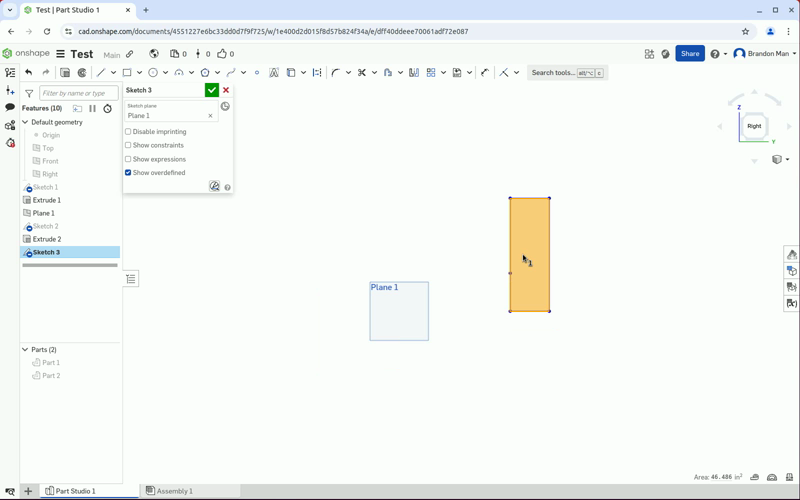
scroll(-6)
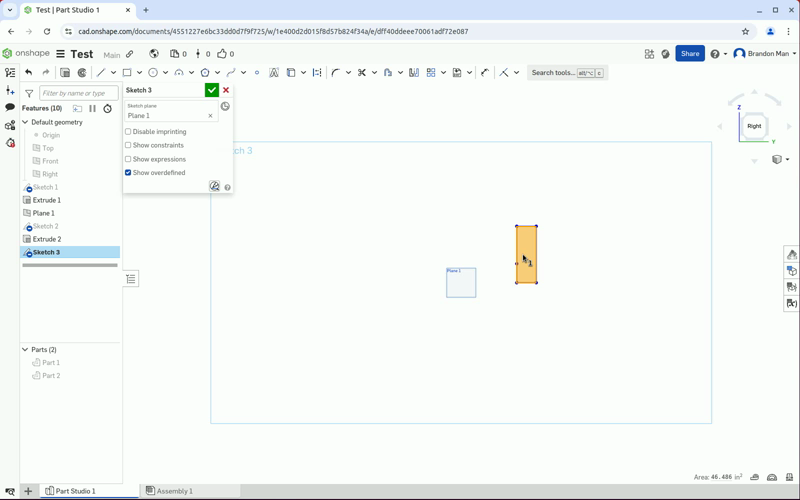
mouse_move(73, 352)
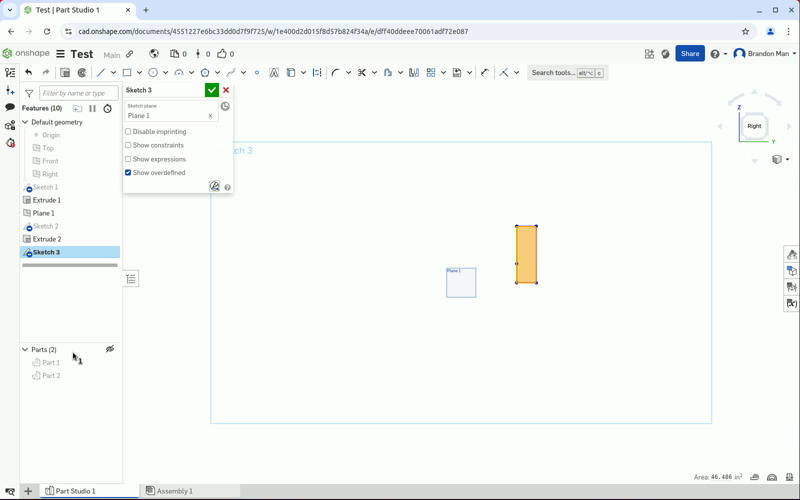
key(shift+y)
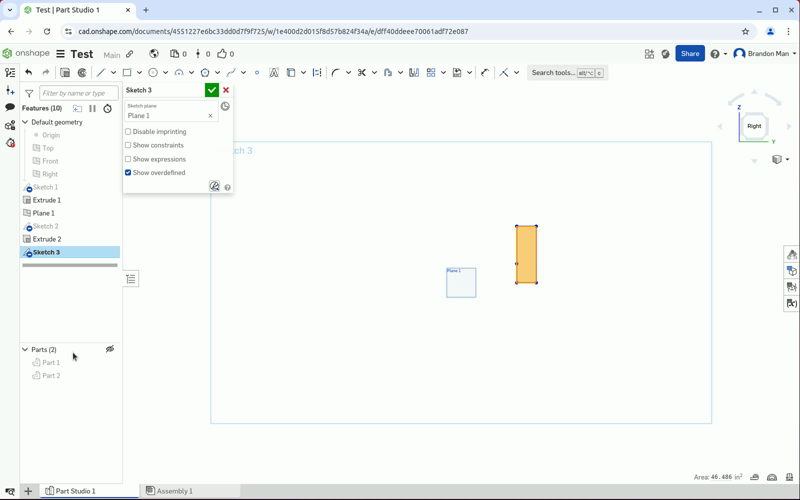
key(shift+e)
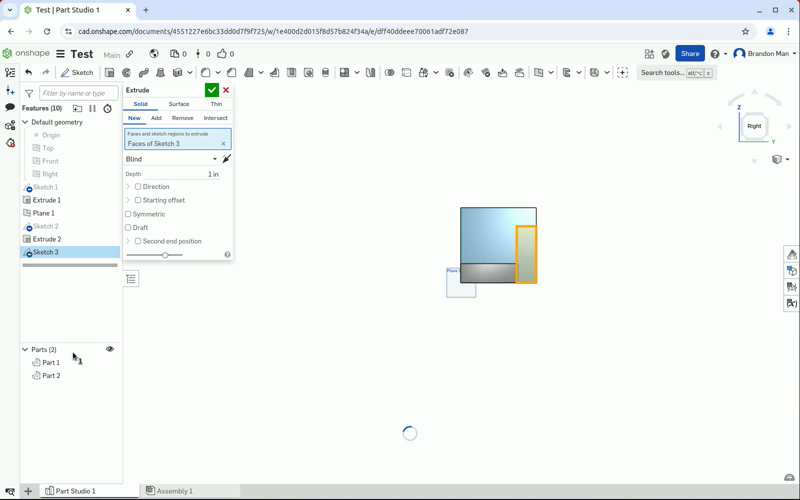
mouse_move(143, 106)
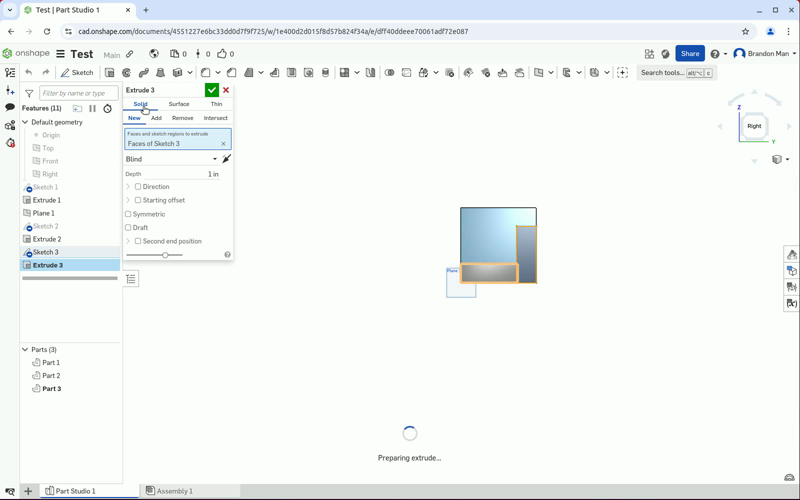
click(143, 106)
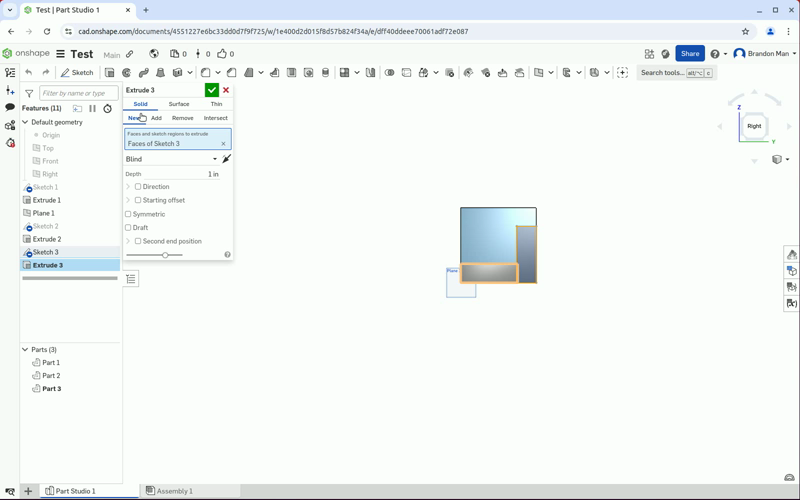
mouse_move(137, 120)
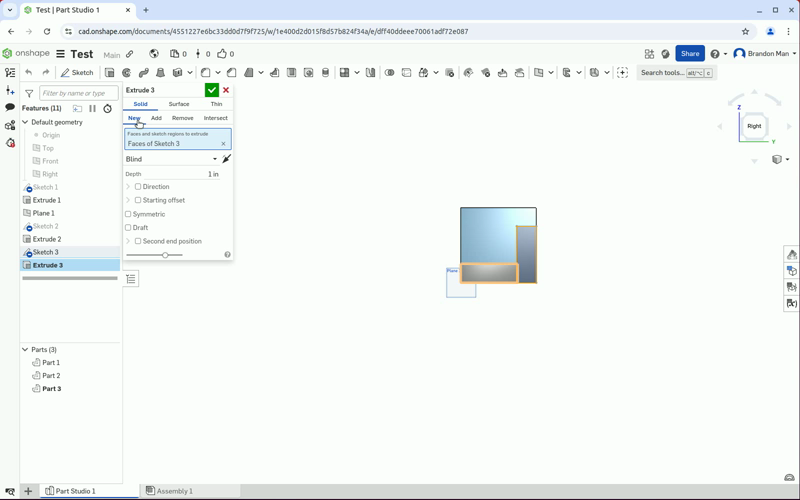
click(137, 120)
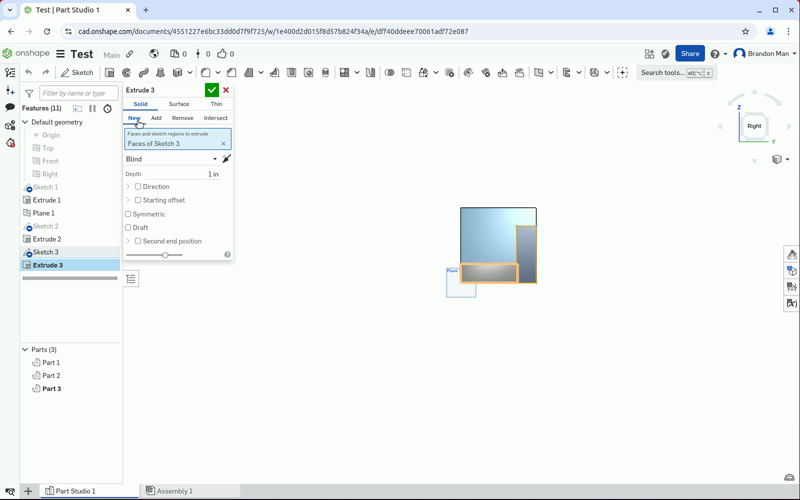
key(tab, 4)
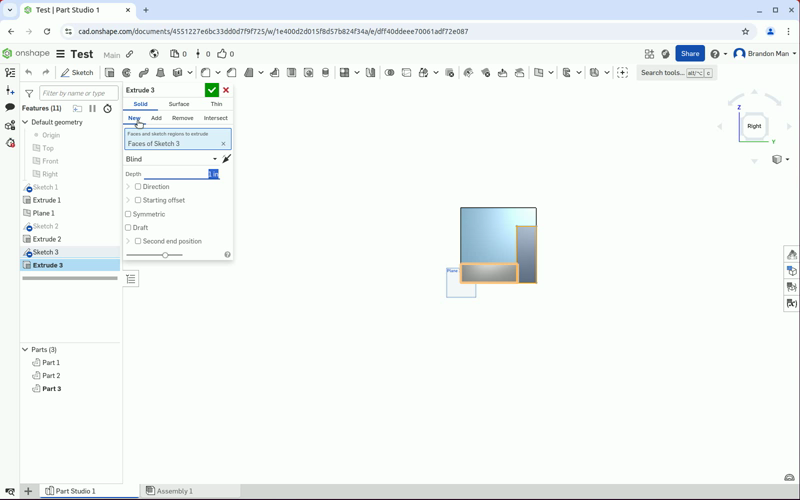
text(15.405)
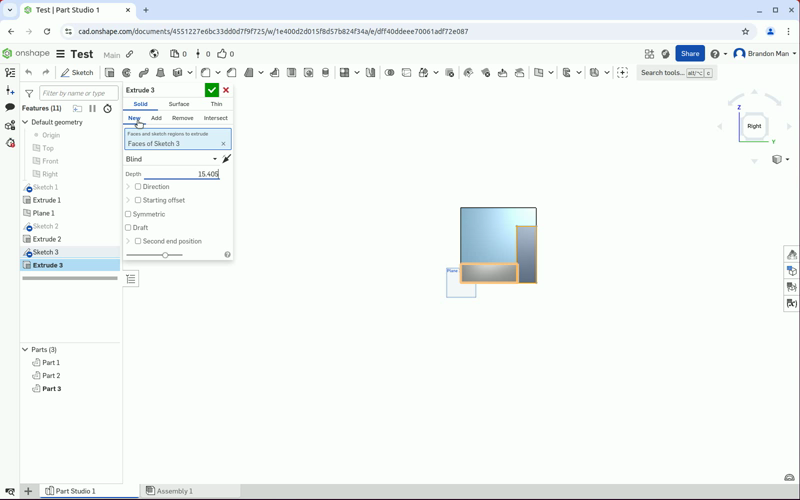
key(enter)
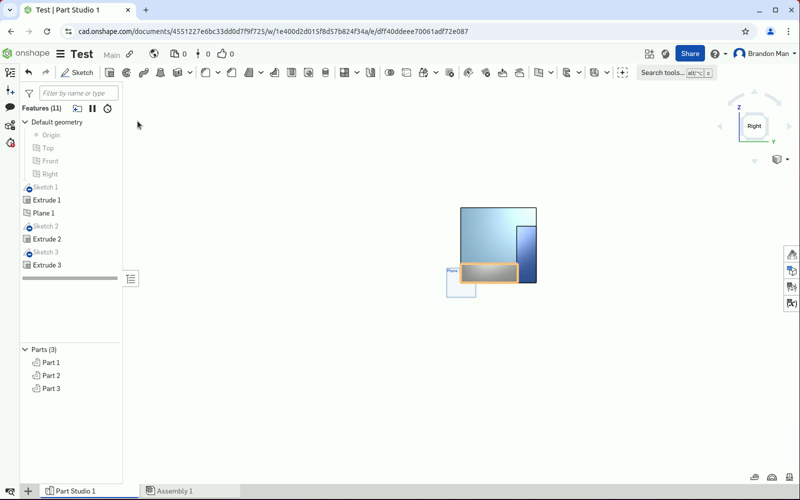
key(shift+h)
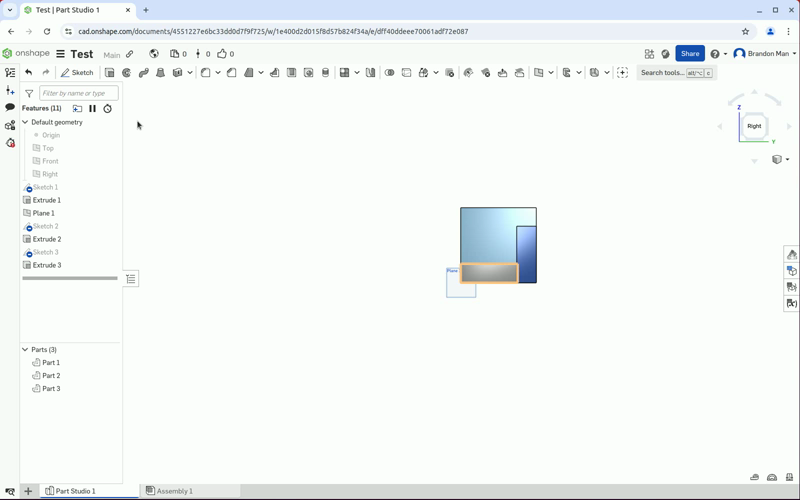
key(shift+h)
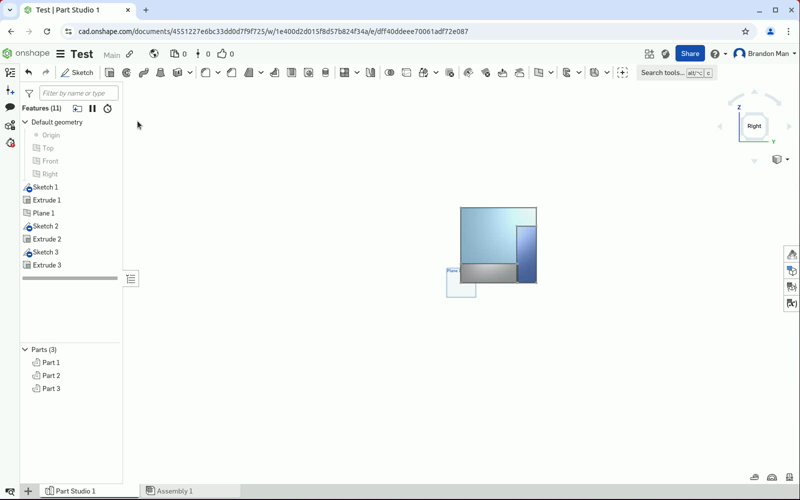
key(shift+7)
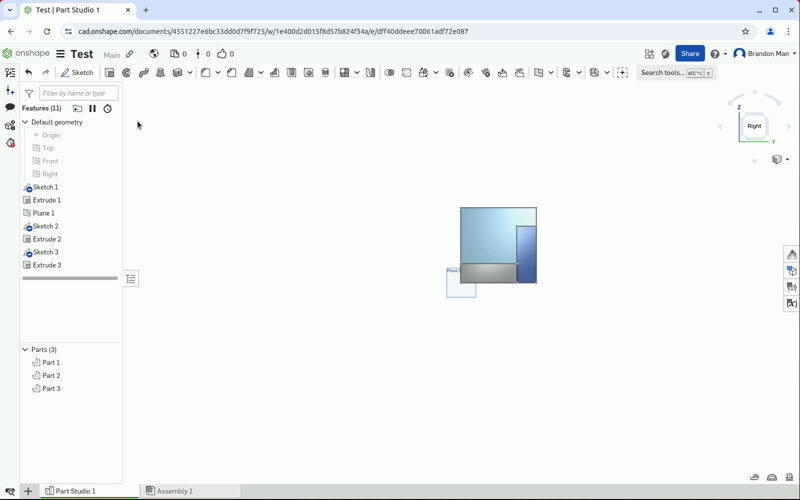
key(right, 2)
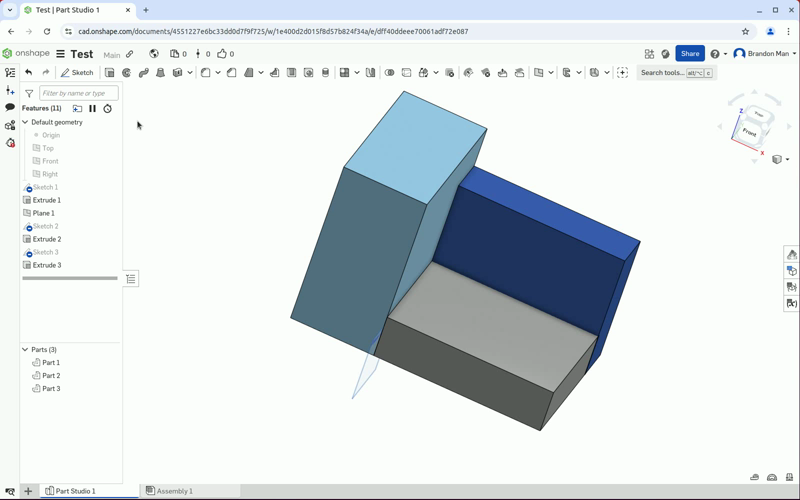
key(down, 2)
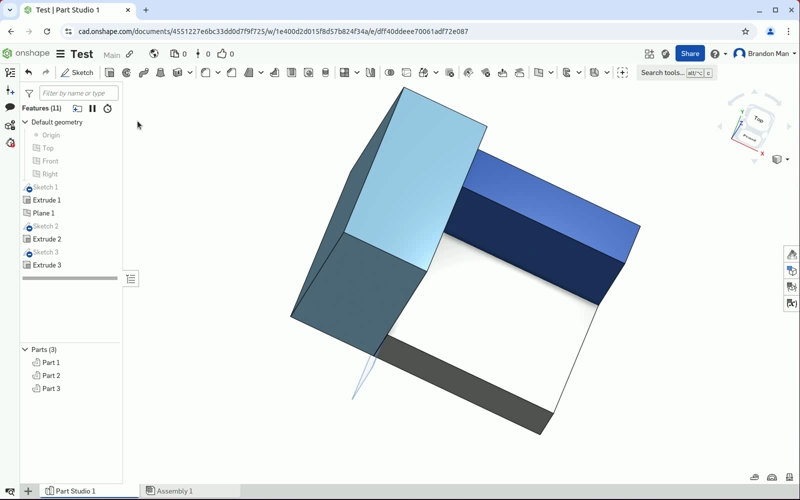
key(up, 2)
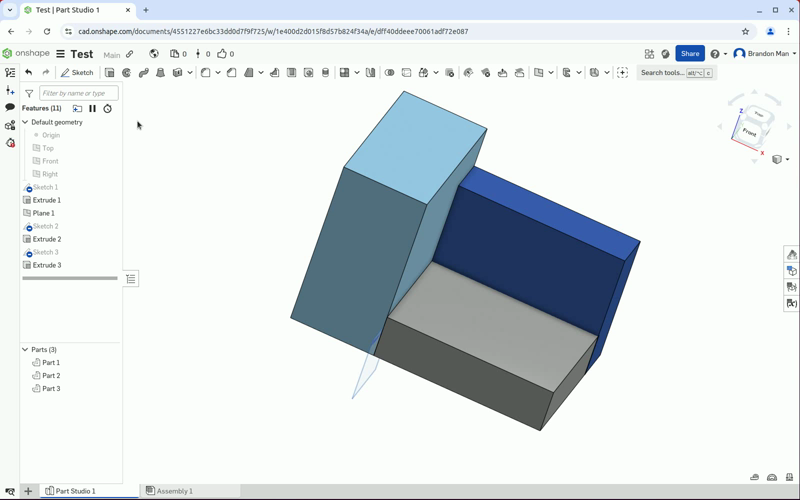
key(left, 2)
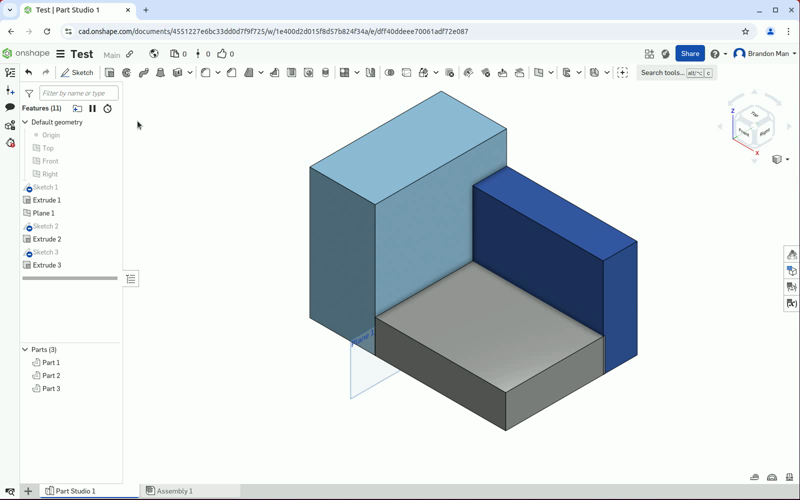
mouse_move(73, 189)
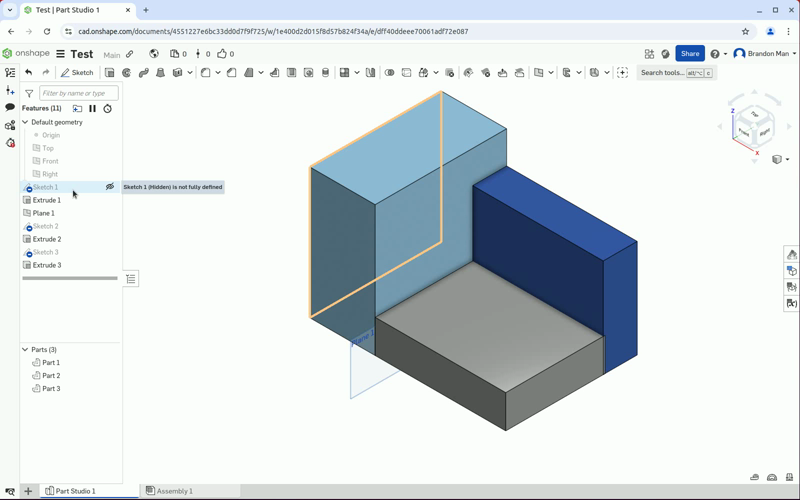
click(73, 189)